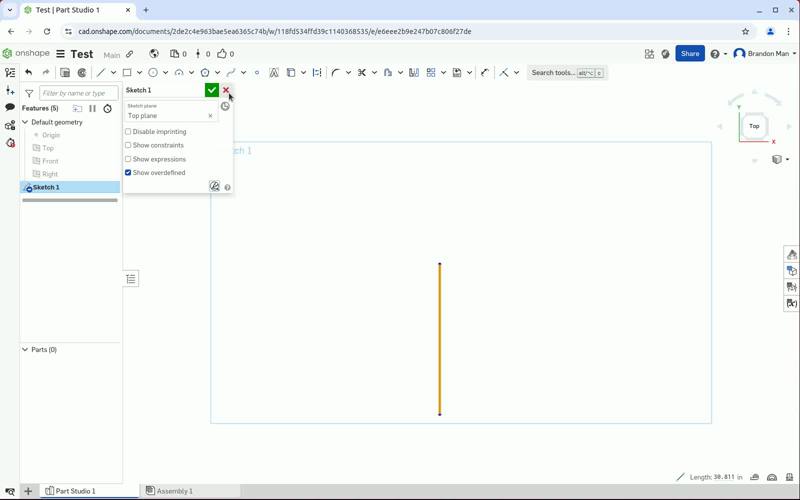
key(shift+h)
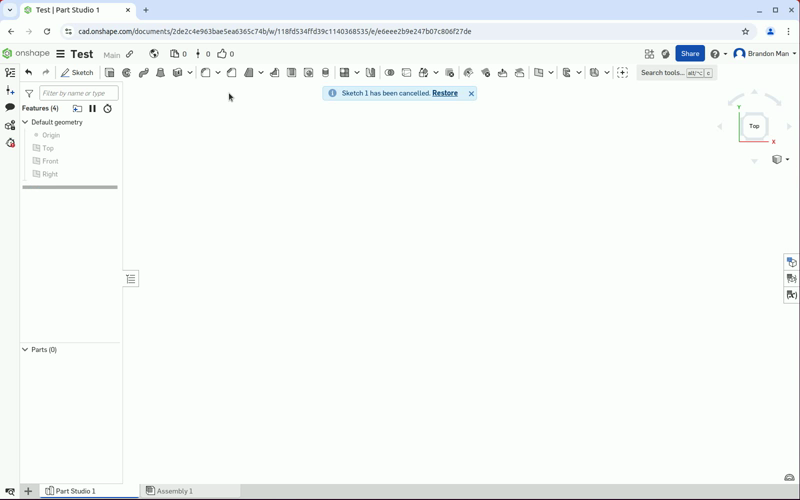
mouse_move(73, 352)
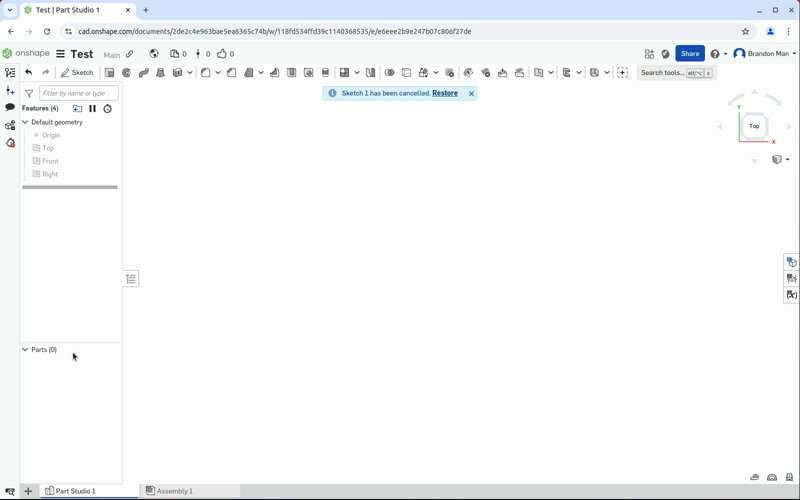
key(y)
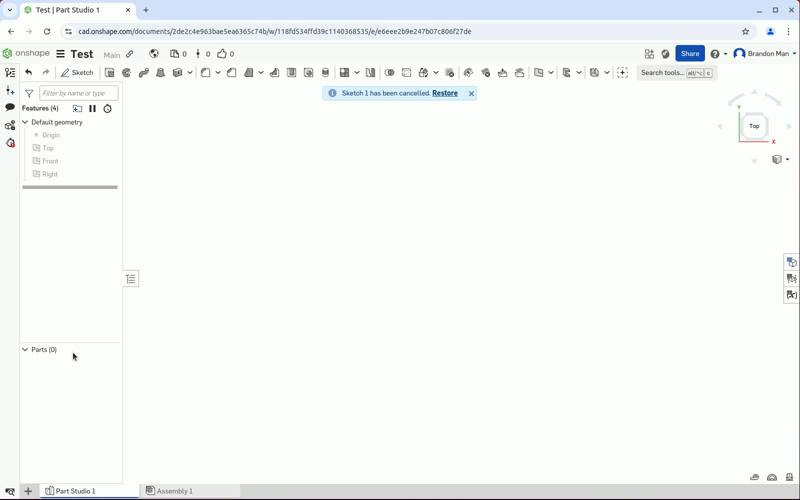
key(shift+p)
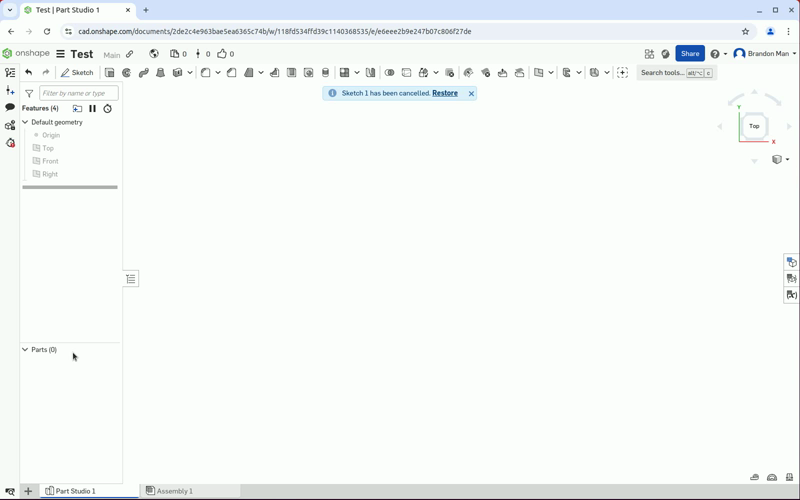
key(space)
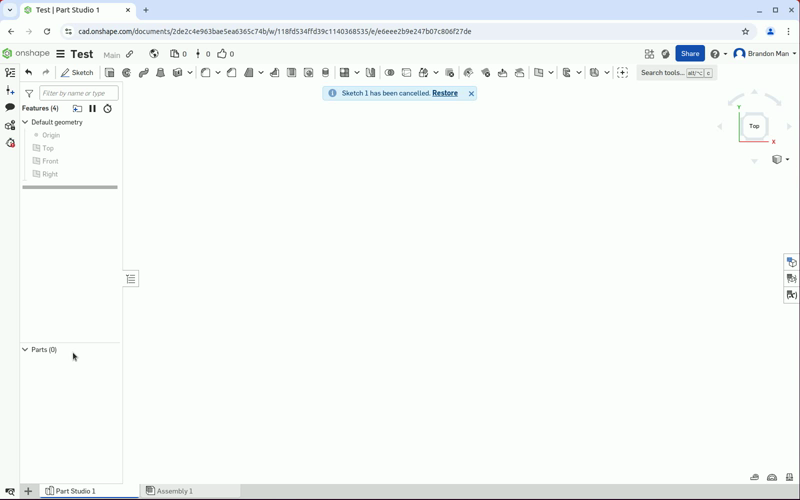
key_down(shift)
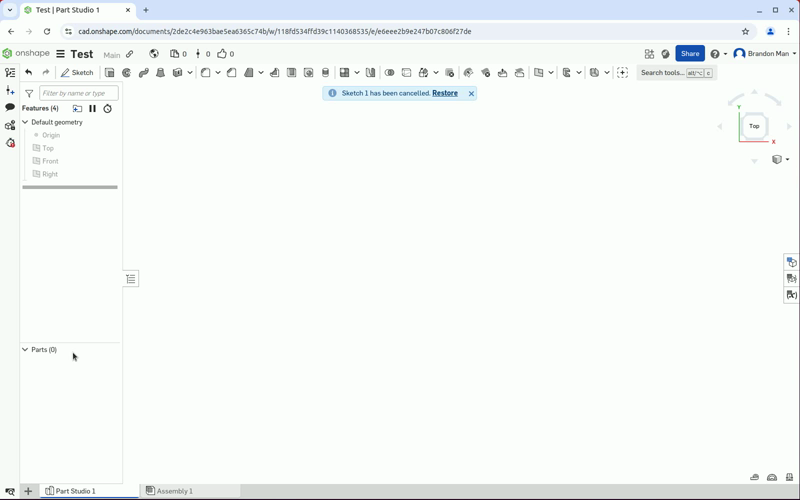
key(up)
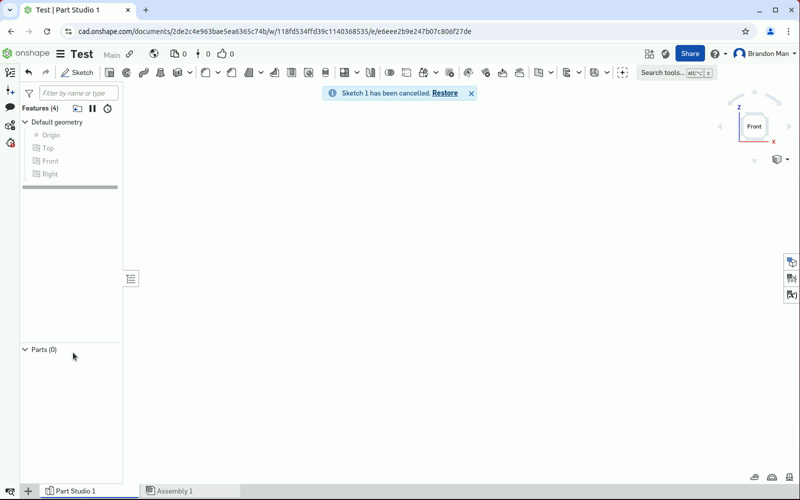
key_up(shift)
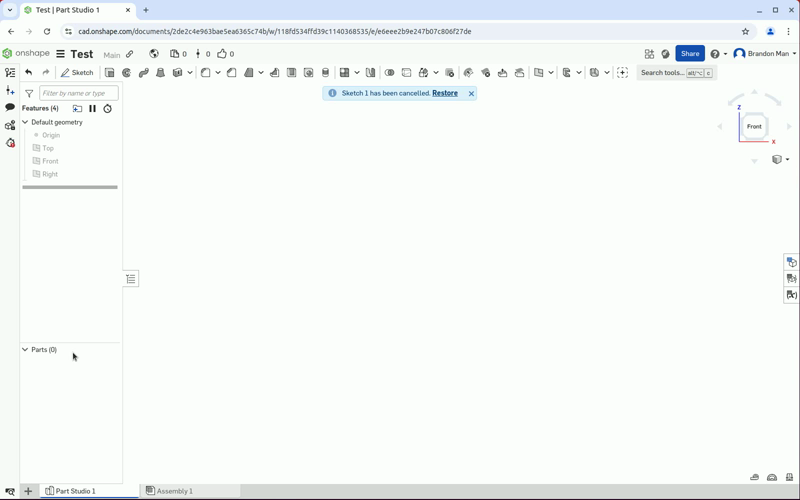
mouse_move(73, 352)
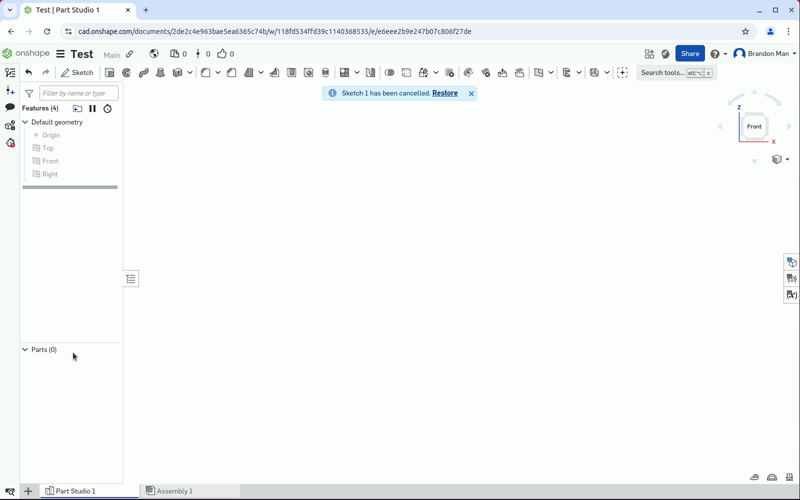
key(shift+y)
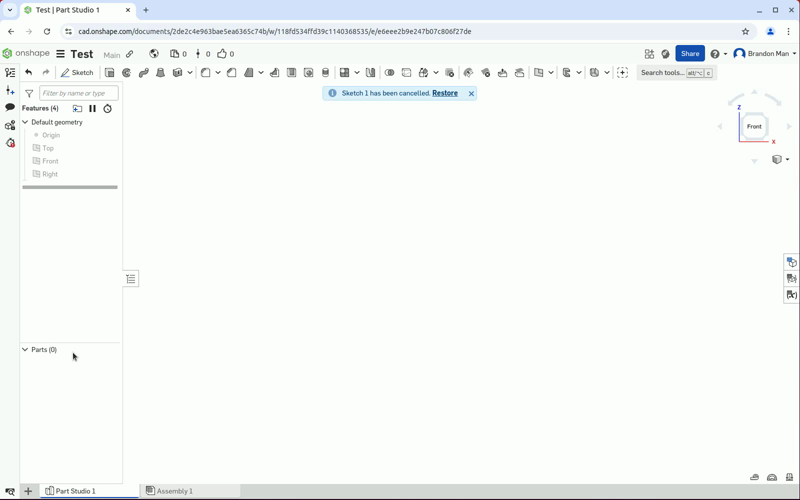
key(shift+s)
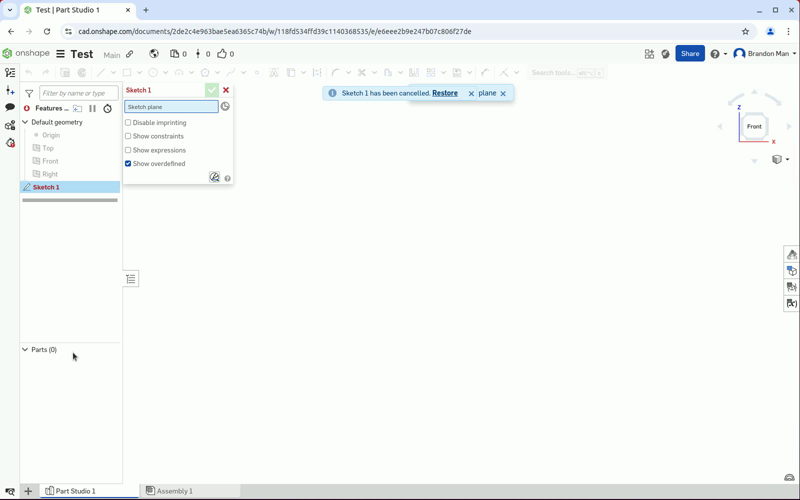
mouse_move(73, 163)
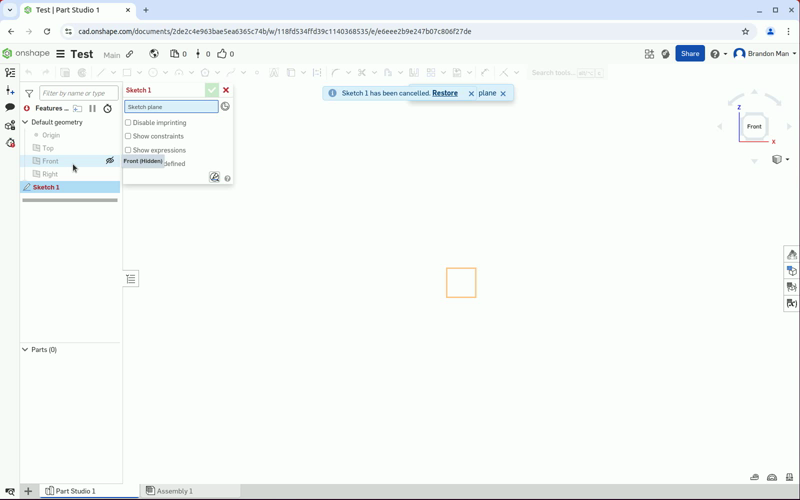
click(73, 163)
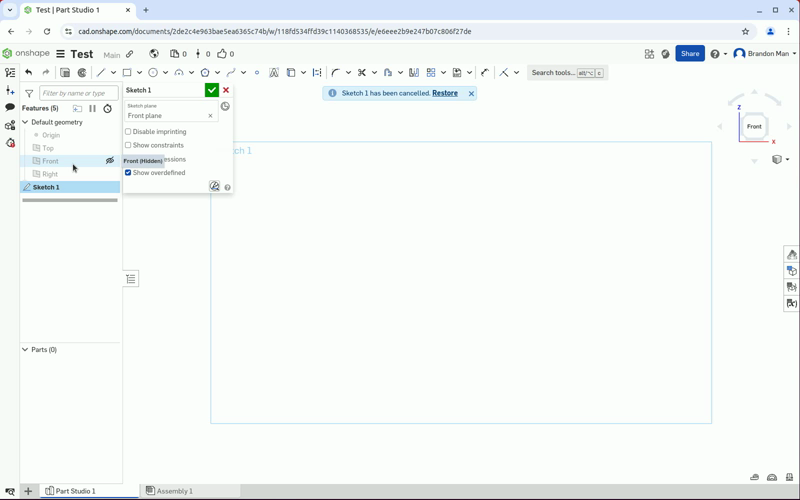
mouse_move(73, 352)
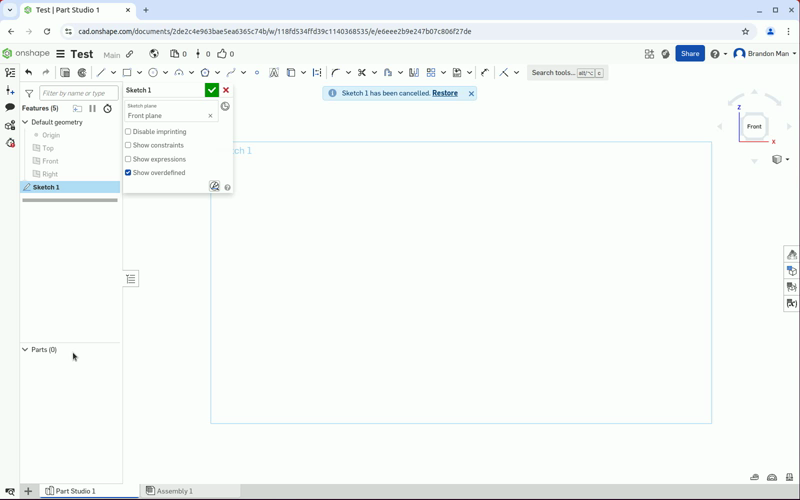
key(y)
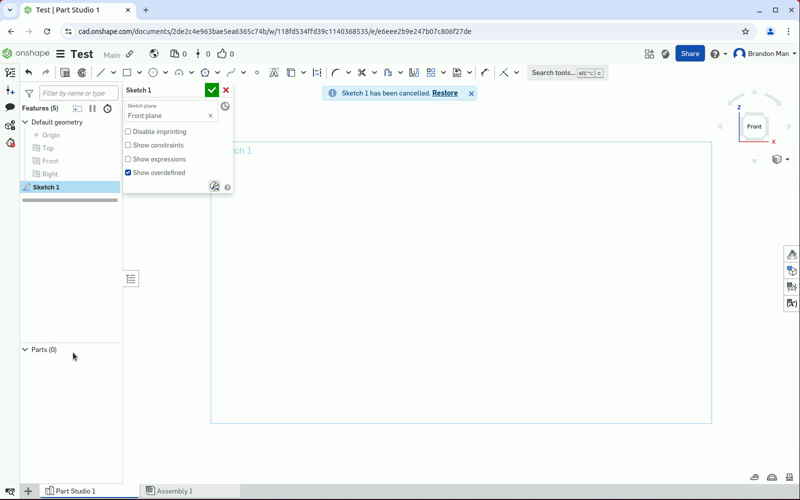
key(l)
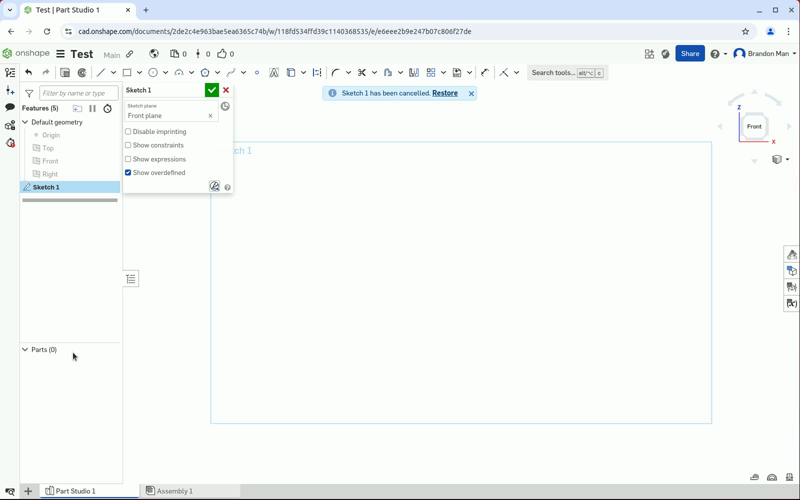
key_down(shift)
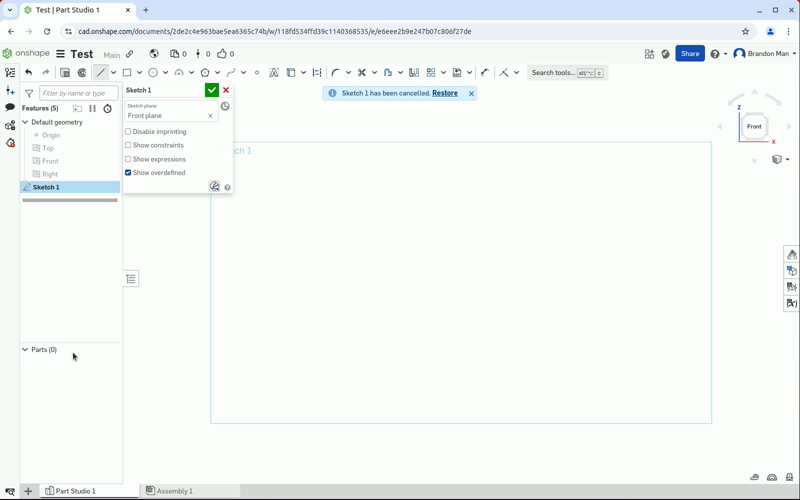
mouse_move(439, 286)
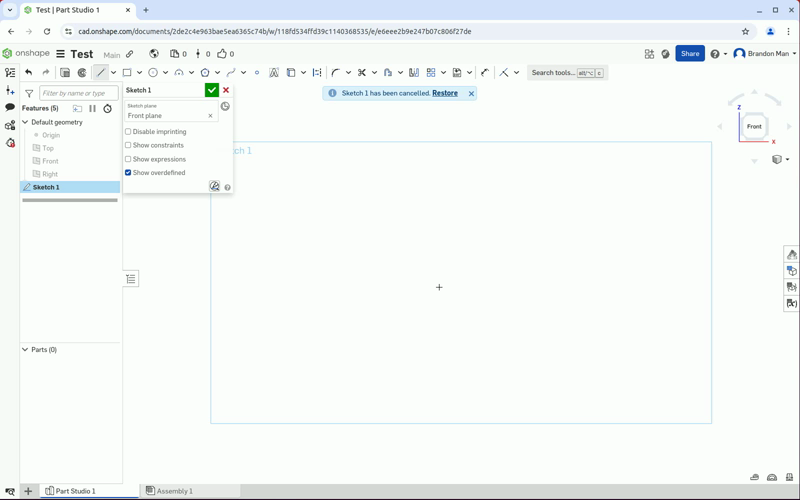
click(439, 286)
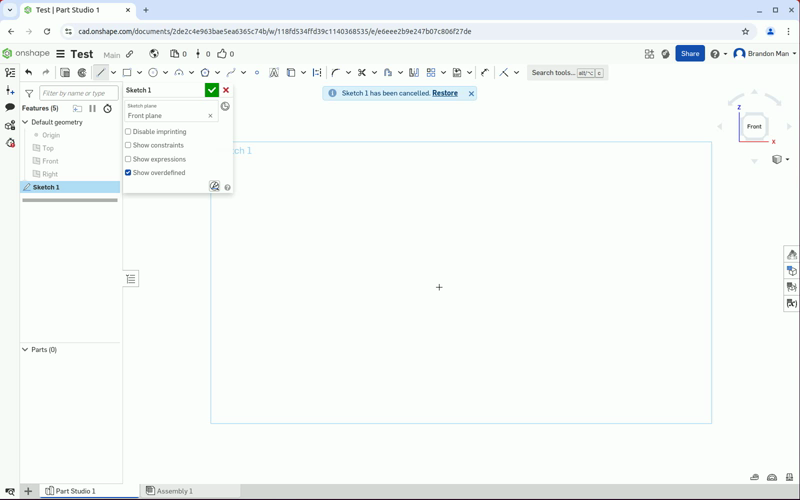
key_up(shift)
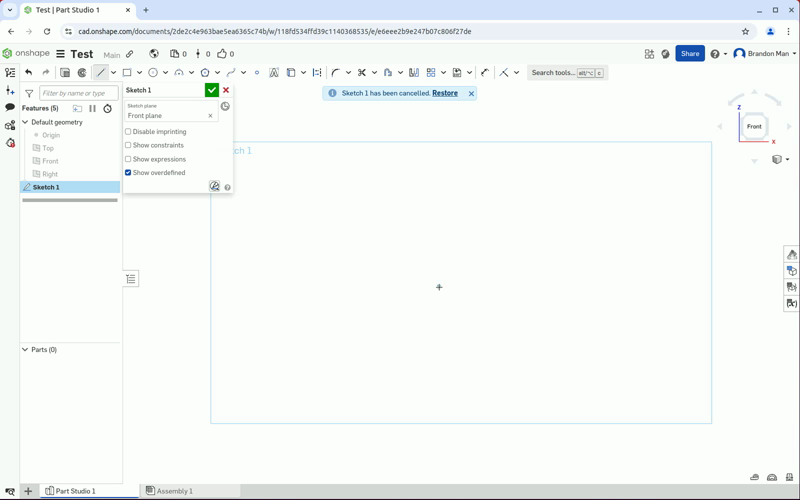
key_down(shift)
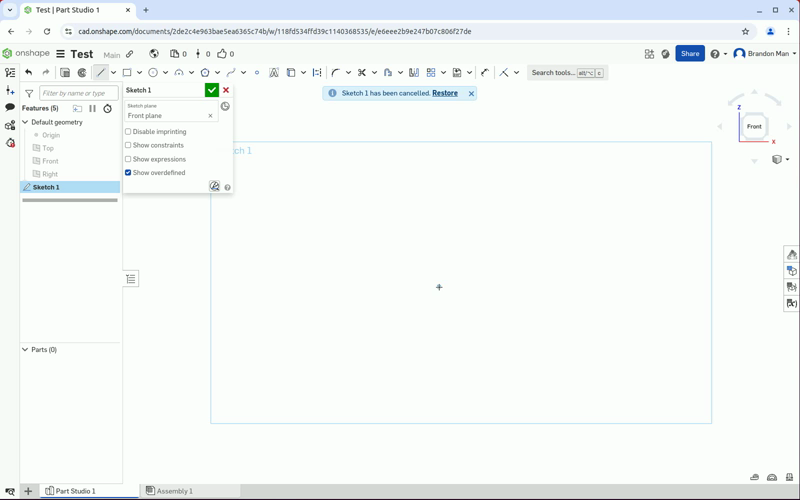
mouse_move(469, 286)
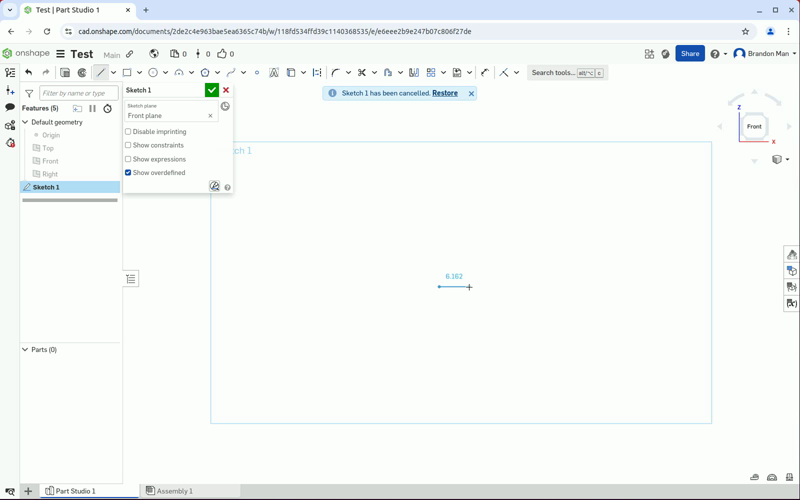
mouse_move(483, 286)
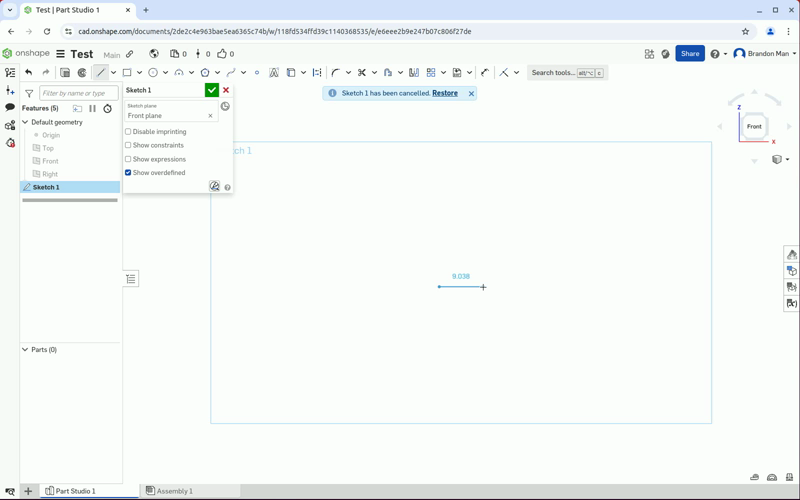
click(483, 286)
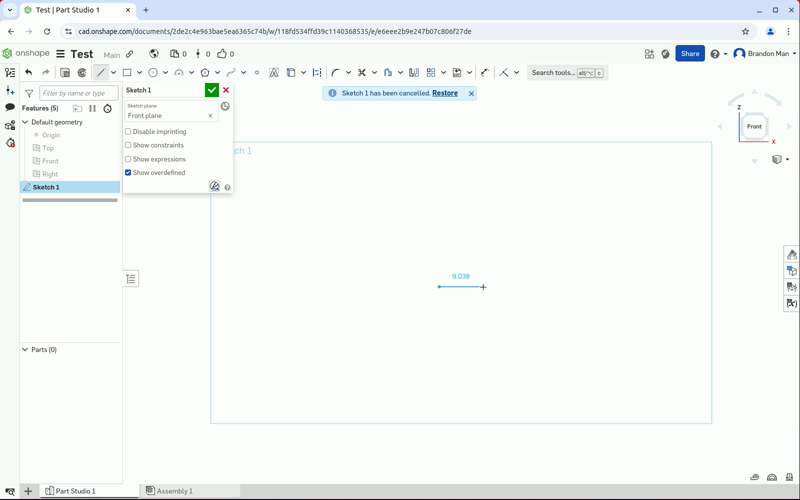
key_up(shift)
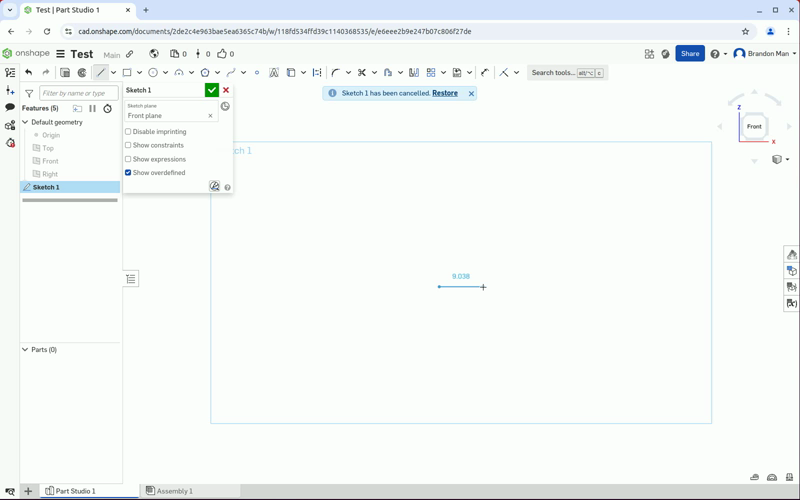
key(esc)
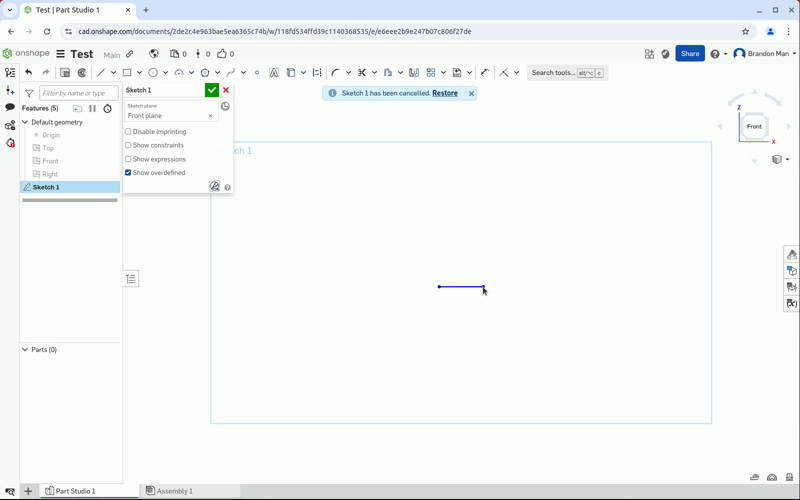
key(a)
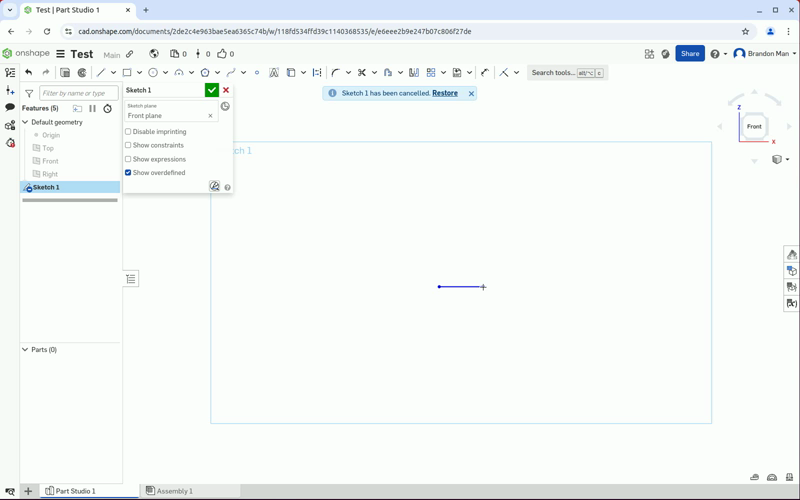
mouse_move(483, 286)
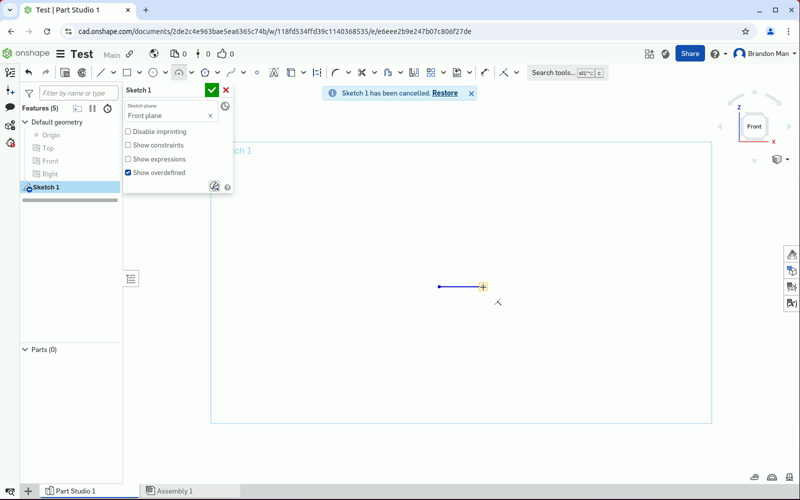
click(483, 286)
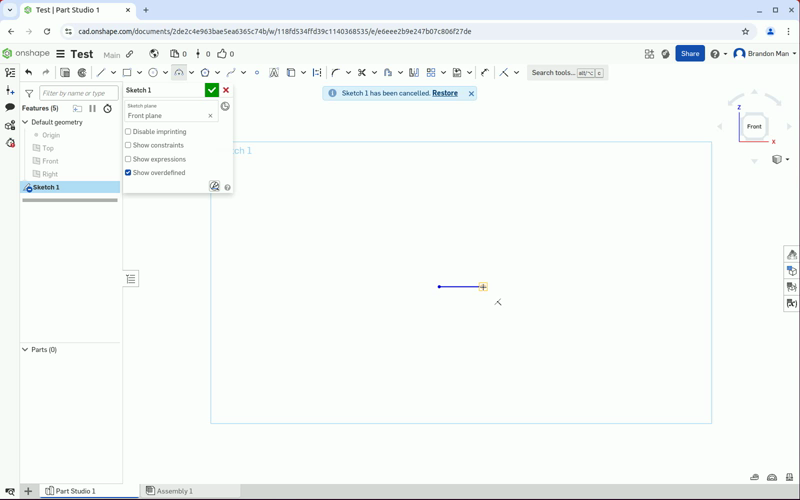
mouse_move(439, 286)
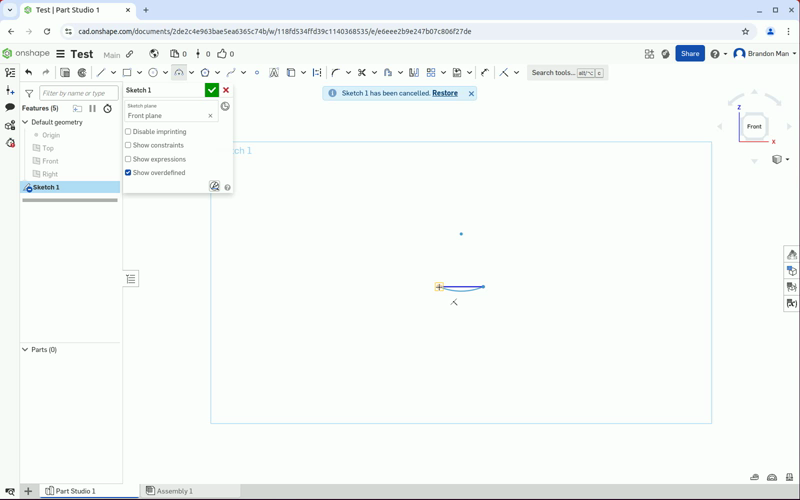
click(439, 286)
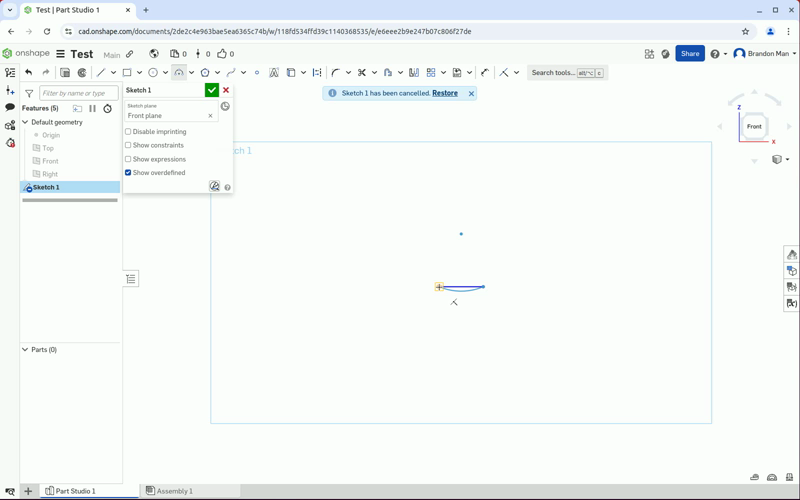
key_down(shift)
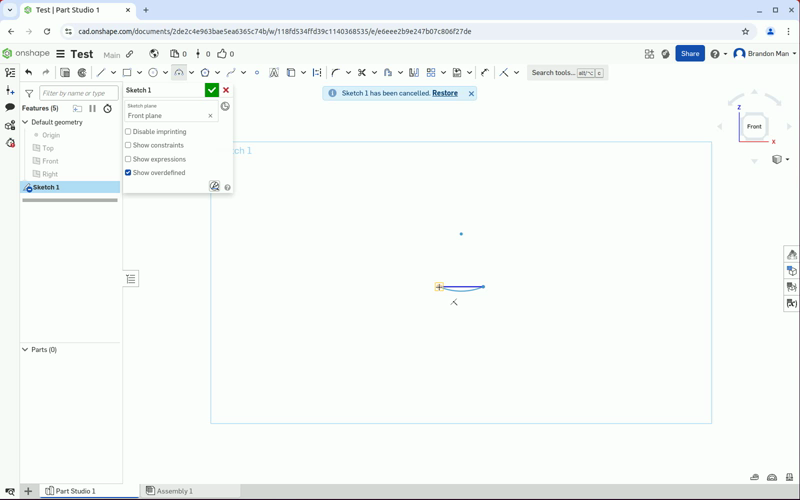
mouse_move(461, 260)
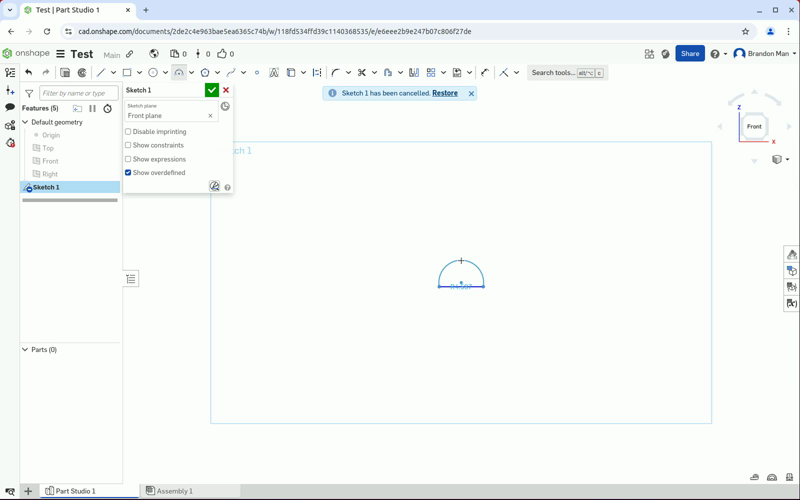
click(461, 260)
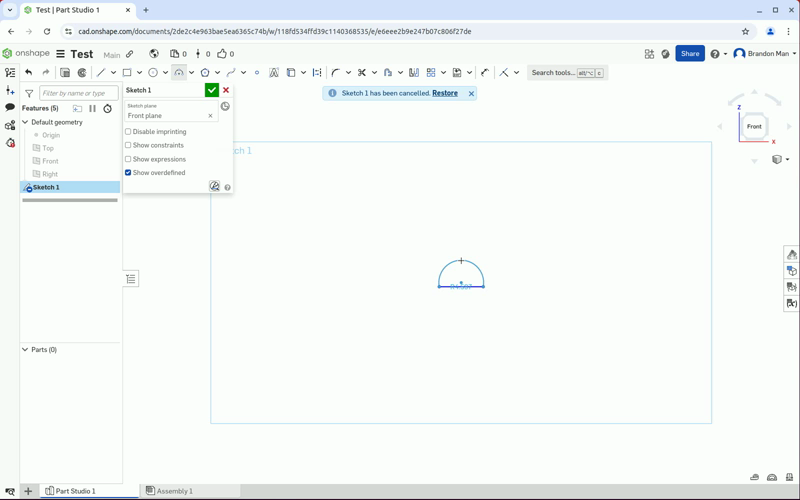
key_up(shift)
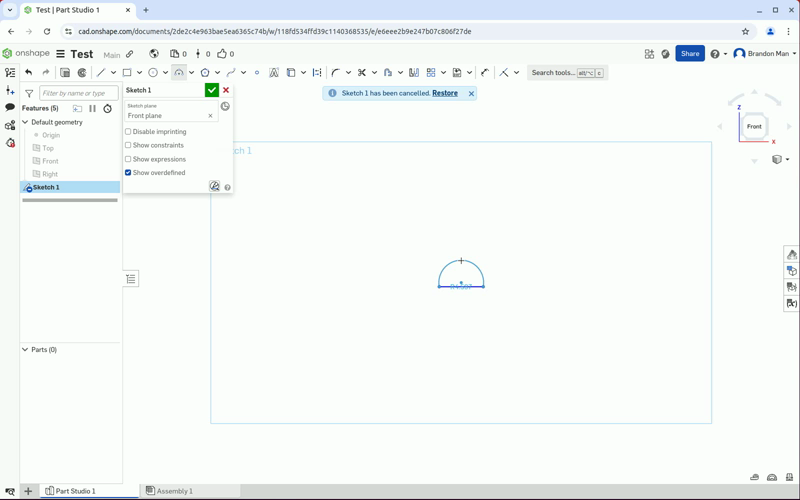
key(esc)
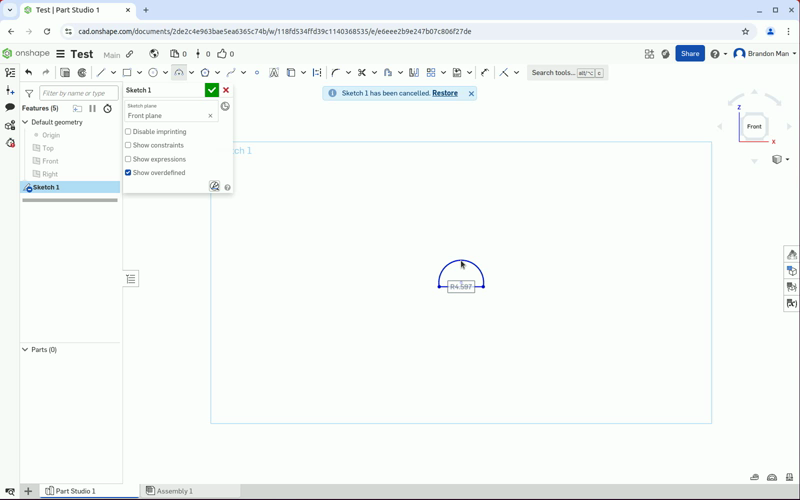
mouse_move(480, 282)
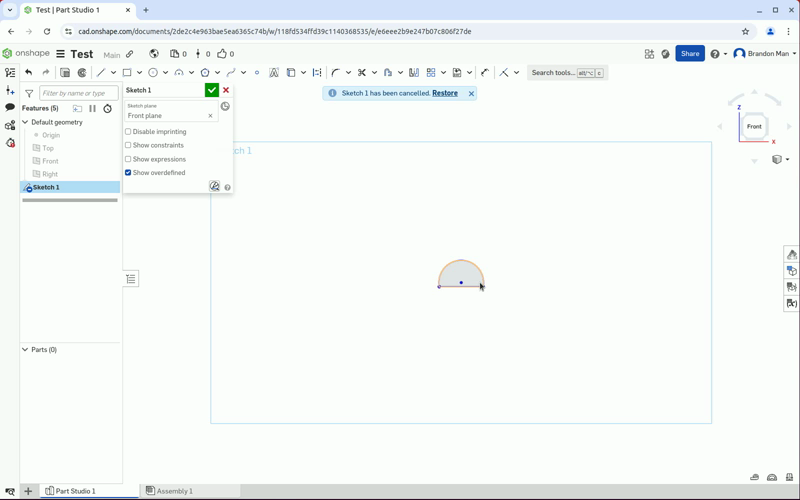
scroll(6)
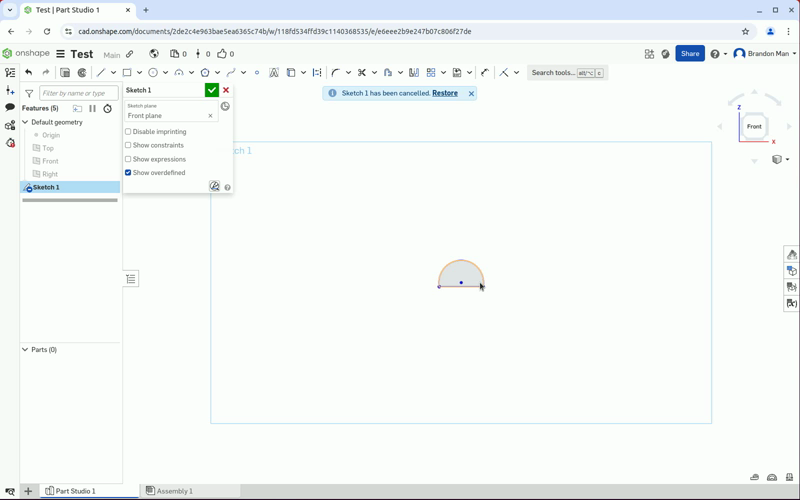
scroll(6)
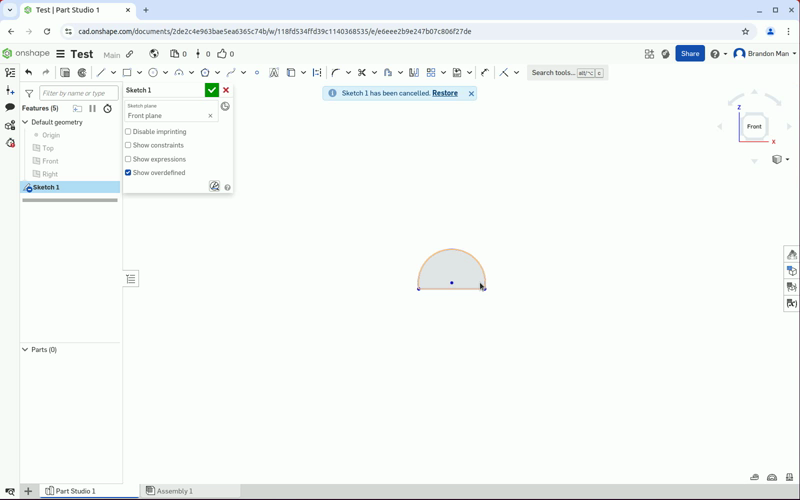
scroll(6)
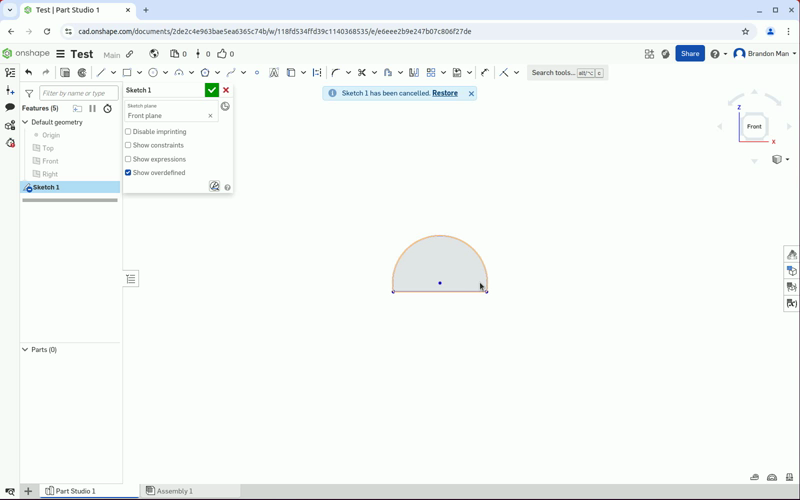
scroll(6)
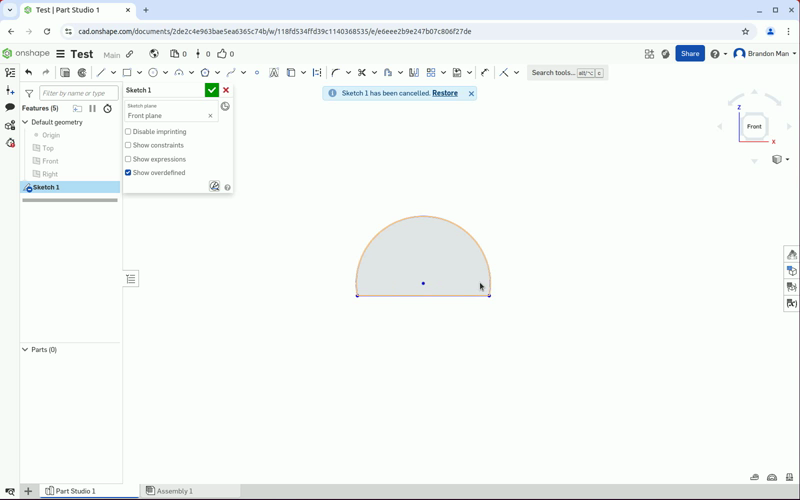
scroll(6)
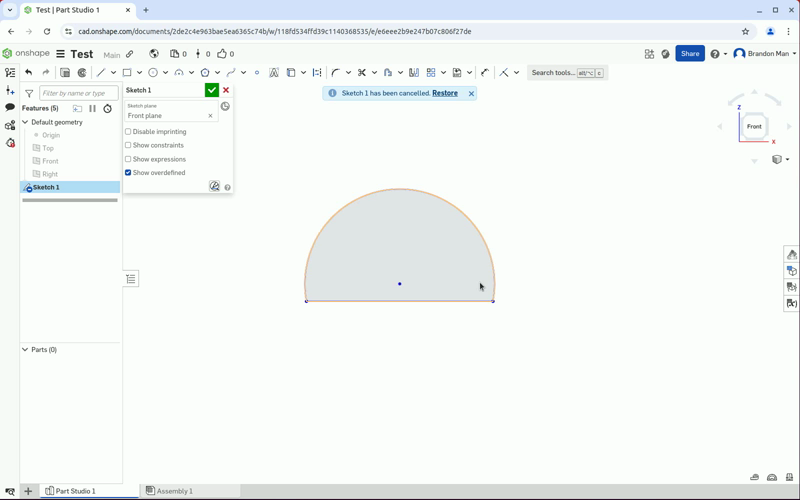
scroll(6)
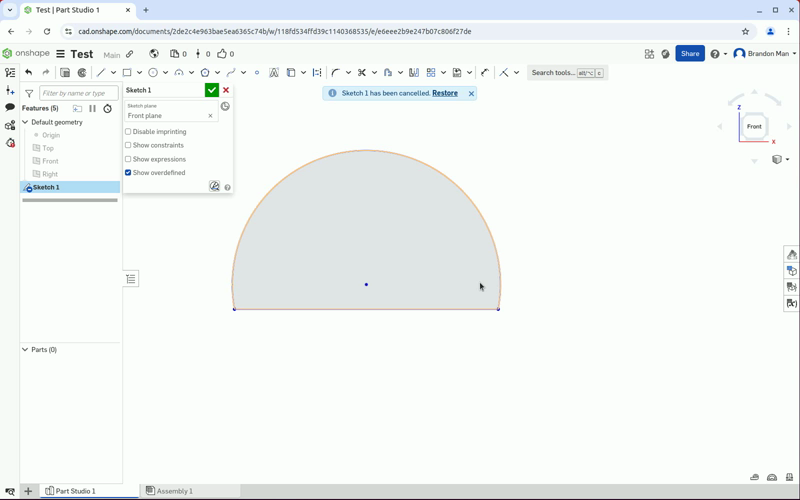
scroll(6)
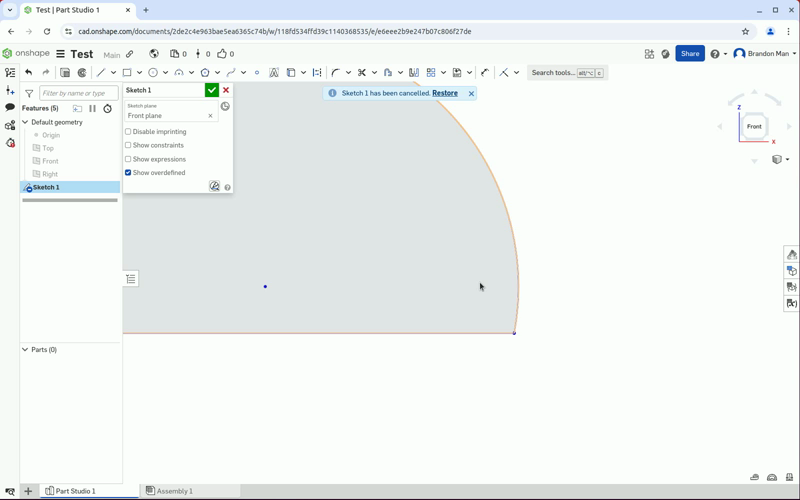
click(480, 282)
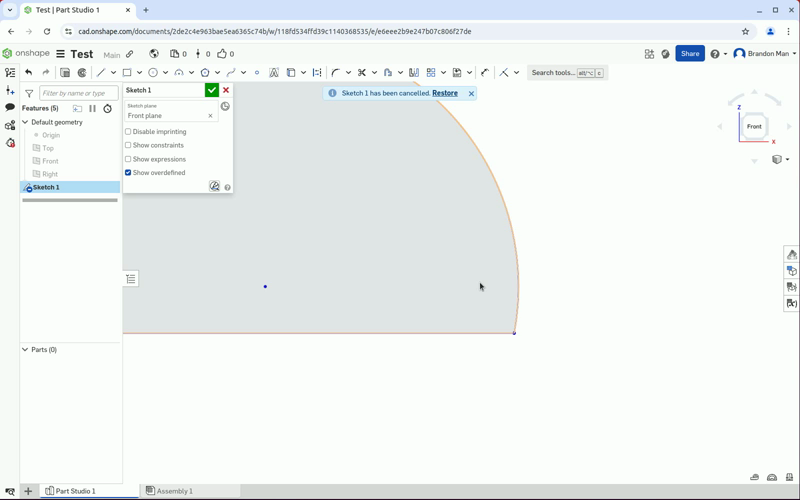
scroll(-6)
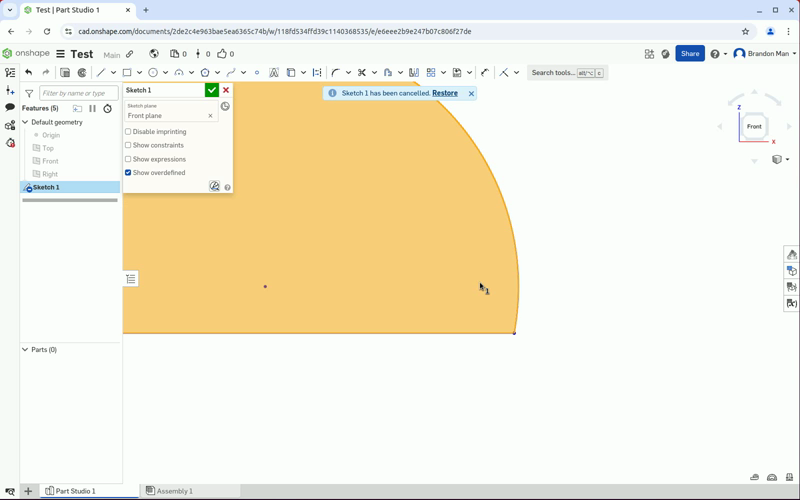
scroll(-6)
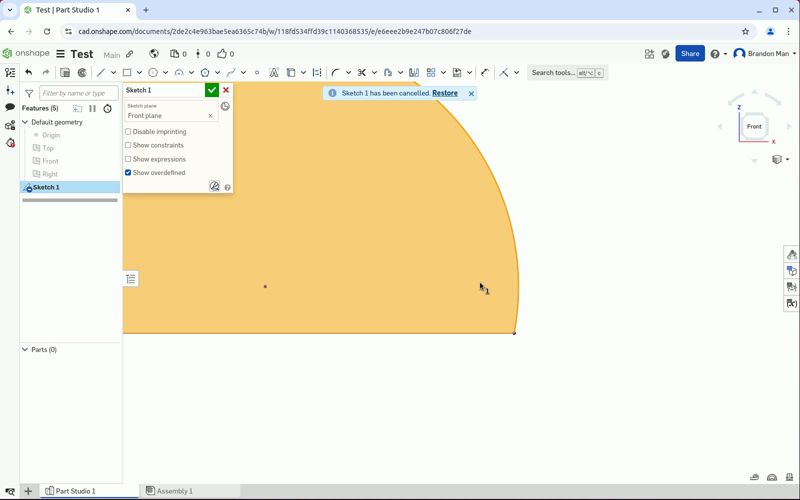
scroll(-6)
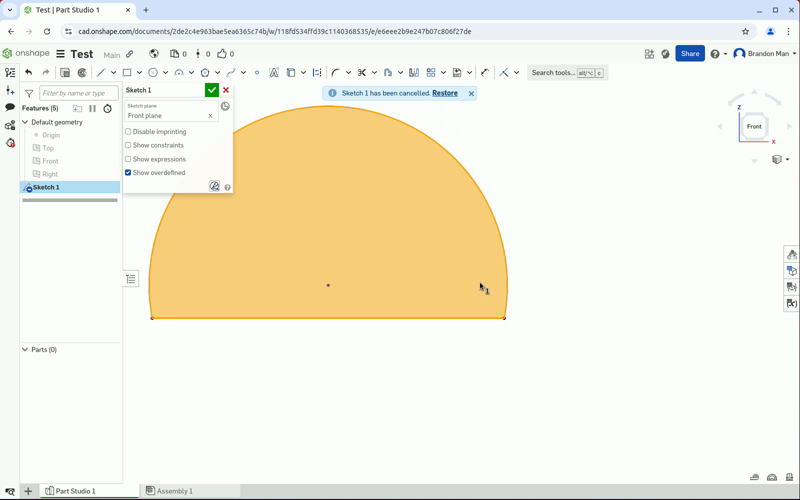
scroll(-6)
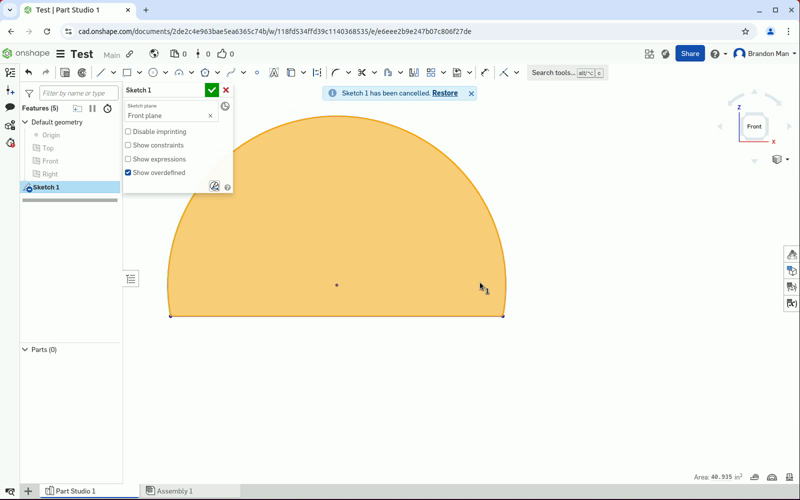
scroll(-6)
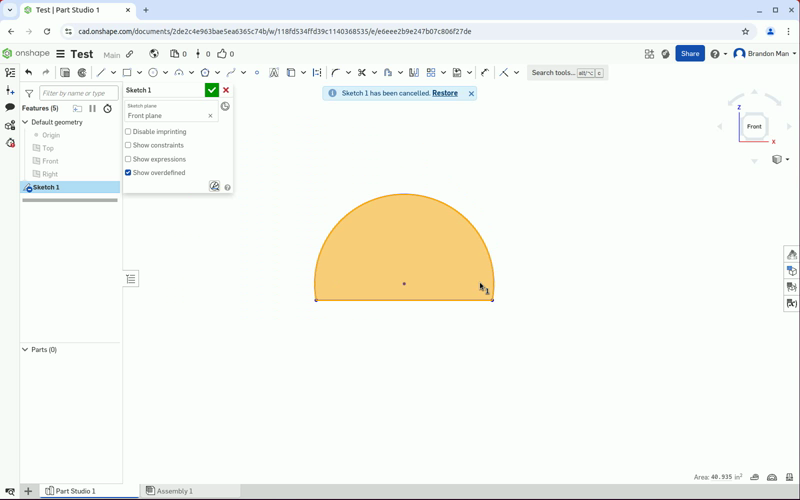
scroll(-6)
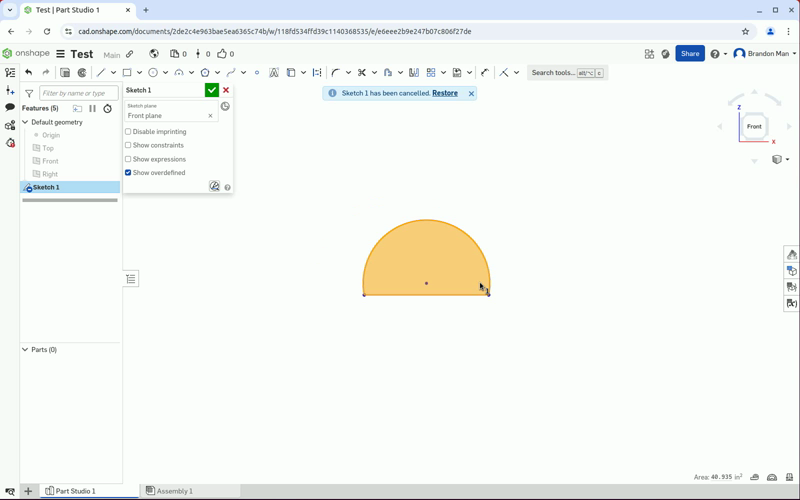
scroll(-6)
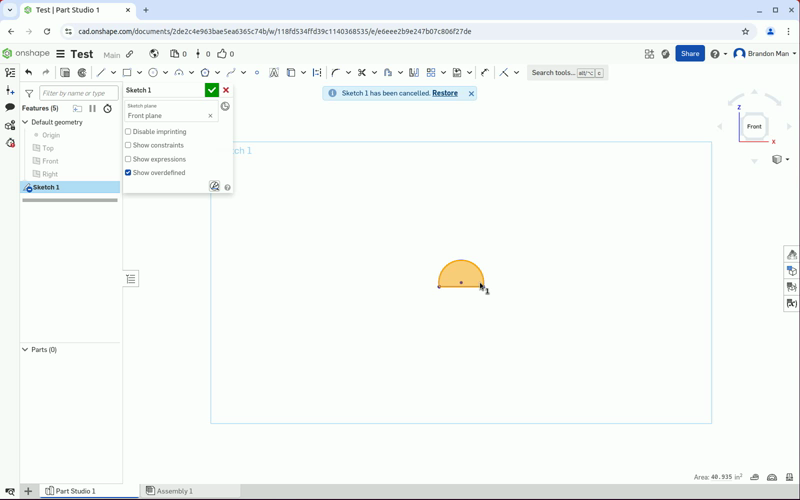
mouse_move(73, 352)
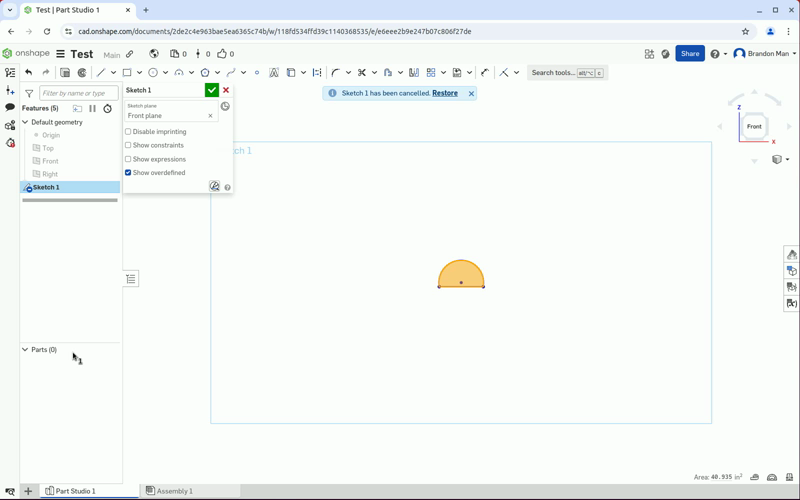
key(shift+y)
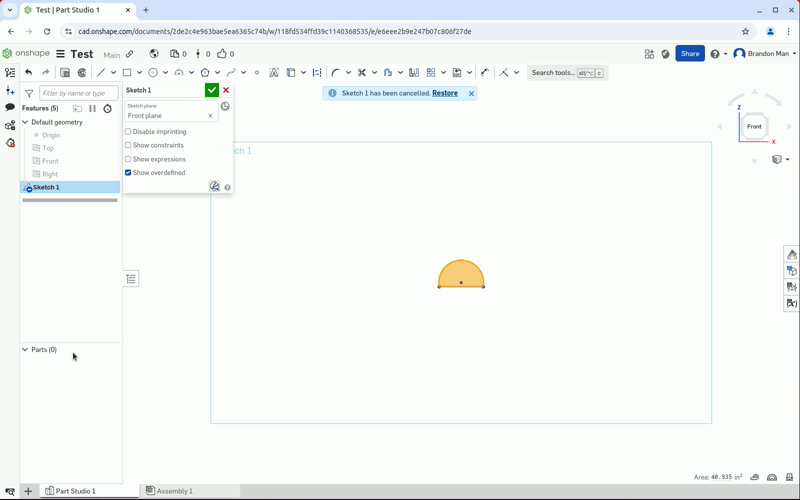
key(shift+e)
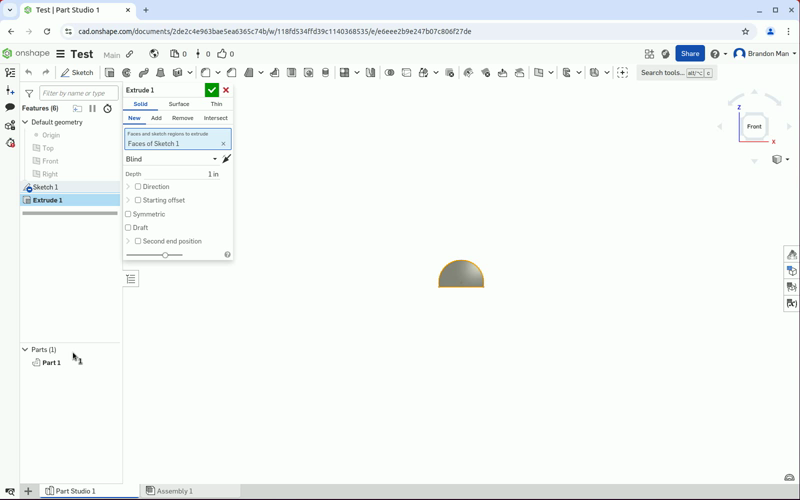
mouse_move(143, 106)
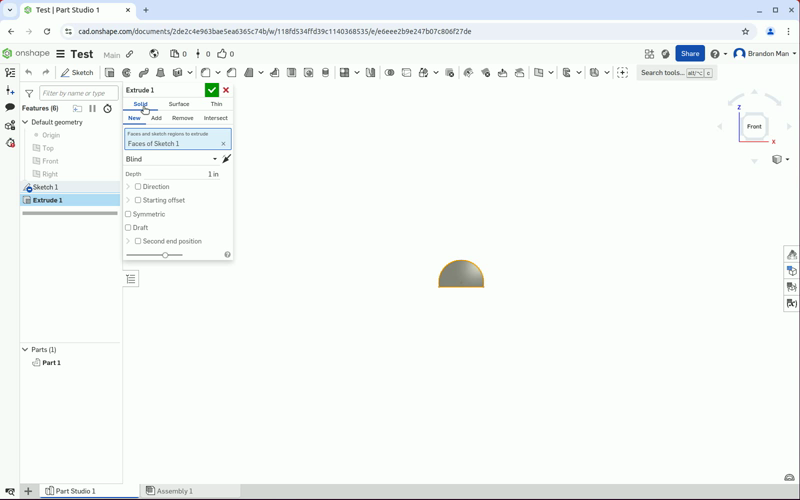
click(143, 106)
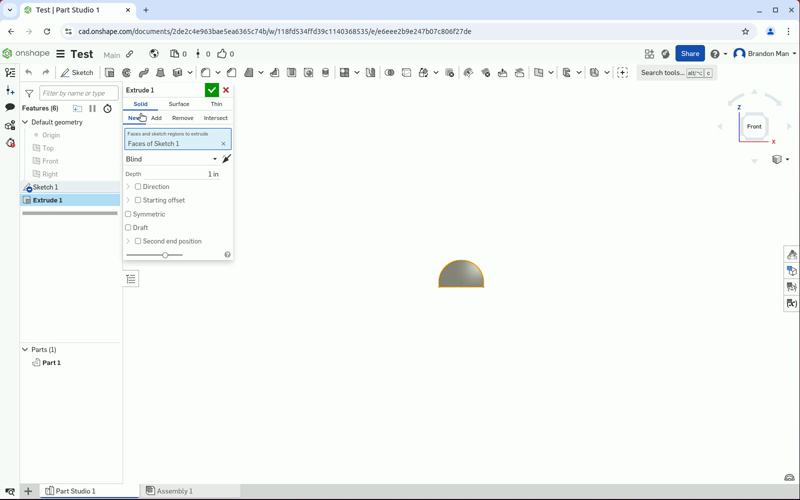
mouse_move(137, 120)
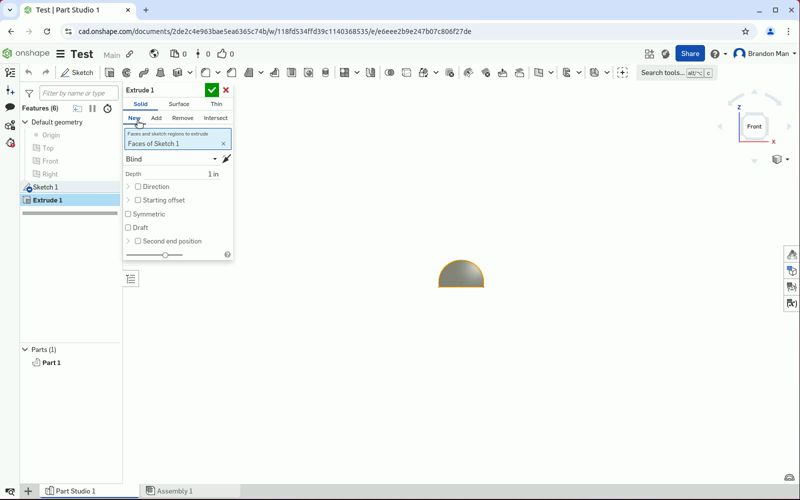
click(137, 120)
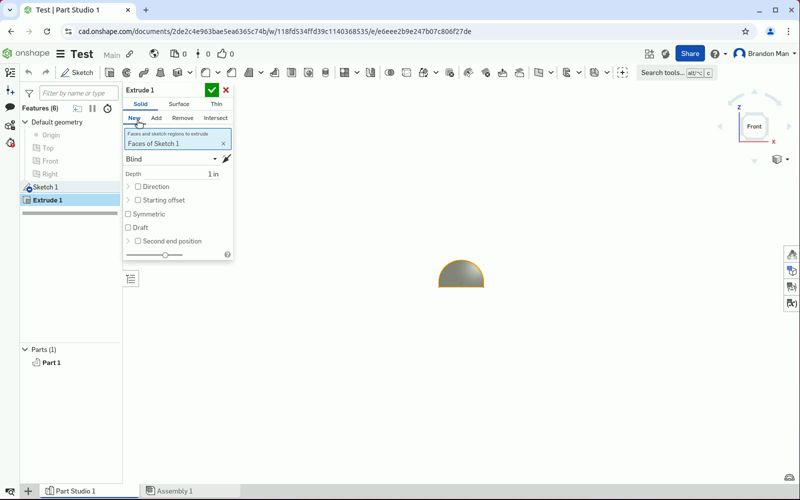
key(tab, 4)
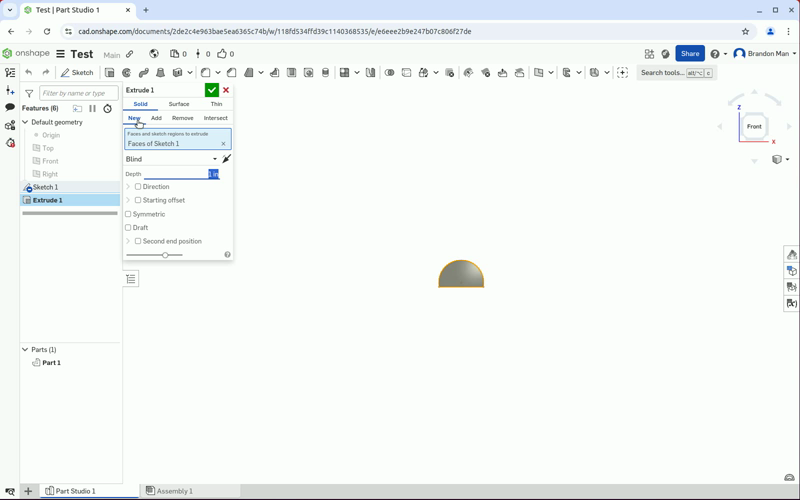
text(13.48)
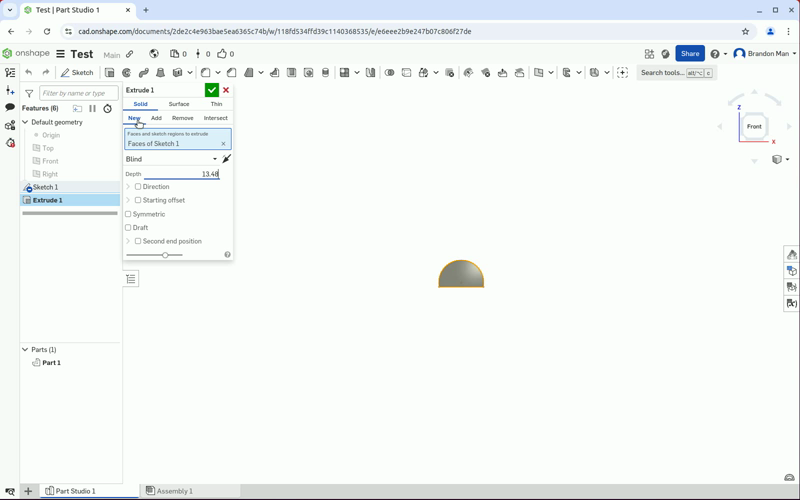
key(enter)
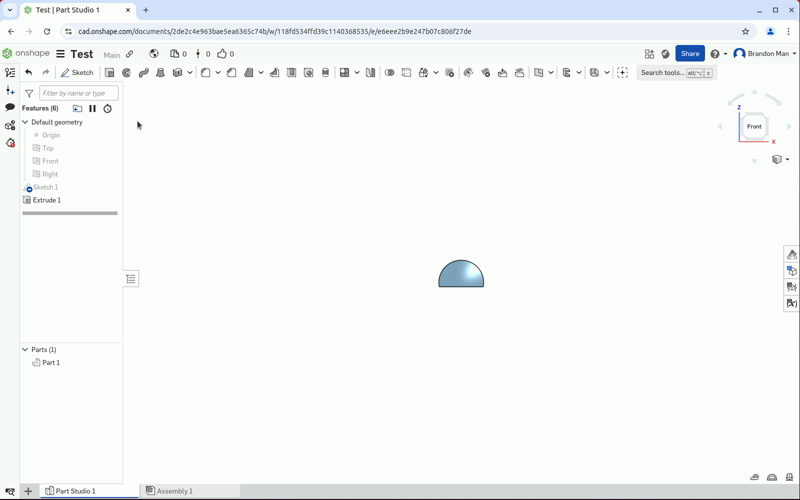
key(shift+h)
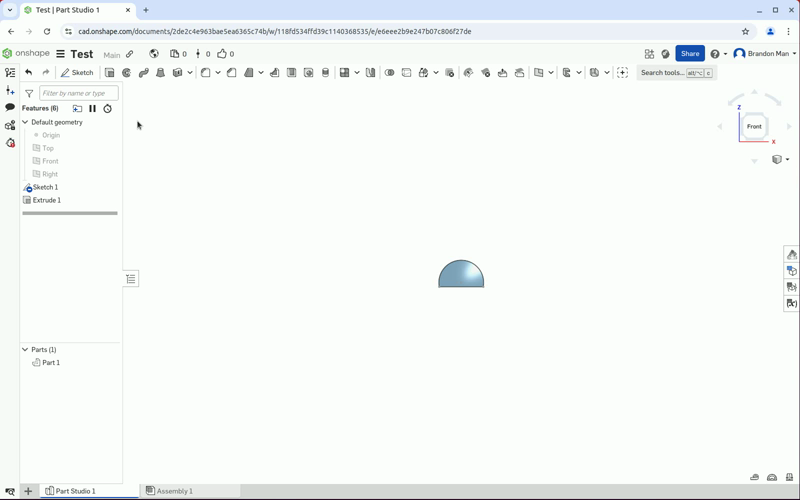
key(shift+h)
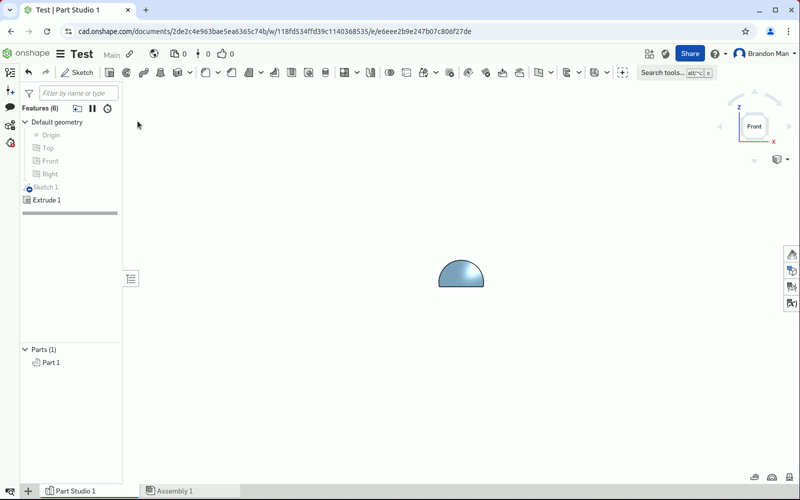
mouse_move(73, 189)
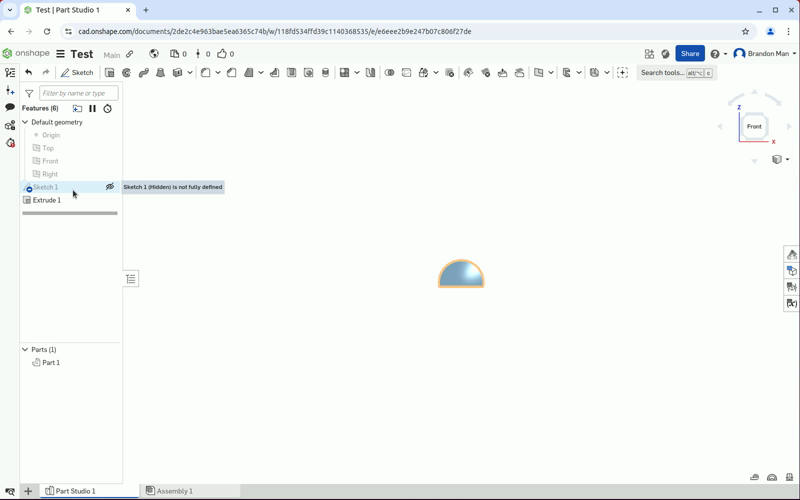
click(73, 189)
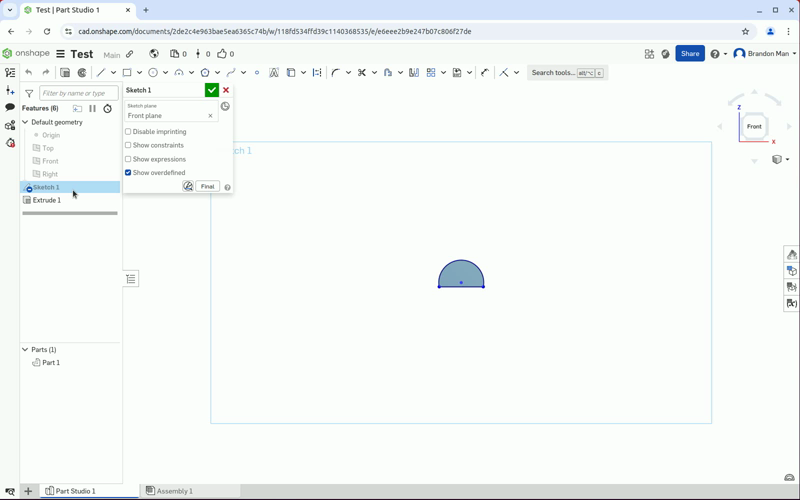
mouse_move(229, 92)
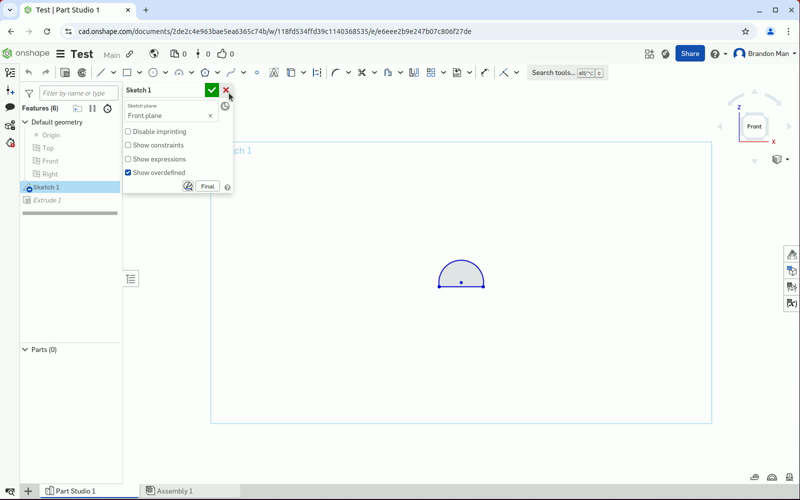
click(229, 92)
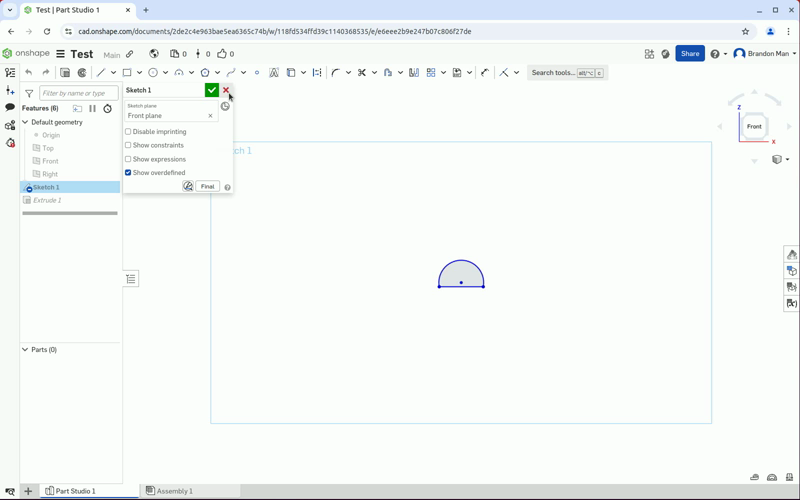
key(shift+s)
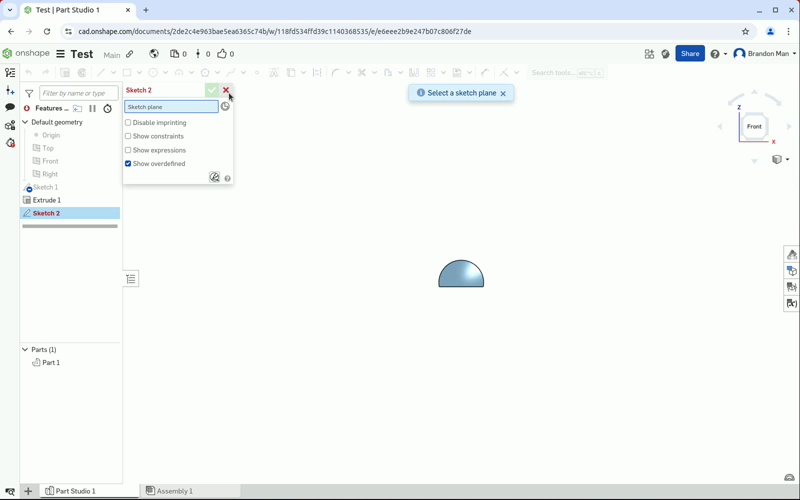
mouse_move(73, 163)
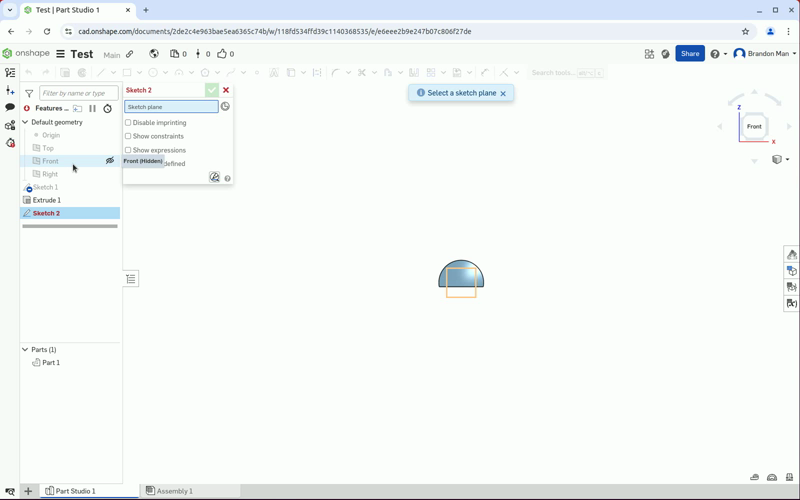
click(73, 163)
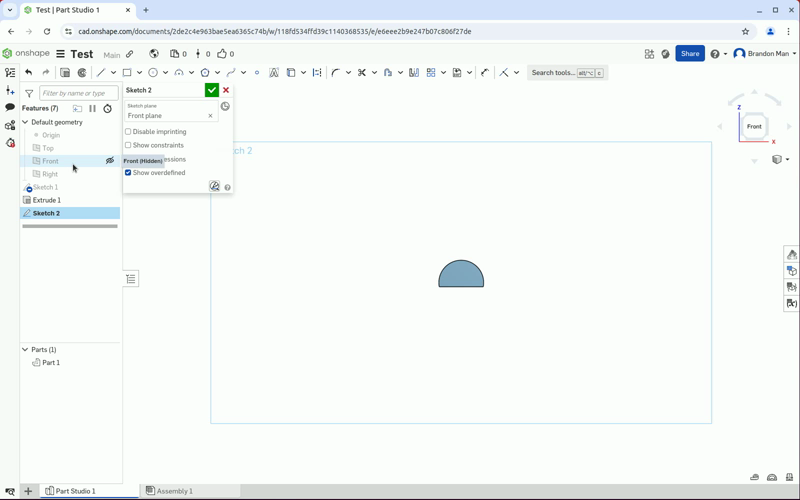
mouse_move(73, 352)
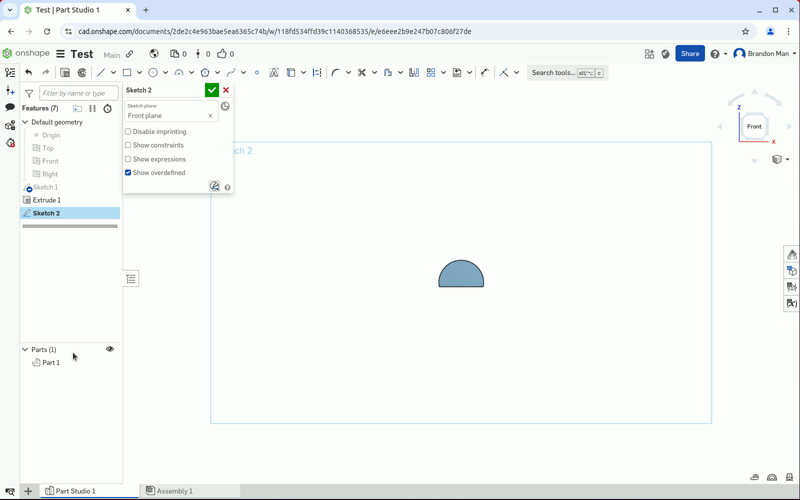
key(y)
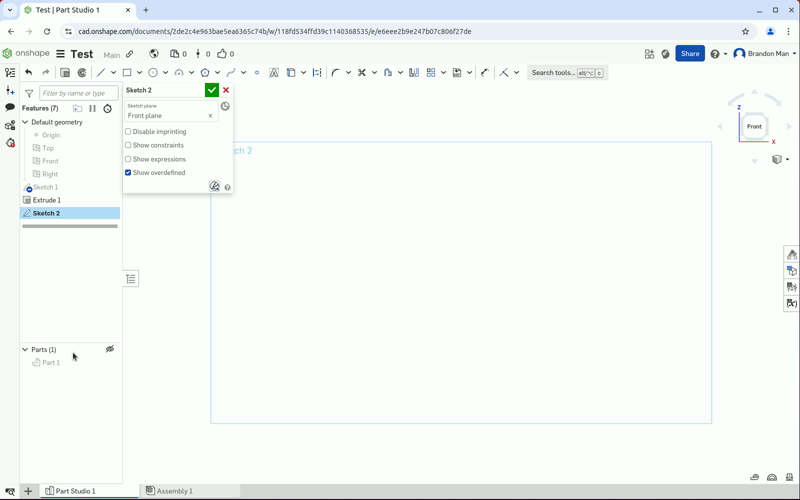
key(l)
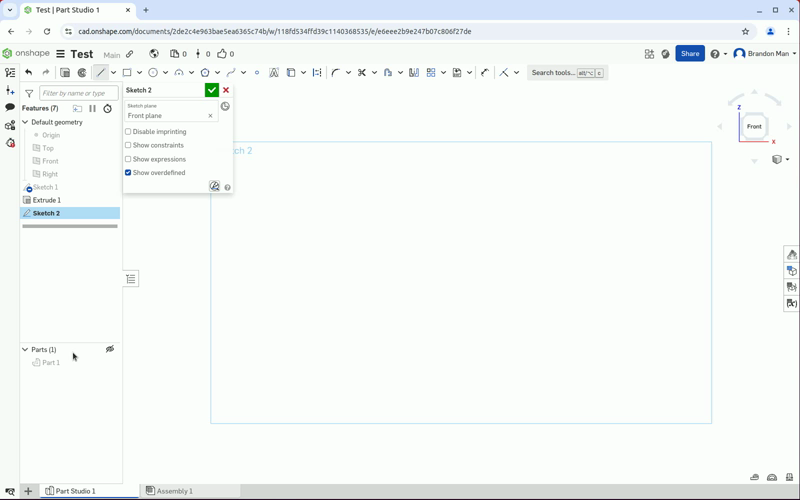
key_down(shift)
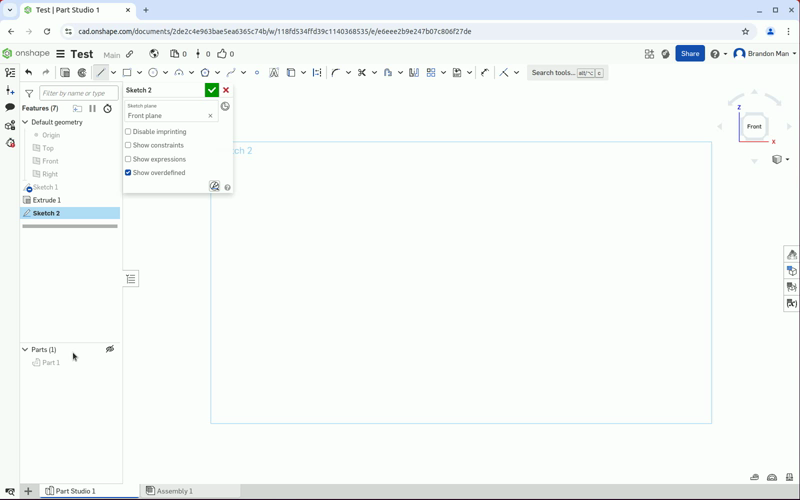
mouse_move(361, 295)
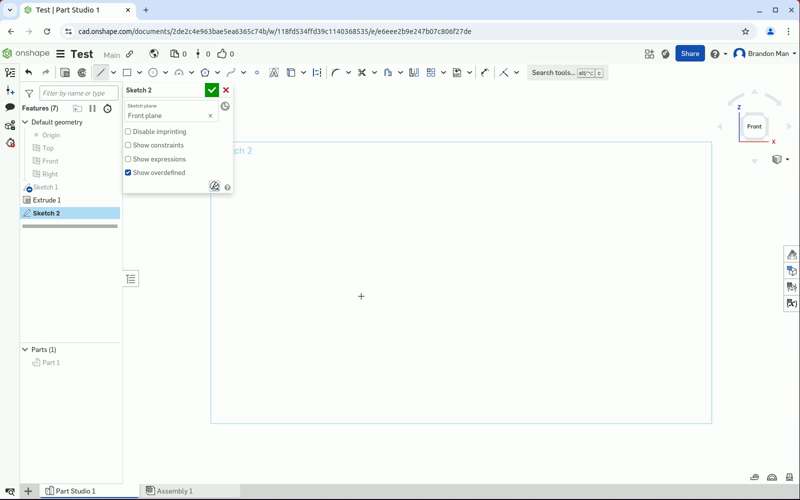
click(361, 295)
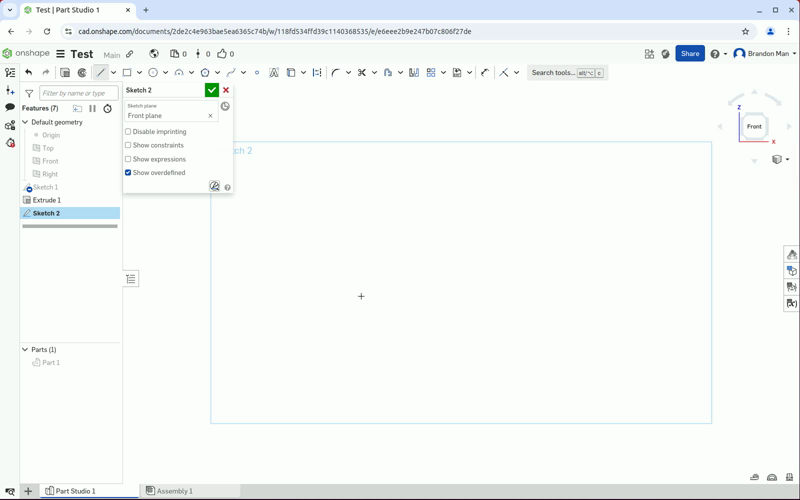
key_up(shift)
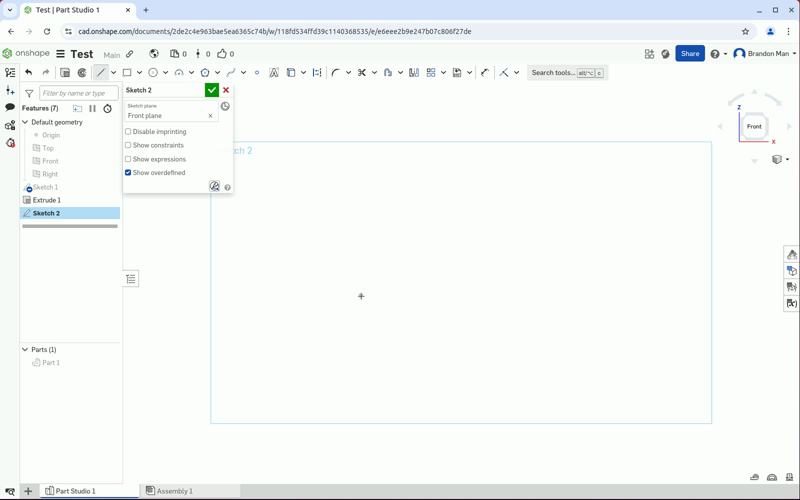
key_down(shift)
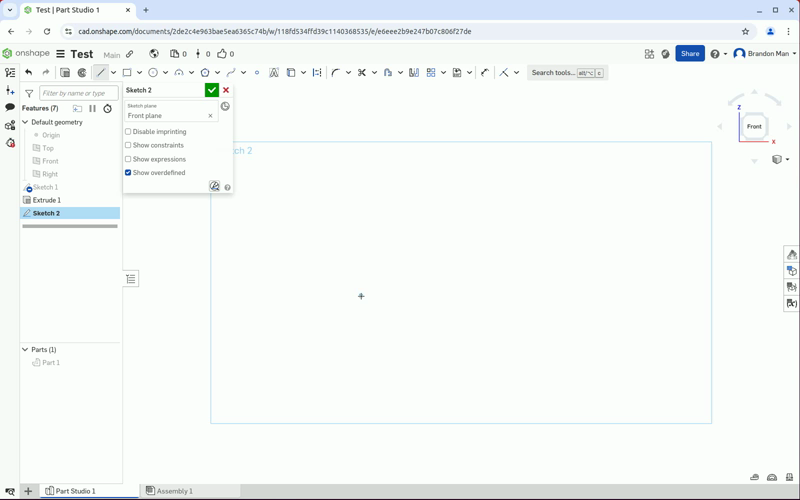
mouse_move(391, 295)
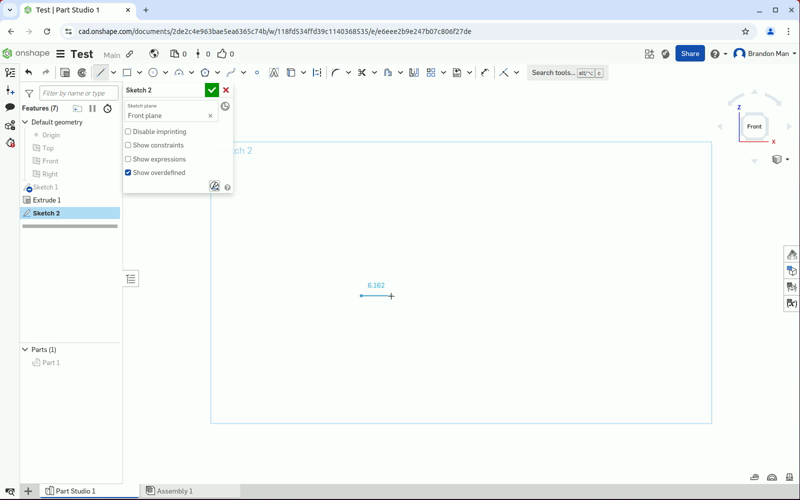
mouse_move(371, 295)
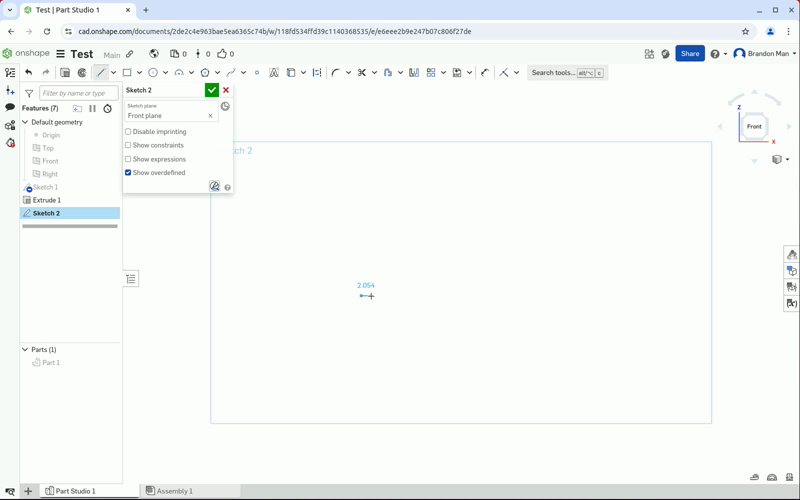
click(371, 295)
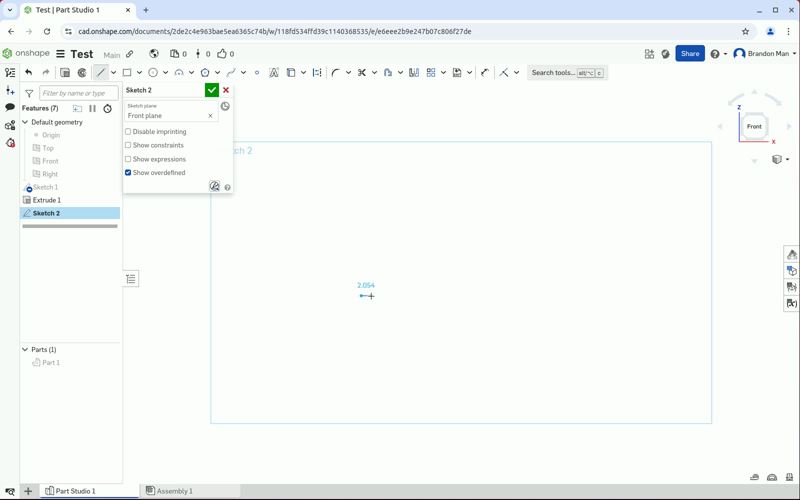
key_up(shift)
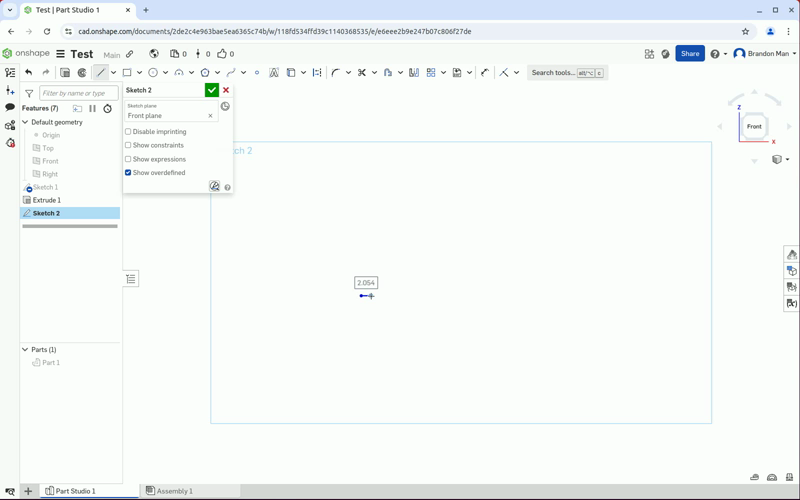
key(esc)
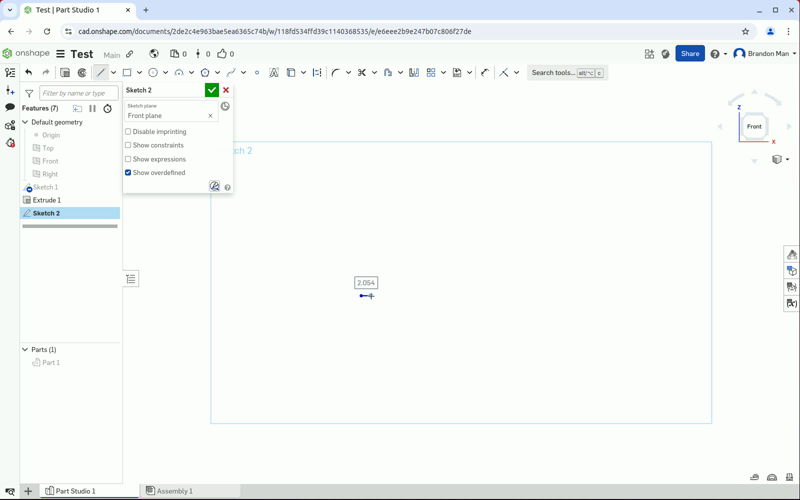
key(a)
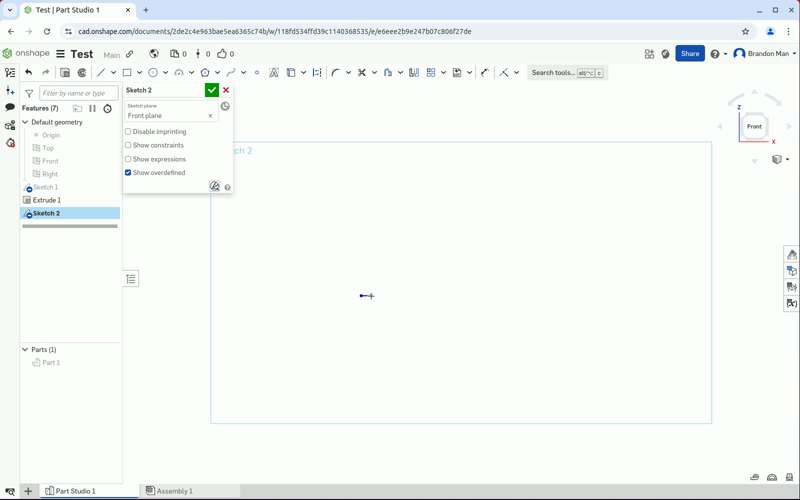
mouse_move(371, 295)
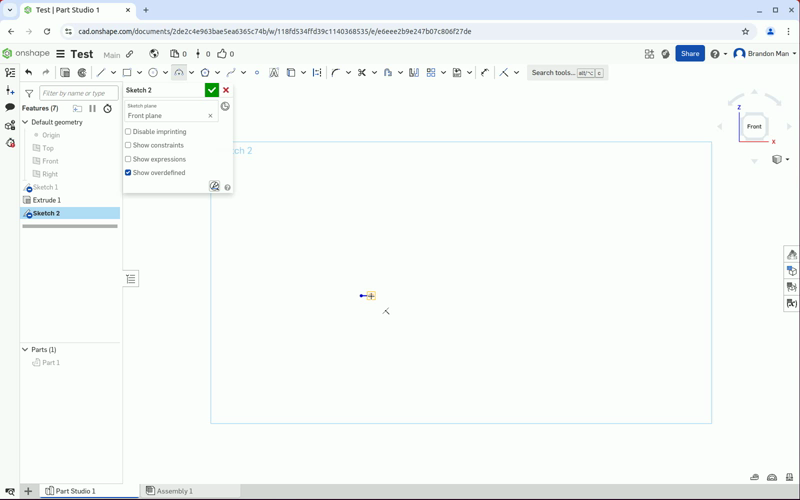
click(371, 295)
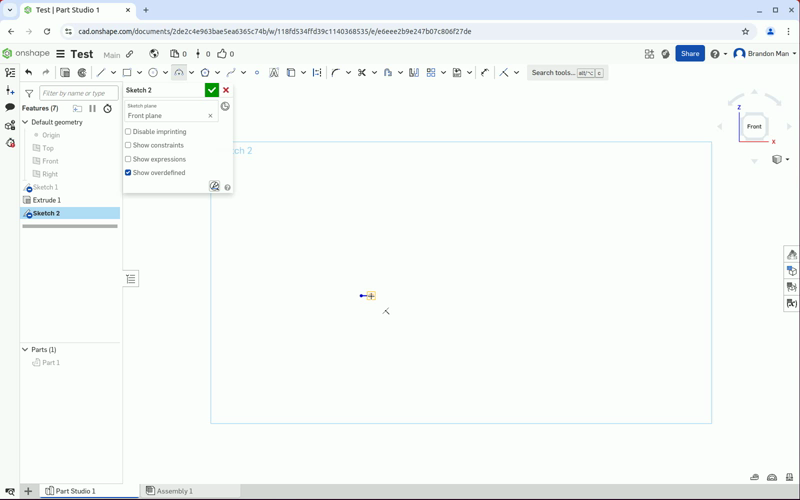
key_down(shift)
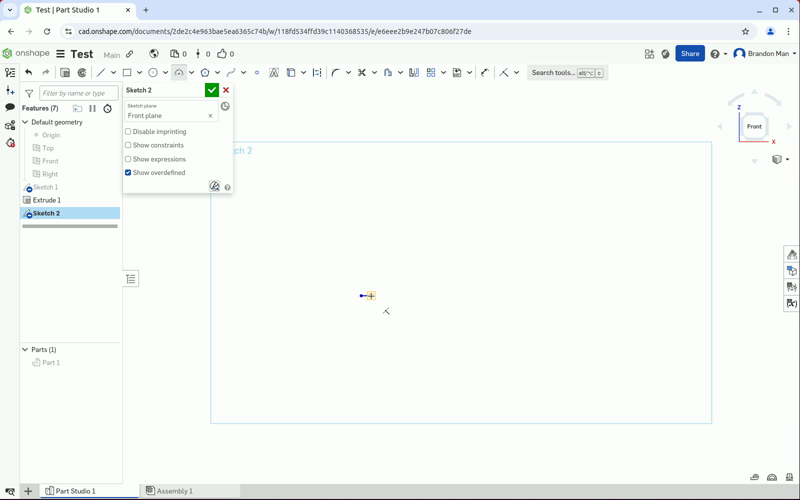
mouse_move(374, 286)
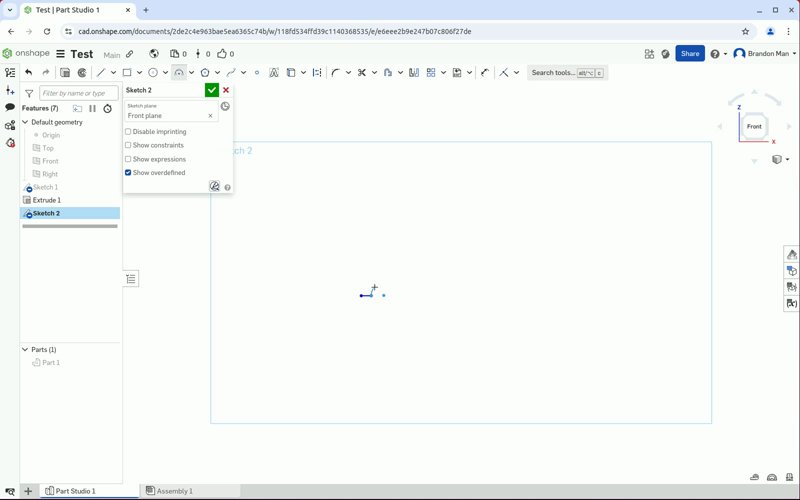
click(374, 286)
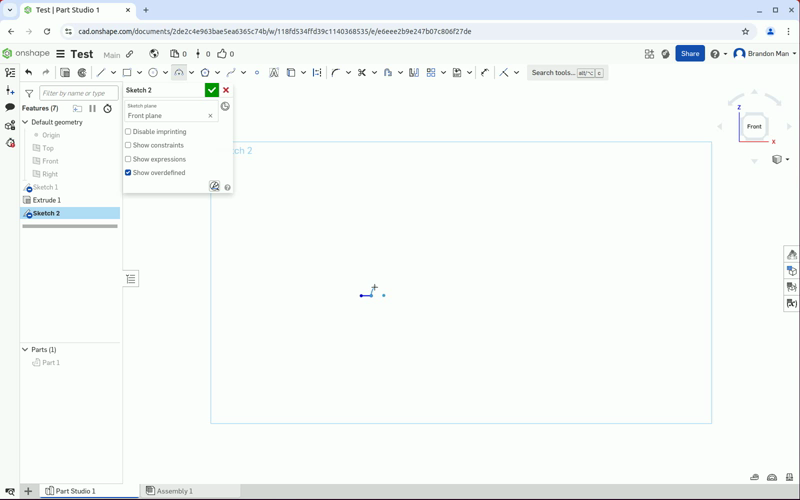
mouse_move(348, 281)
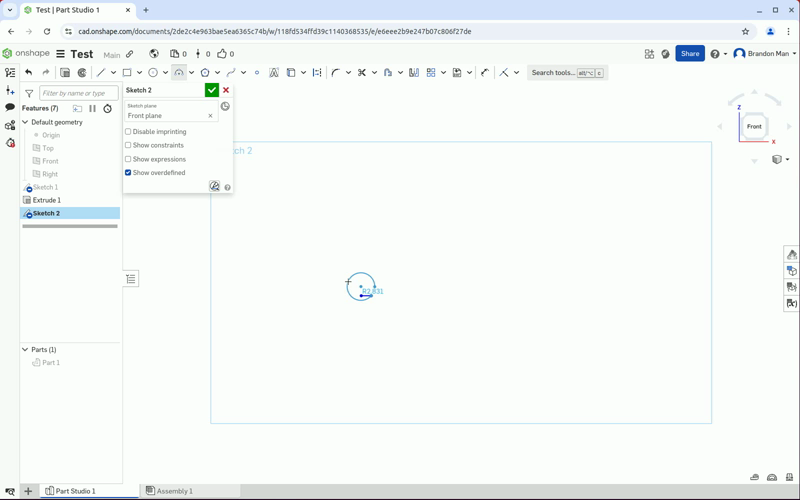
click(348, 281)
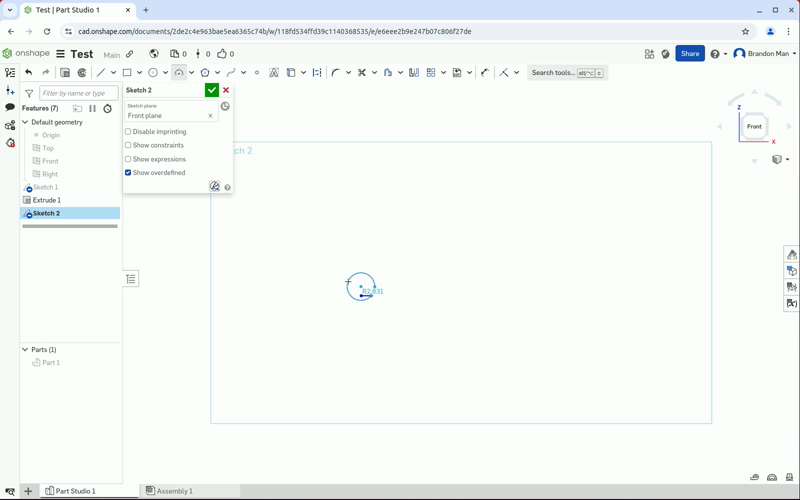
key_up(shift)
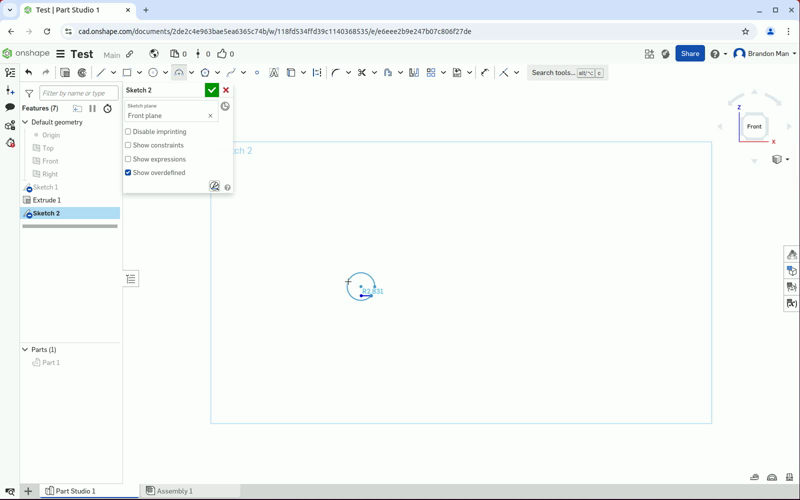
key(esc)
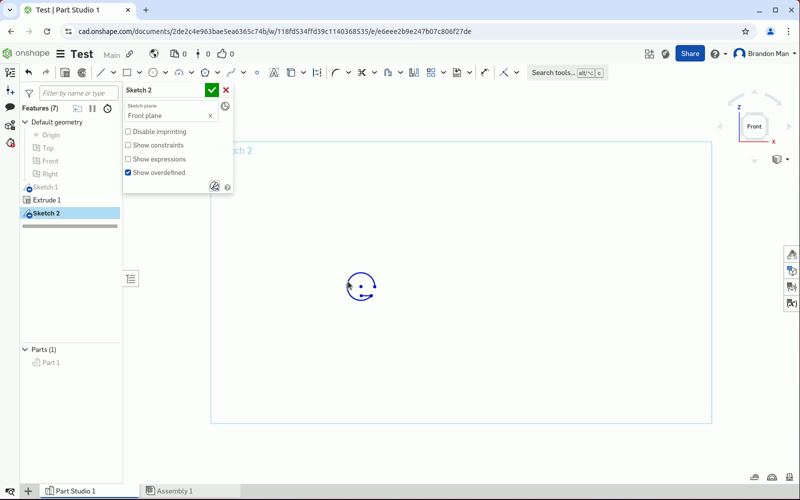
key(l)
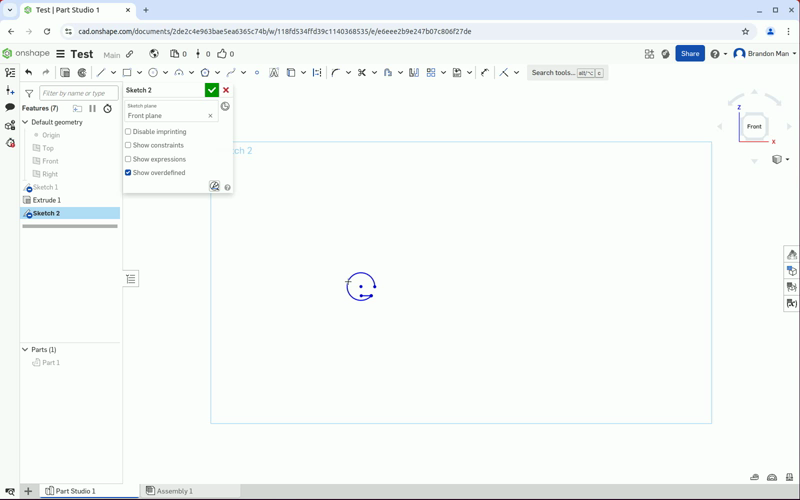
mouse_move(374, 286)
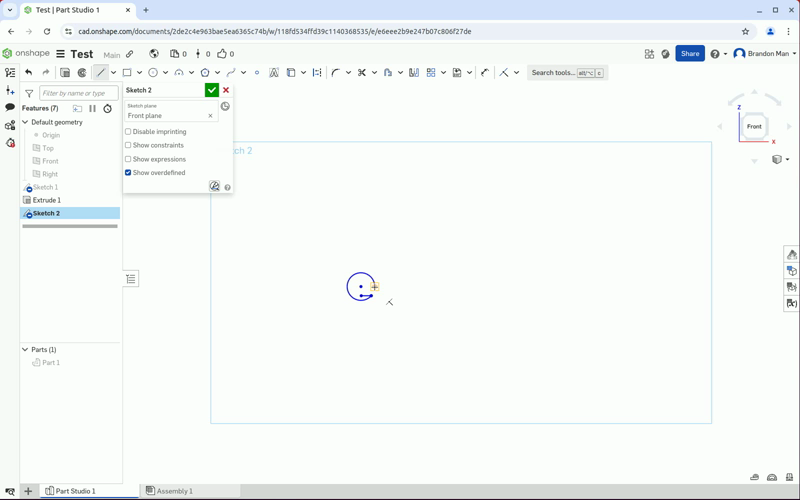
click(374, 286)
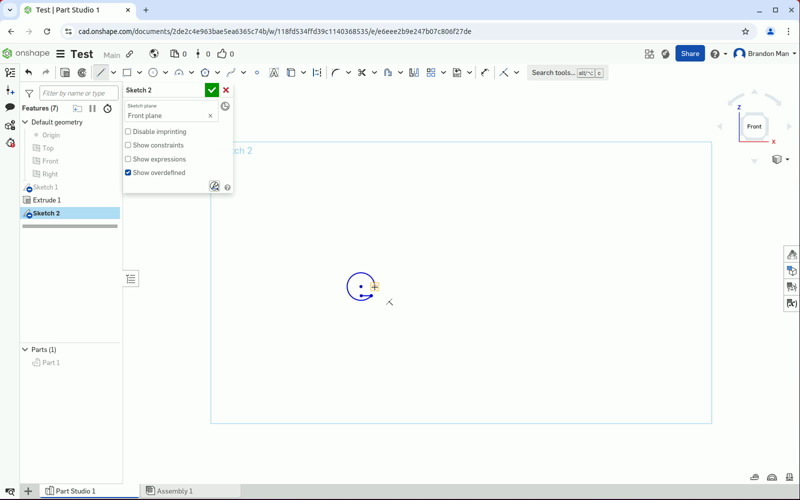
key_down(shift)
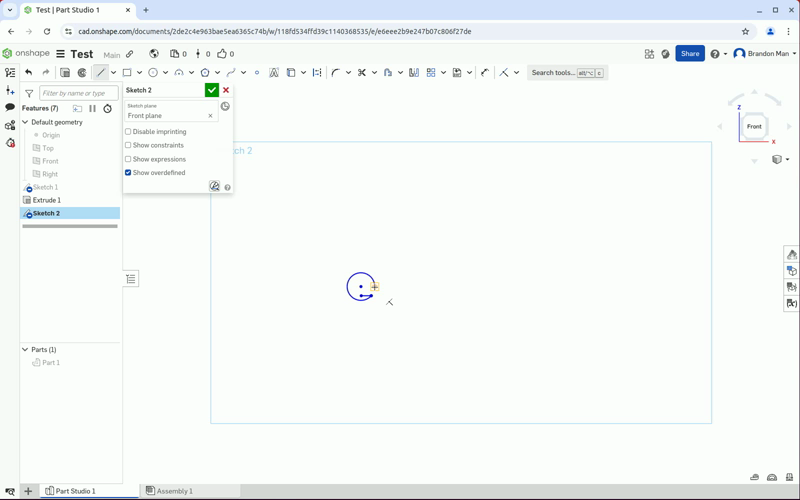
mouse_move(404, 286)
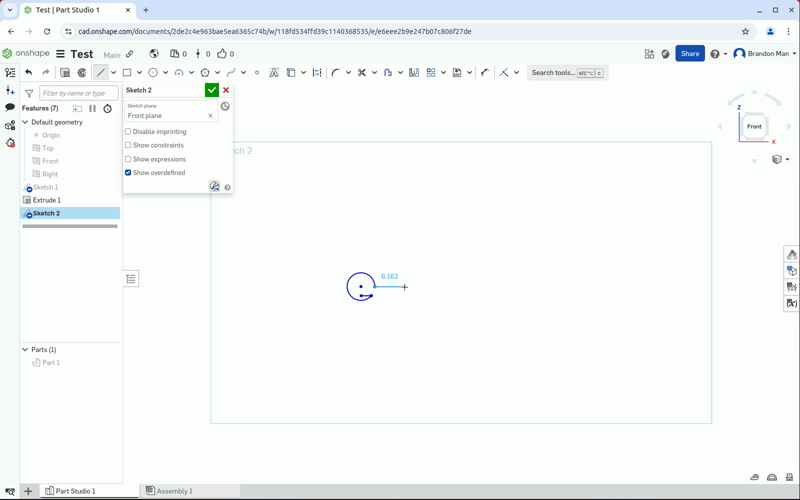
mouse_move(361, 286)
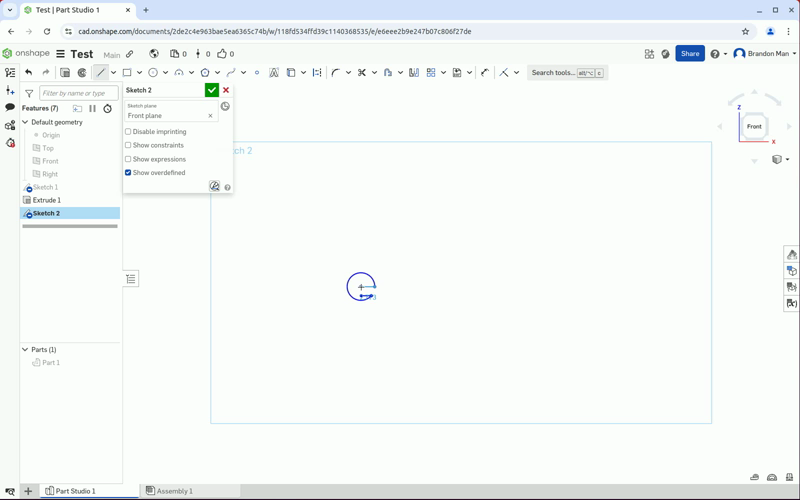
click(361, 286)
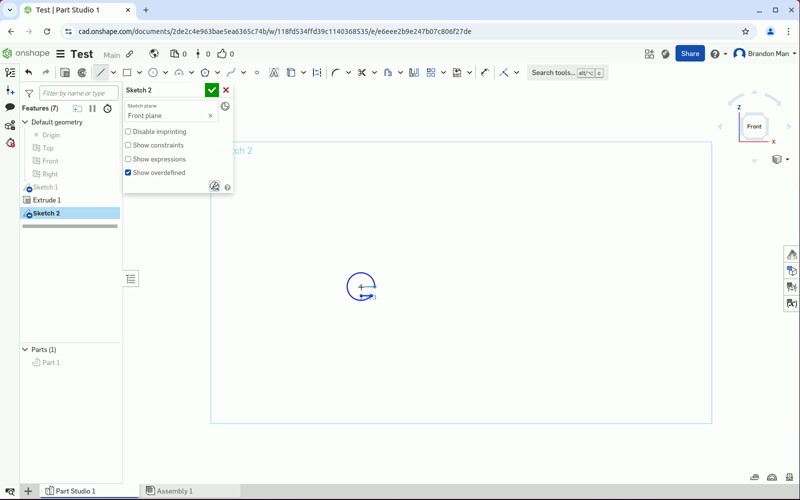
key_up(shift)
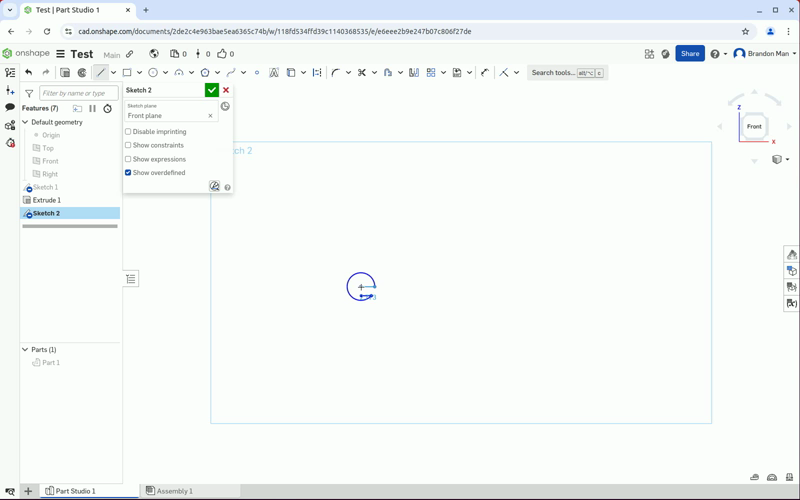
mouse_move(391, 286)
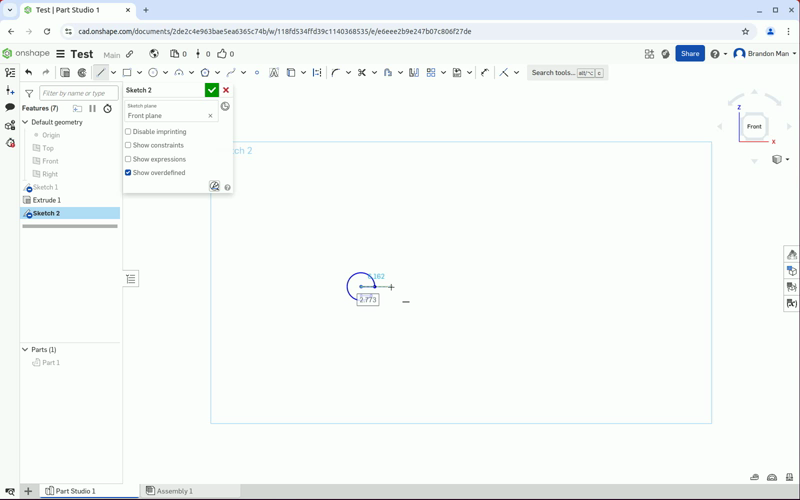
key_down(shift)
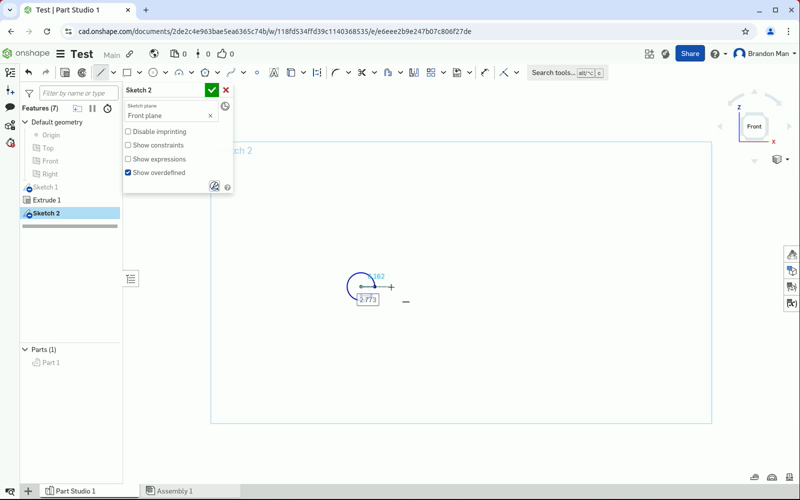
mouse_move(361, 295)
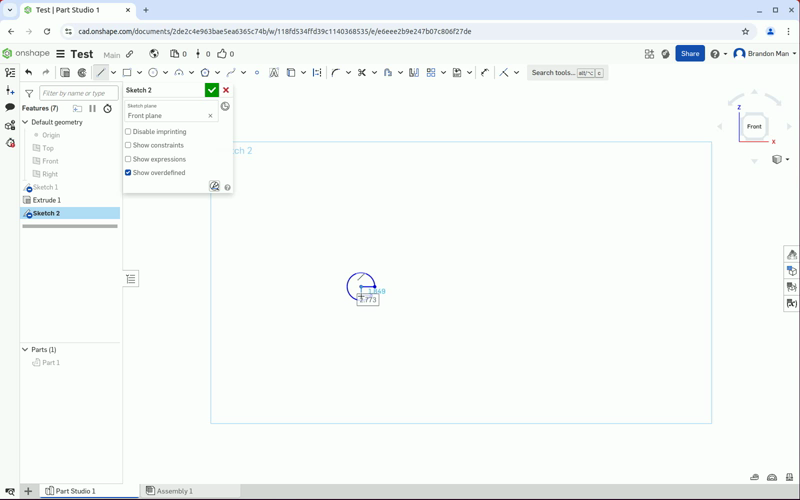
key_up(shift)
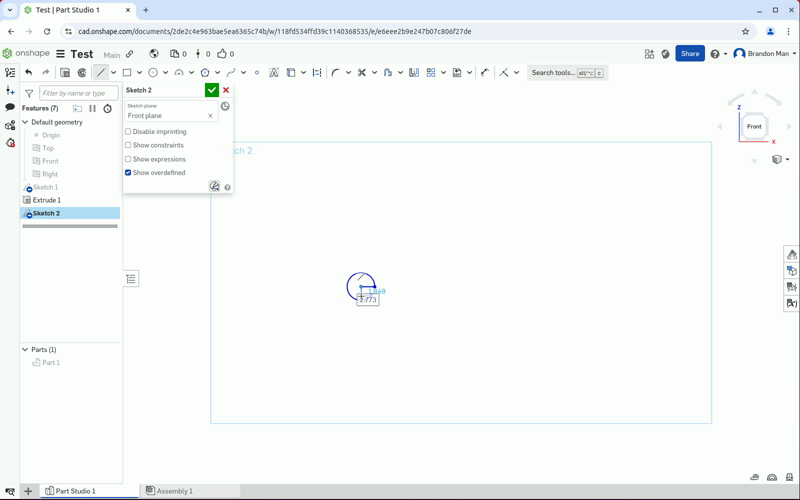
click(361, 295)
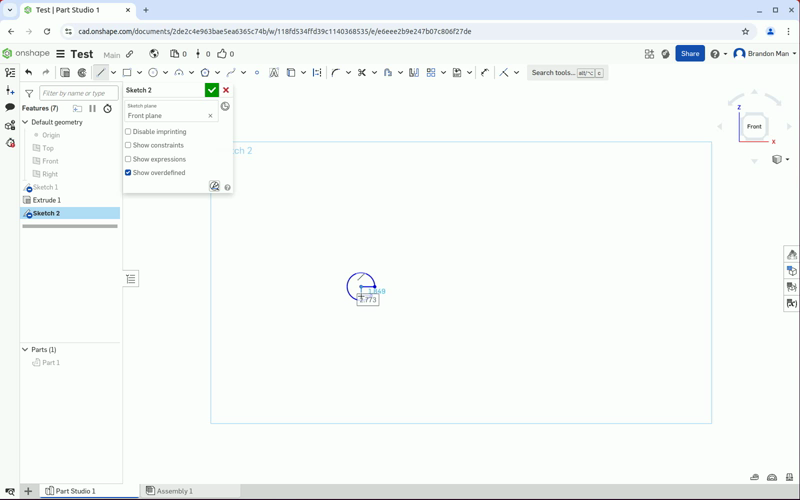
key(esc)
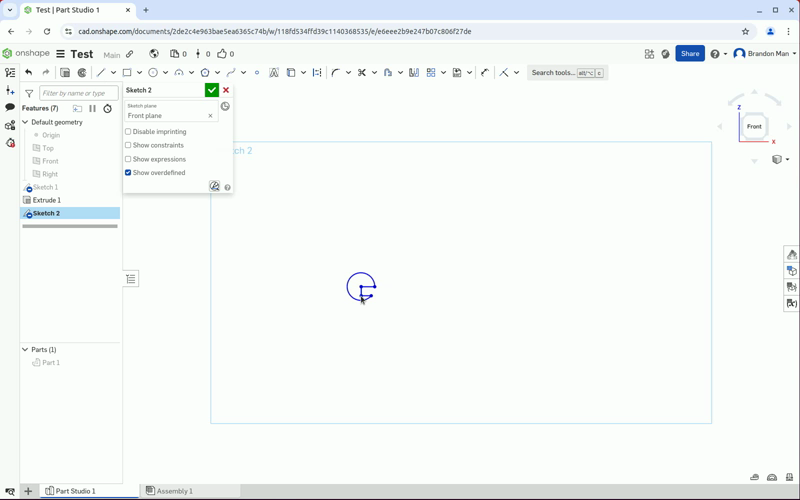
mouse_move(354, 280)
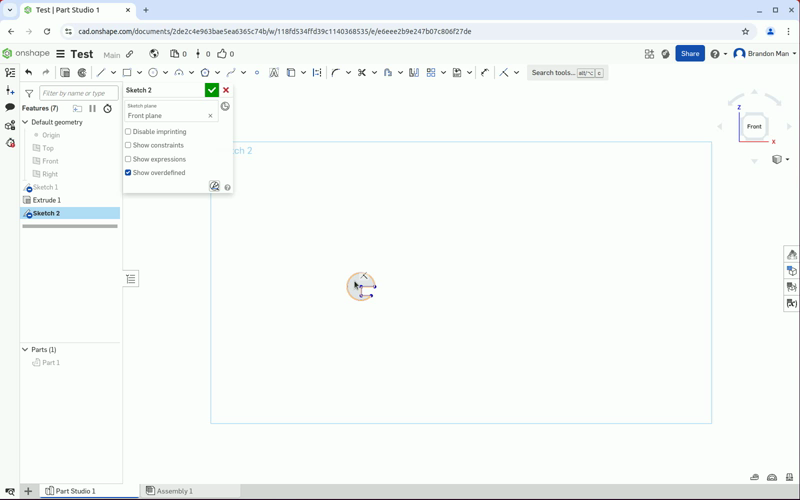
scroll(6)
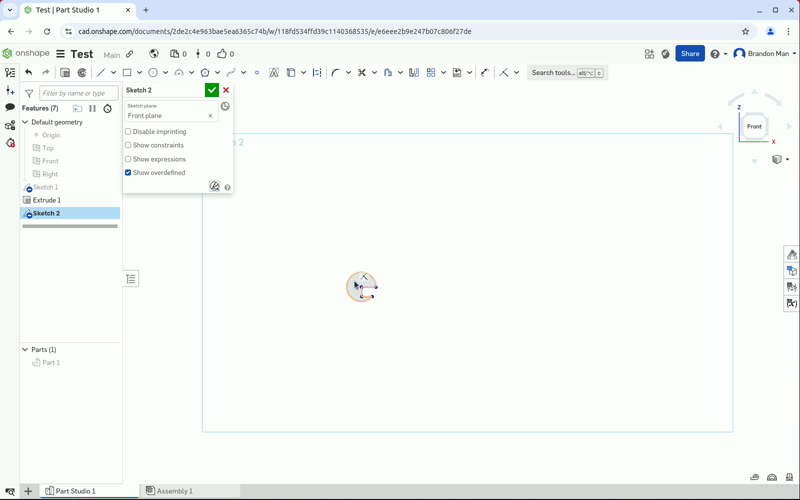
scroll(6)
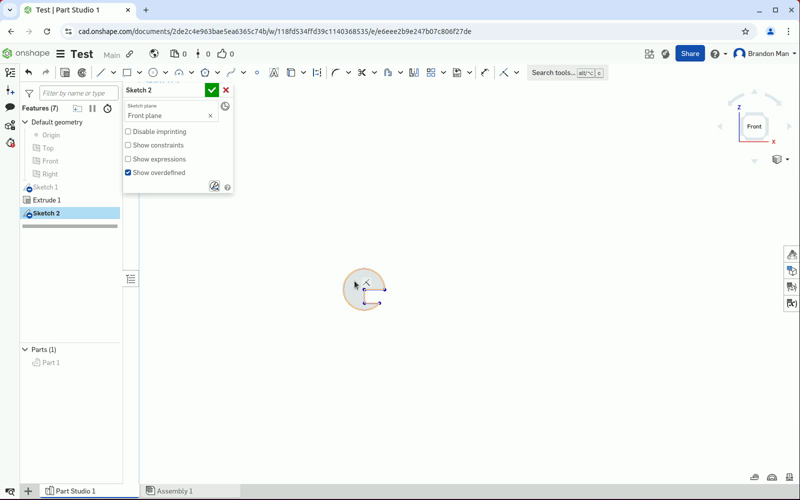
scroll(6)
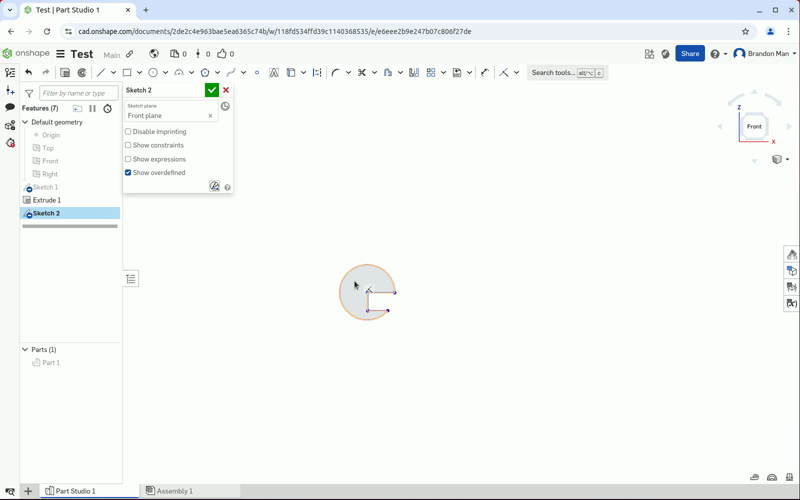
scroll(6)
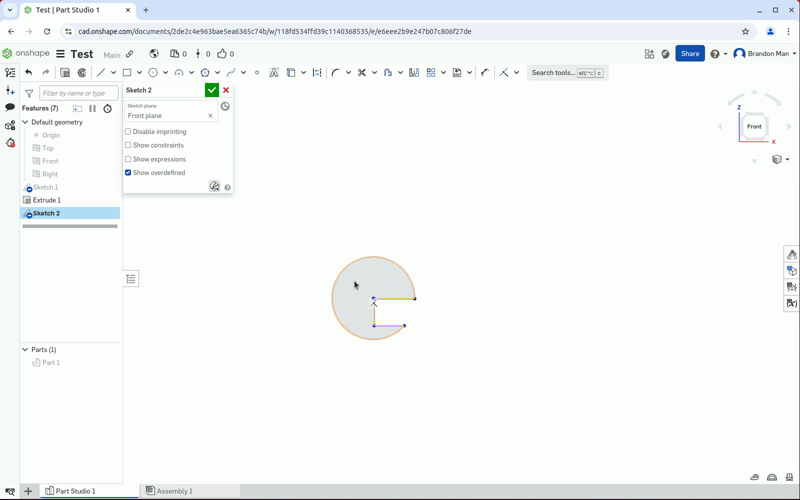
scroll(6)
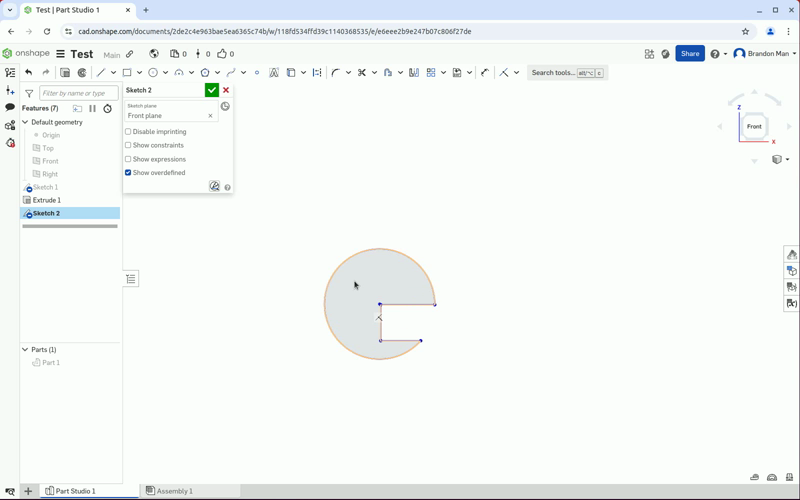
scroll(6)
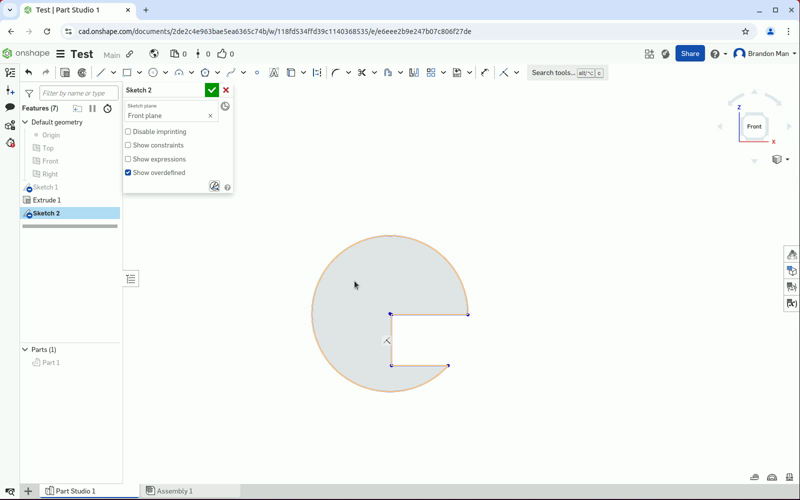
scroll(6)
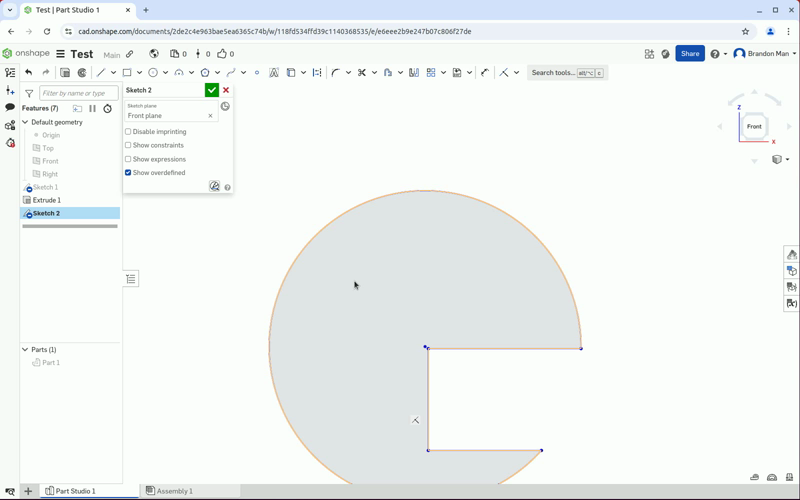
click(354, 280)
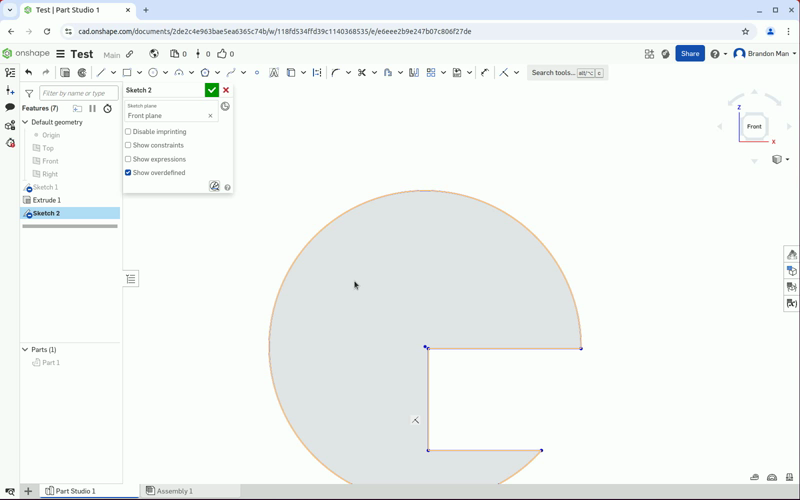
scroll(-6)
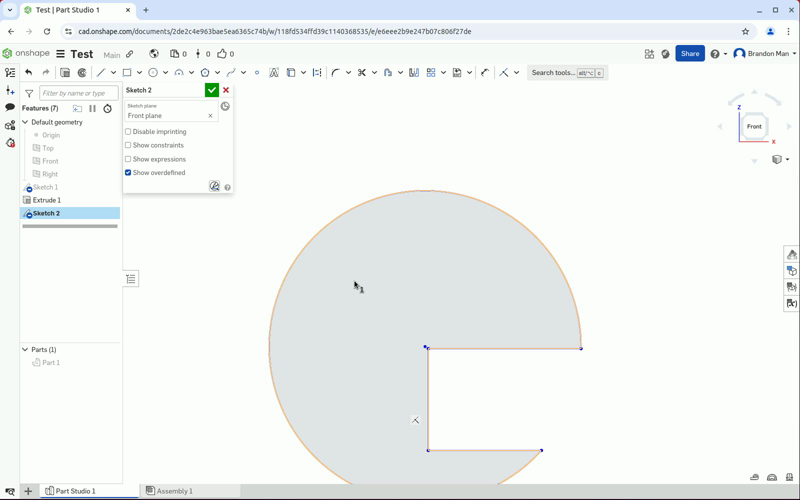
scroll(-6)
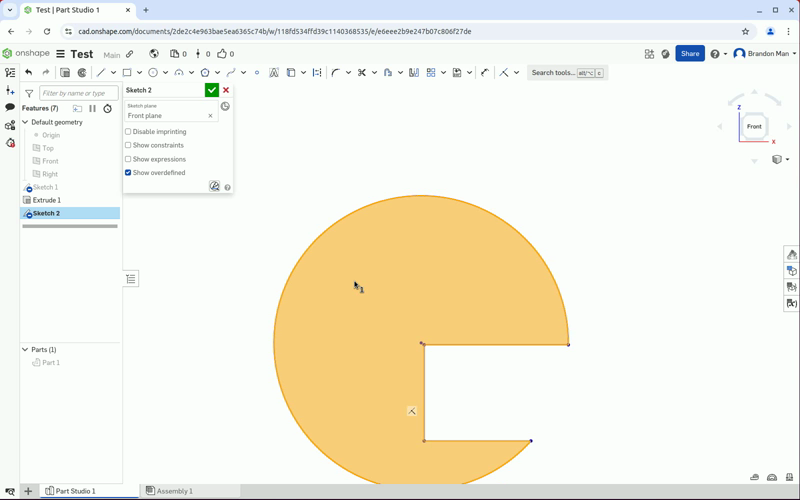
scroll(-6)
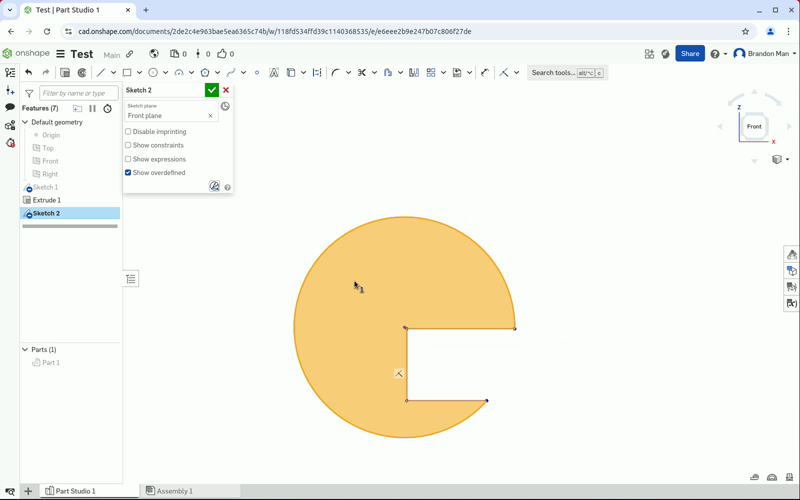
scroll(-6)
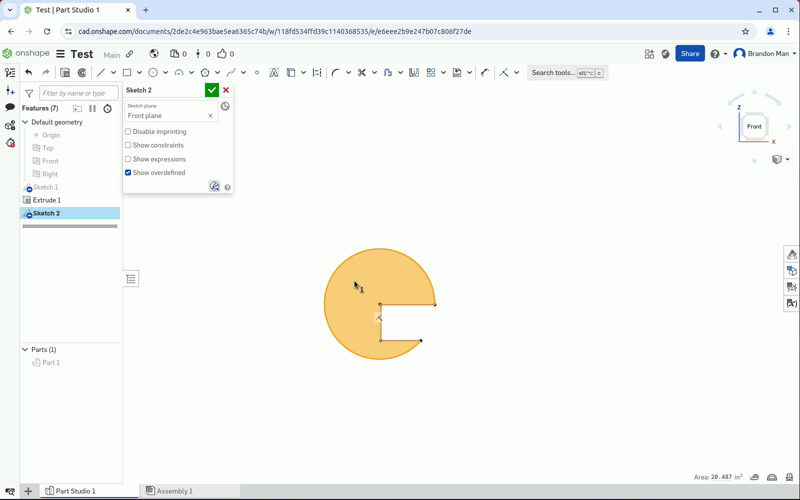
scroll(-6)
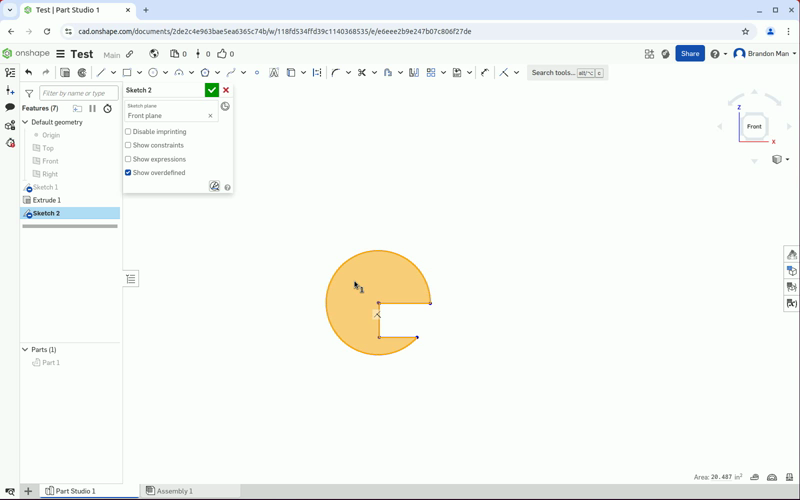
scroll(-6)
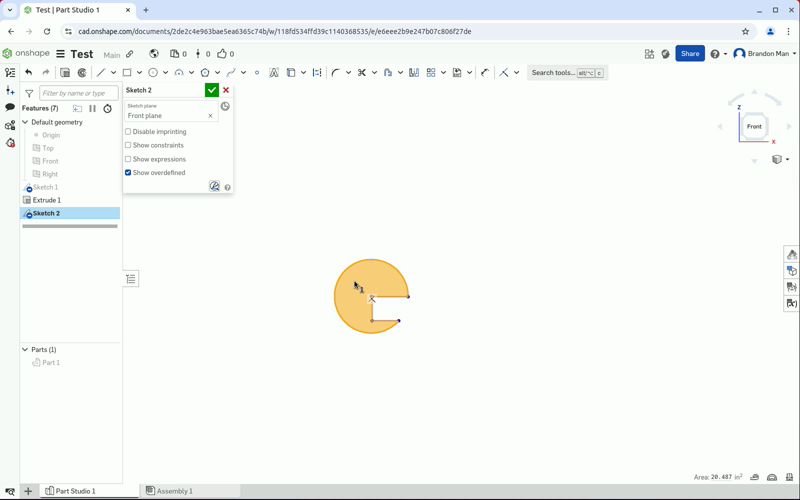
scroll(-6)
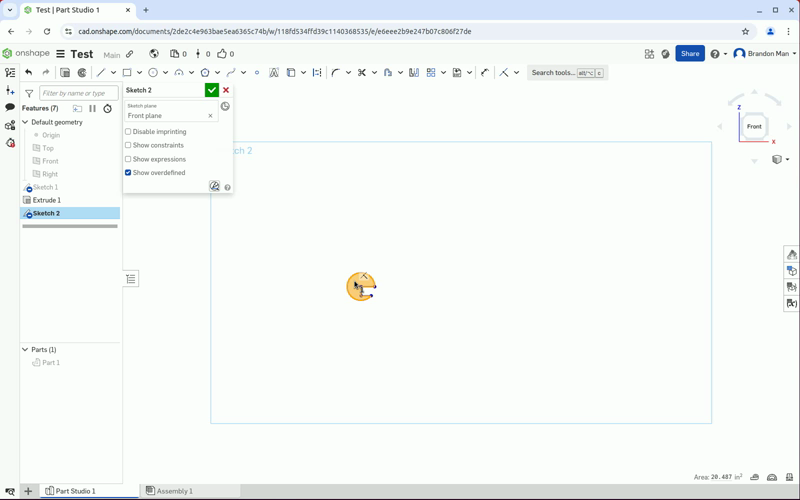
mouse_move(73, 352)
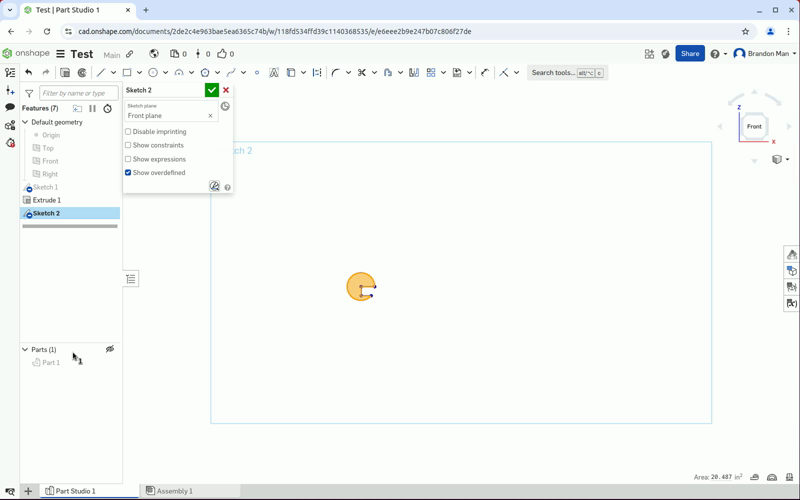
key(shift+y)
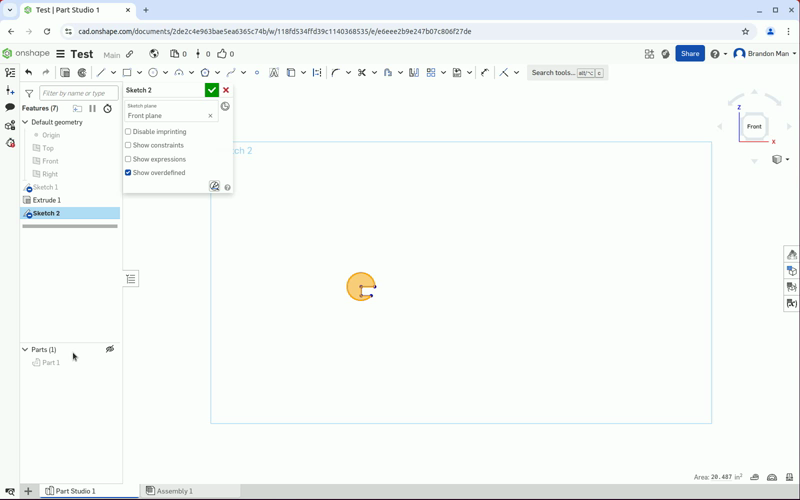
key(shift+e)
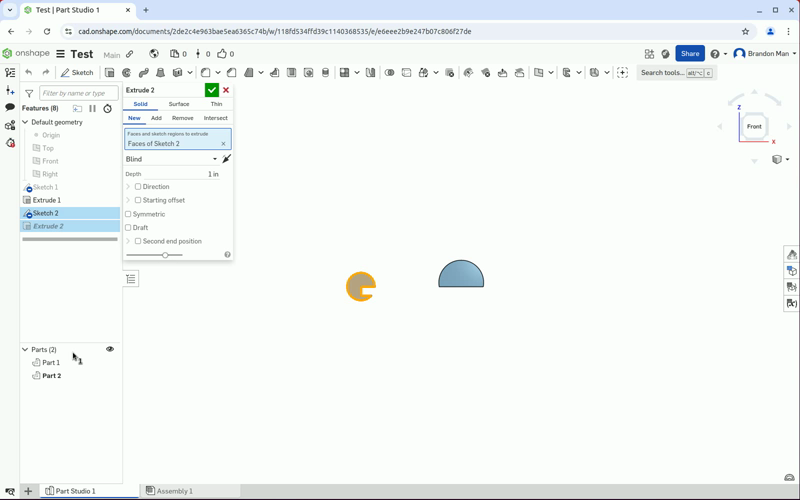
mouse_move(143, 106)
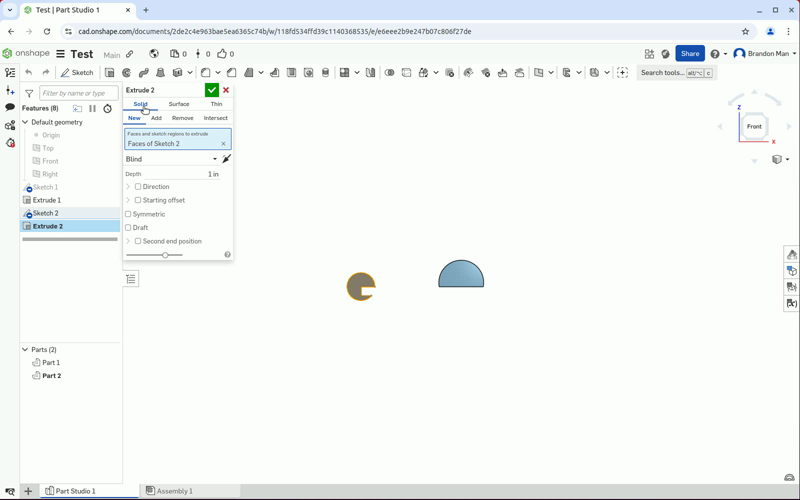
click(143, 106)
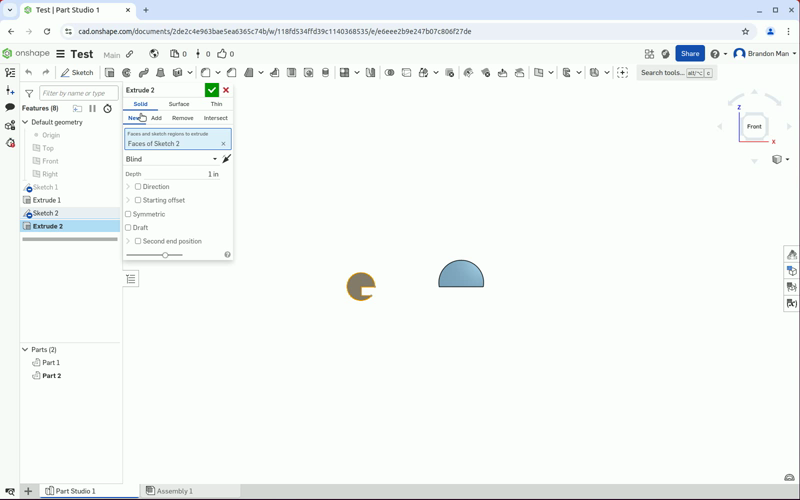
mouse_move(137, 120)
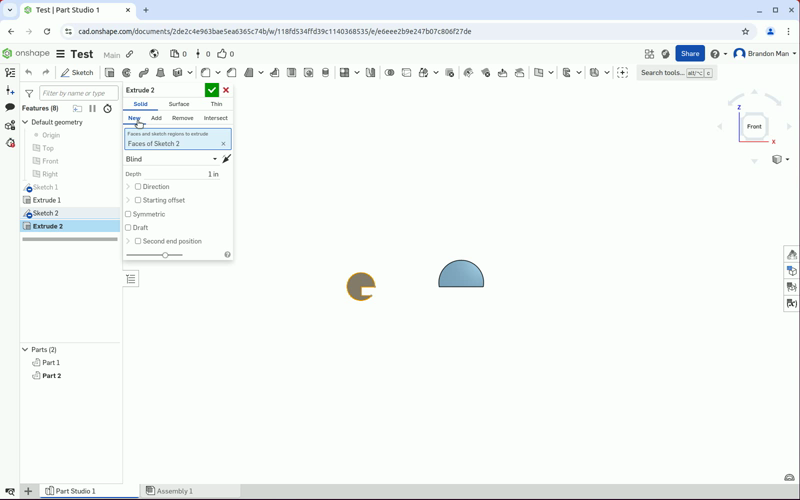
click(137, 120)
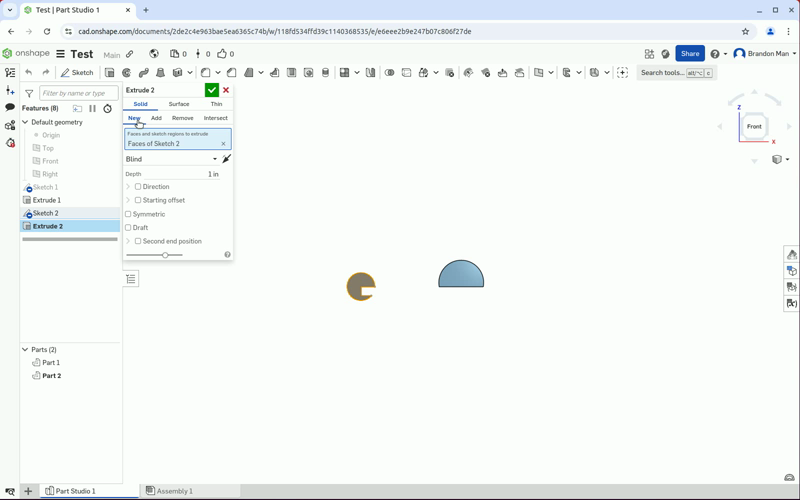
key(tab, 4)
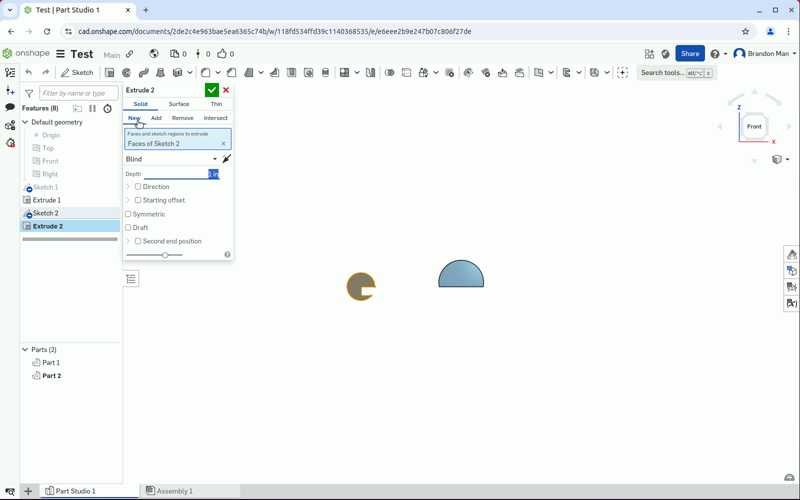
text(13.48)
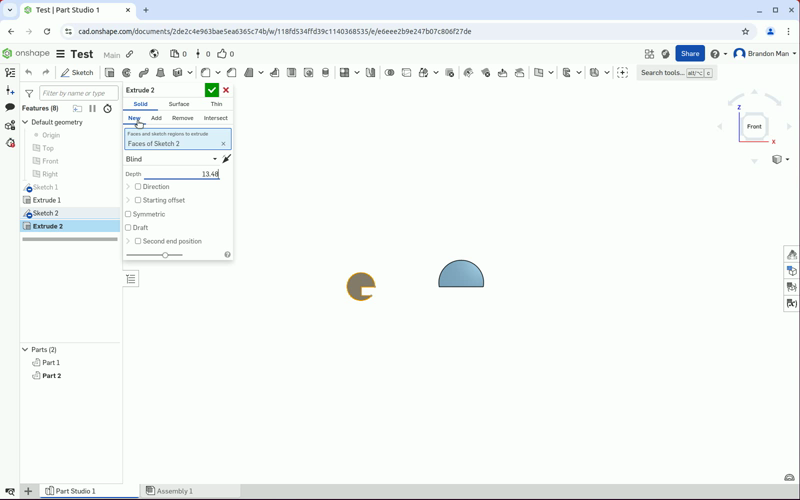
key(enter)
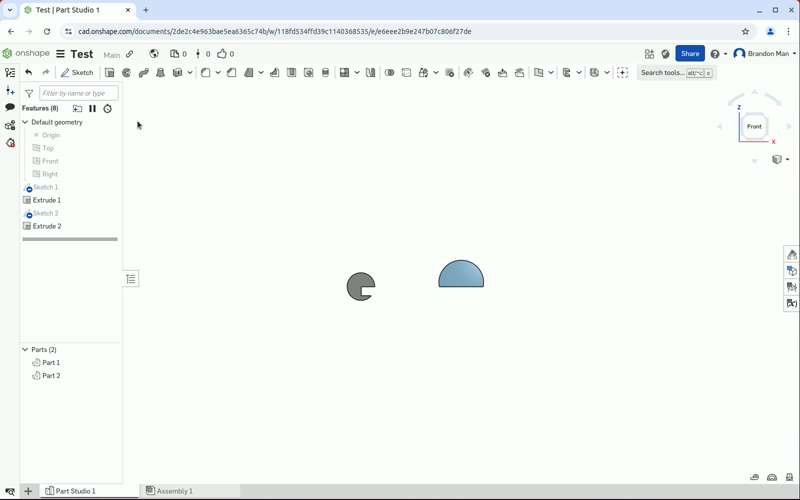
key(shift+h)
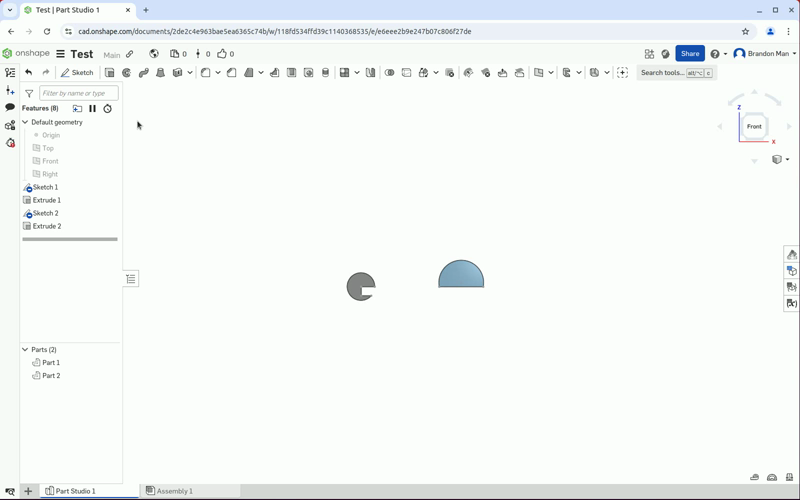
key(shift+h)
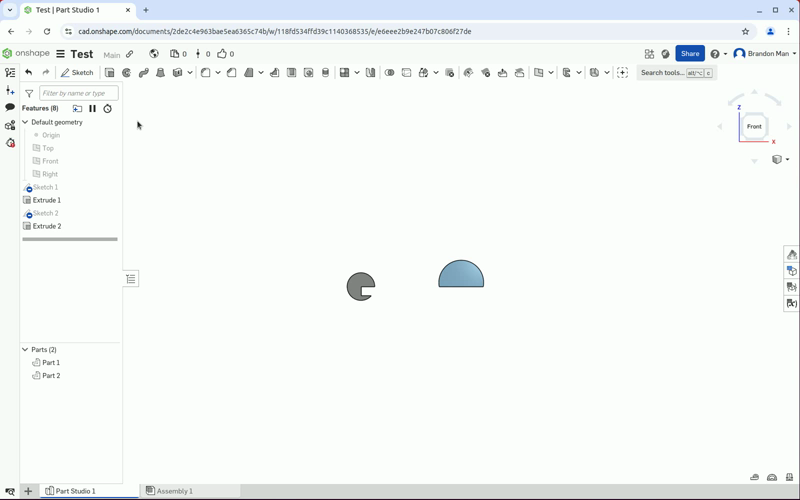
mouse_move(73, 189)
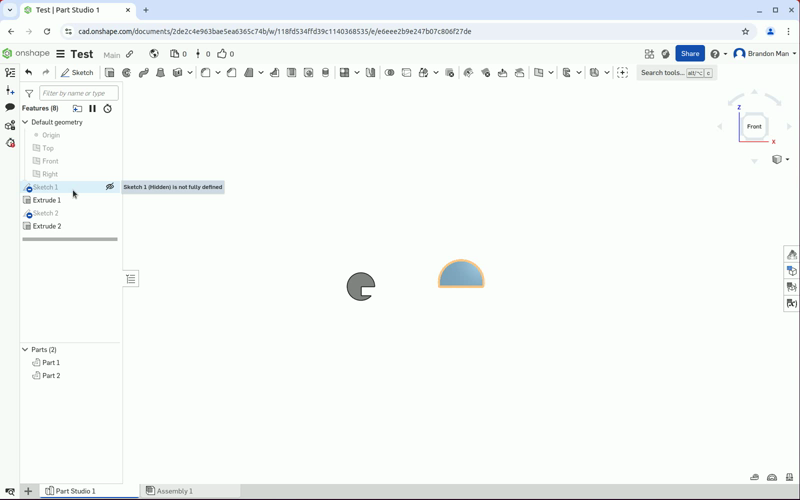
click(73, 189)
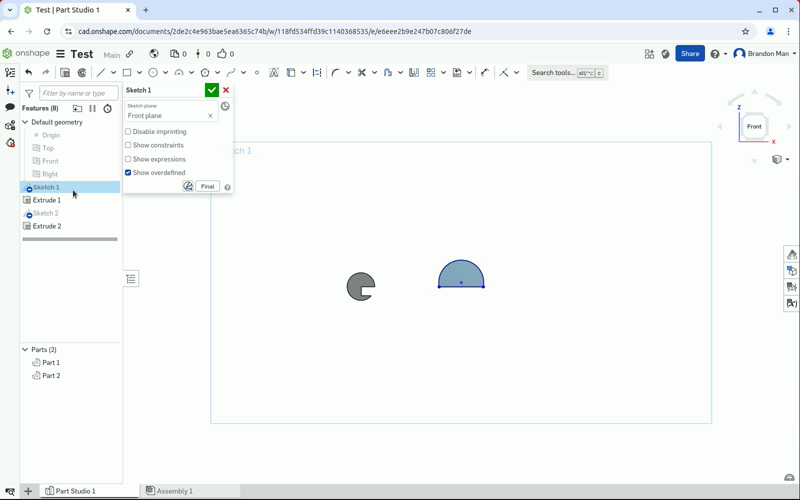
mouse_move(229, 92)
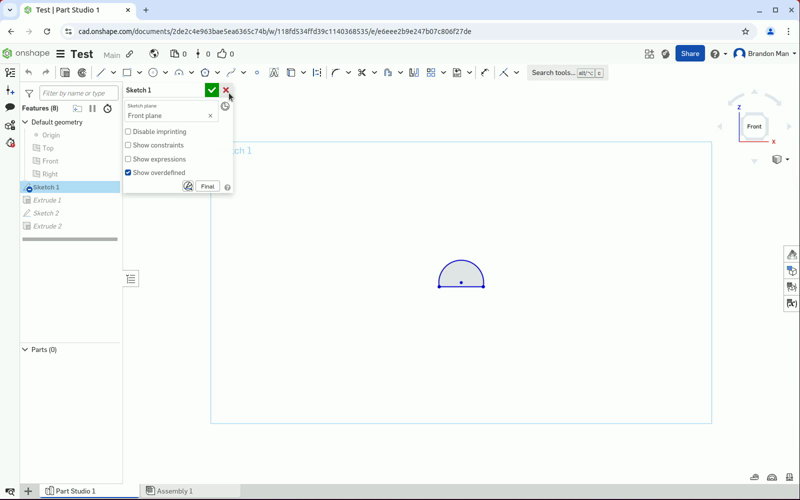
click(229, 92)
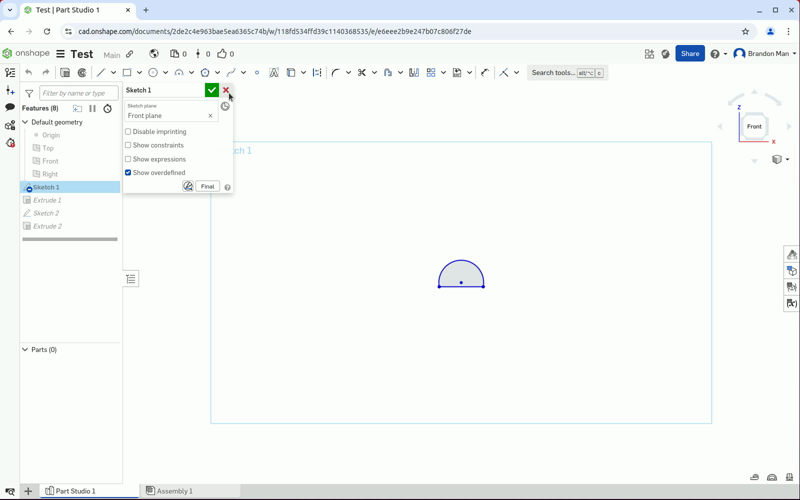
key(shift+s)
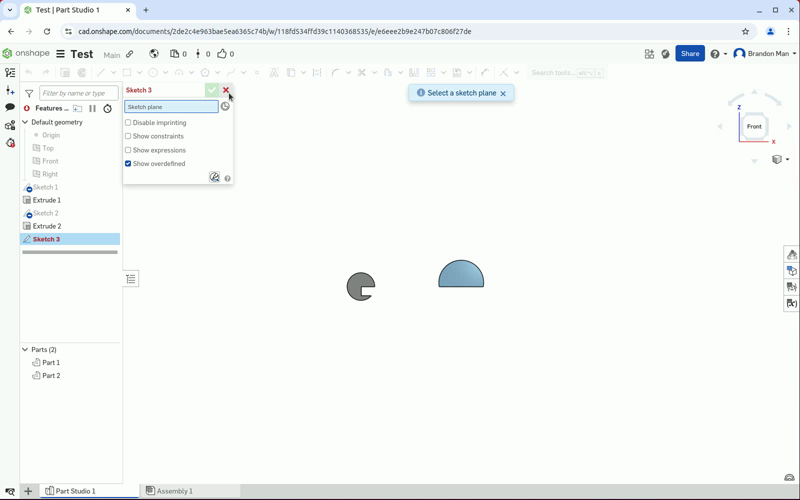
mouse_move(73, 163)
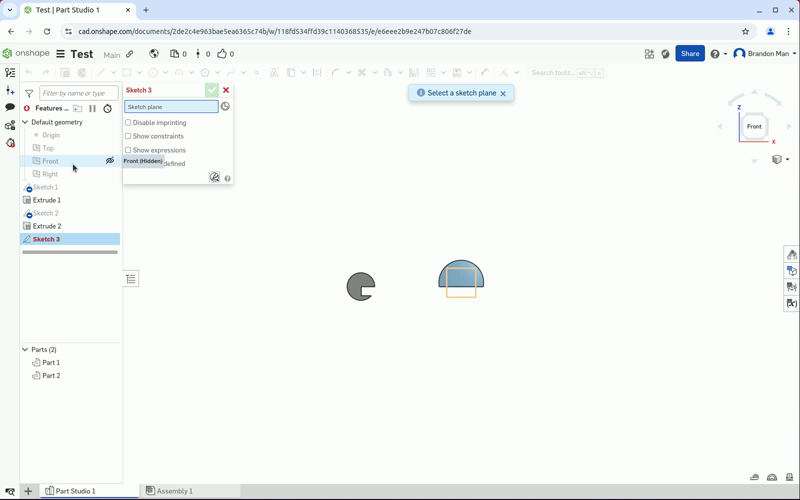
click(73, 163)
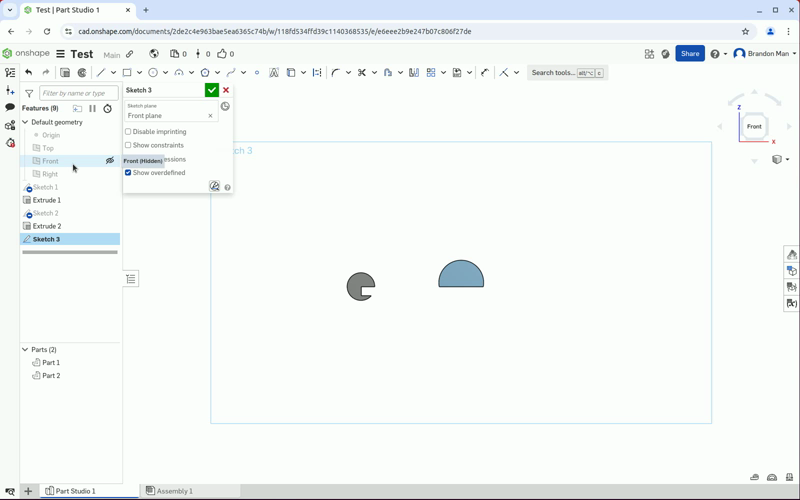
mouse_move(73, 352)
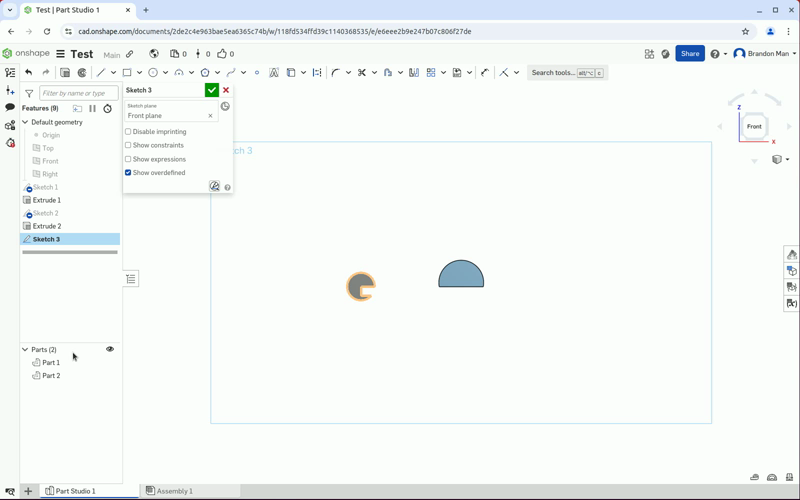
key(y)
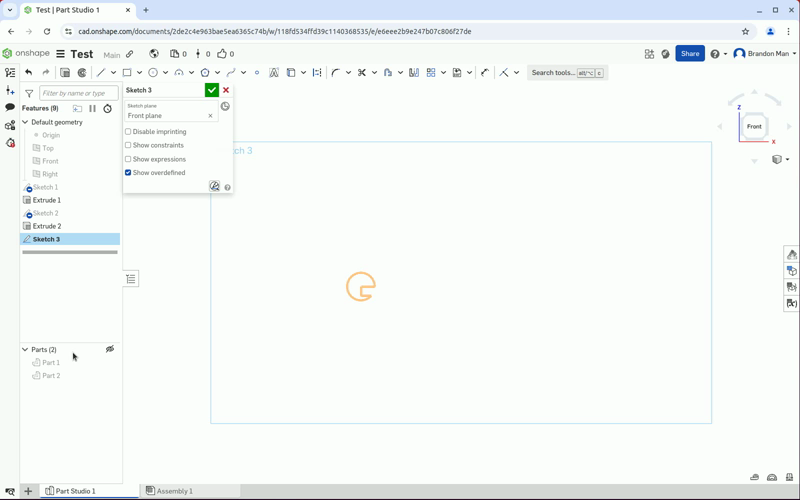
key(l)
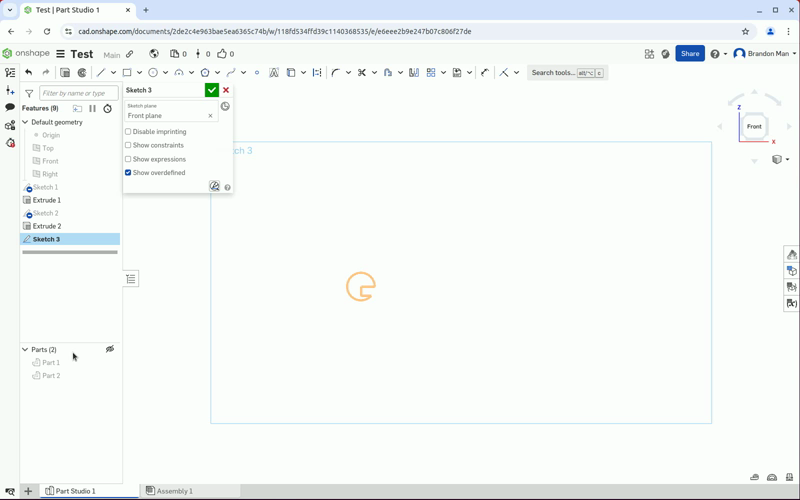
key_down(shift)
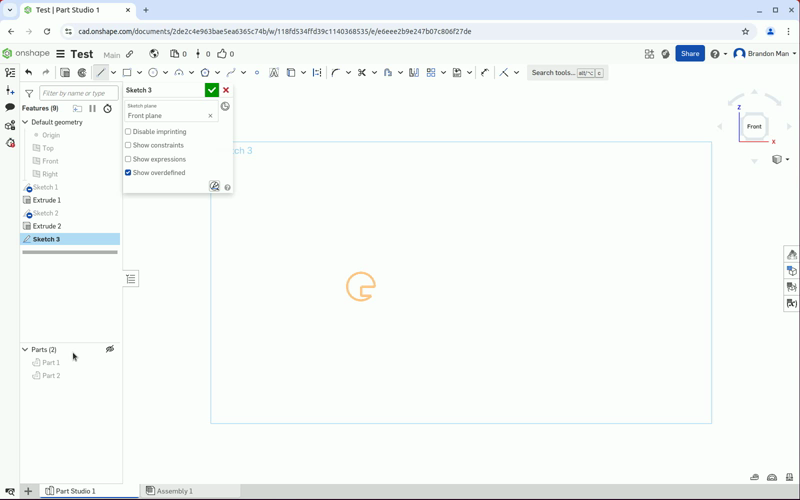
mouse_move(371, 295)
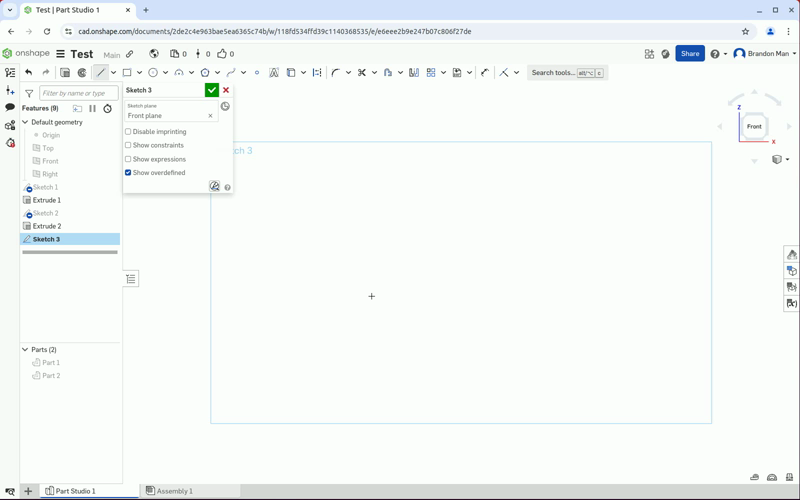
click(371, 295)
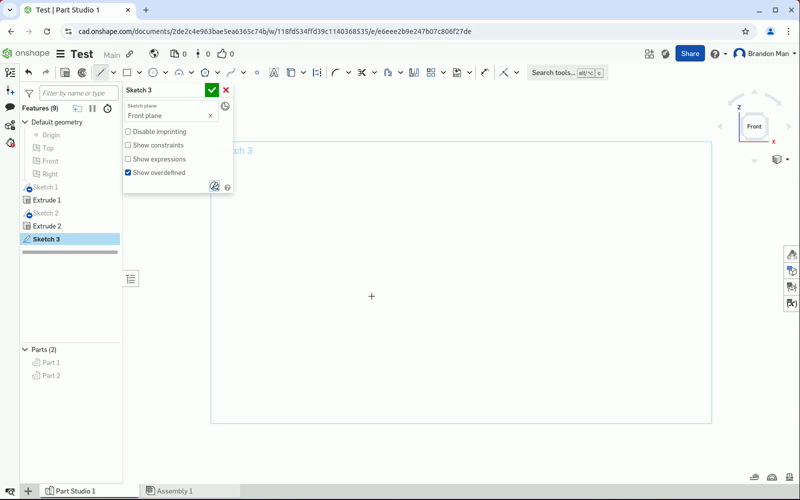
key_up(shift)
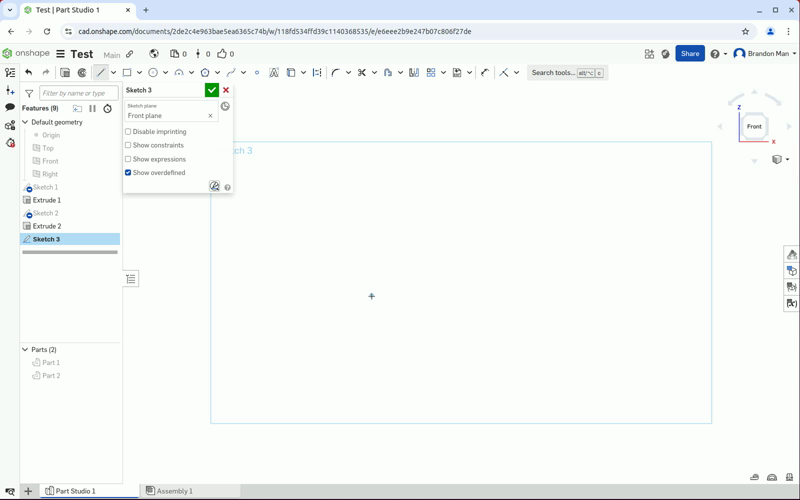
key_down(shift)
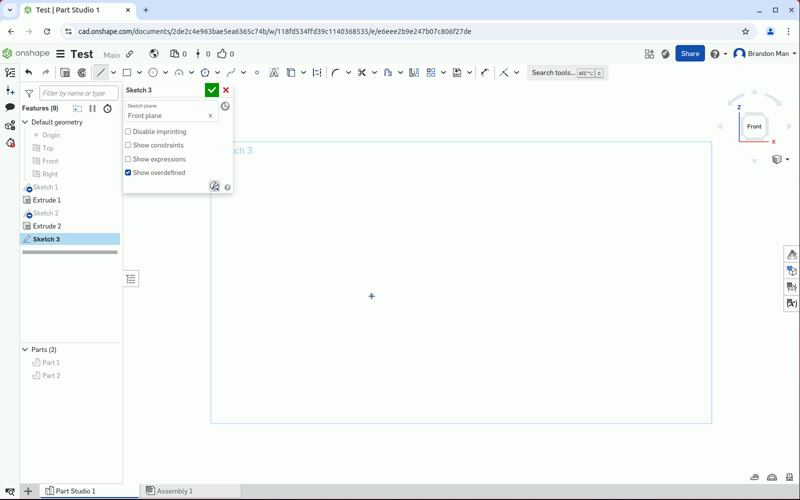
mouse_move(483, 295)
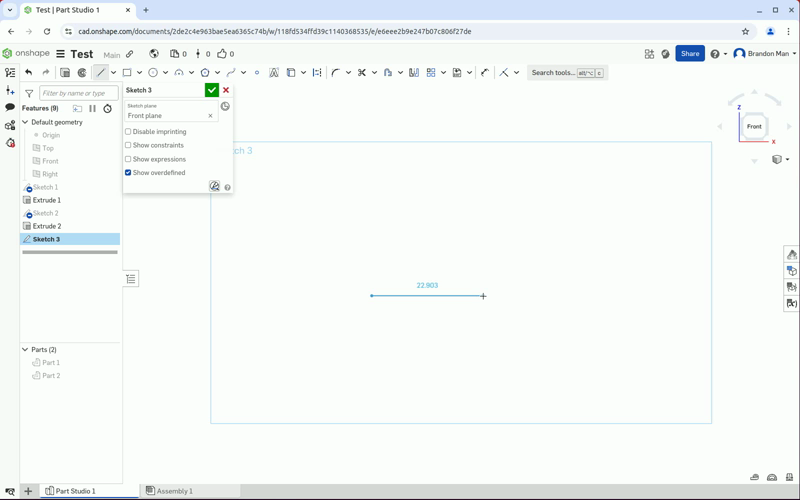
click(483, 295)
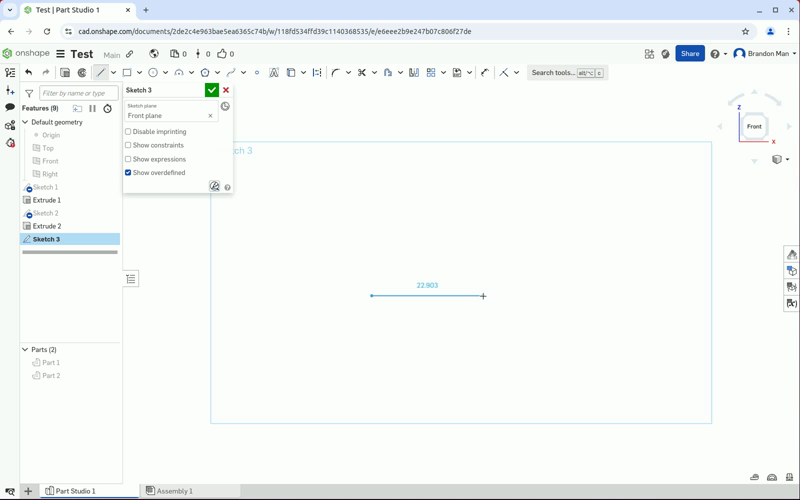
key_up(shift)
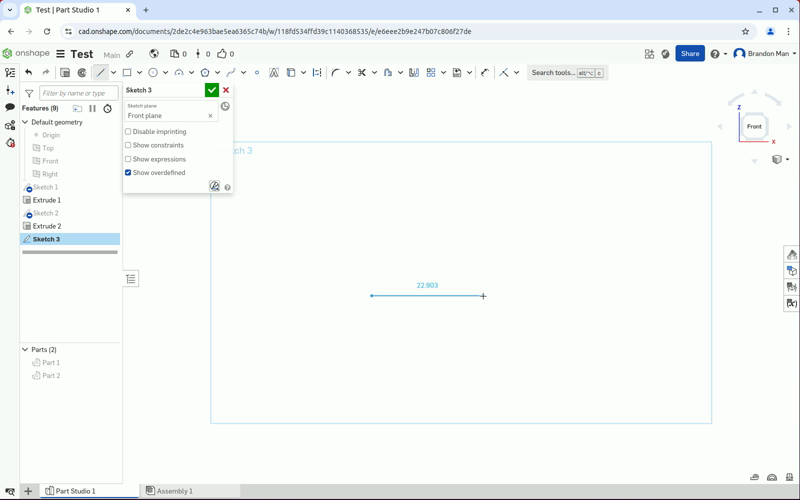
key_down(shift)
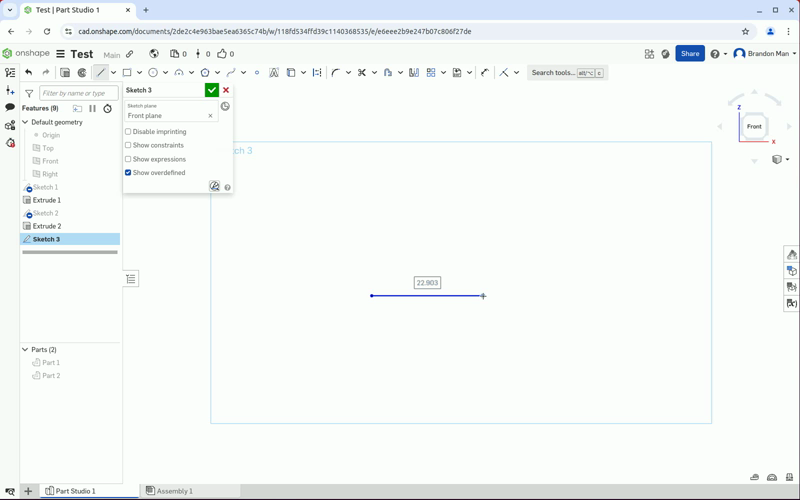
mouse_move(513, 295)
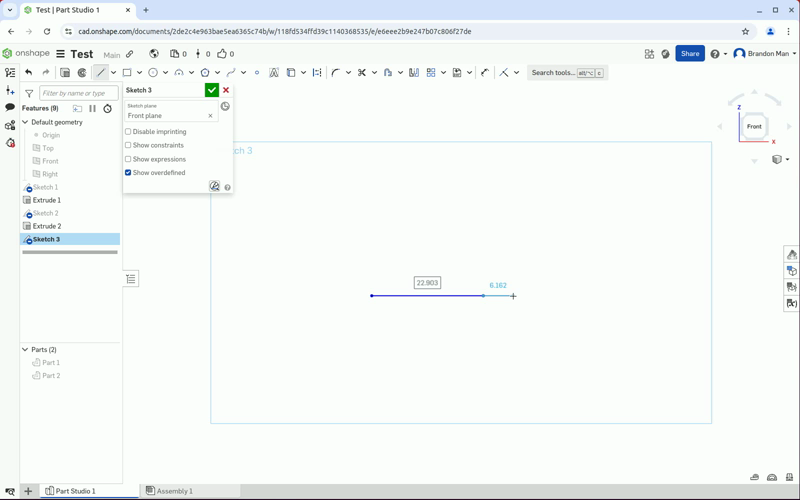
mouse_move(483, 286)
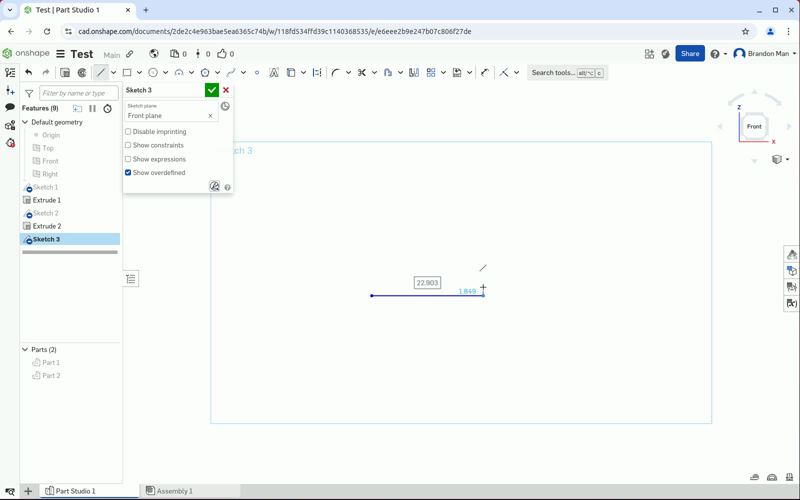
click(483, 286)
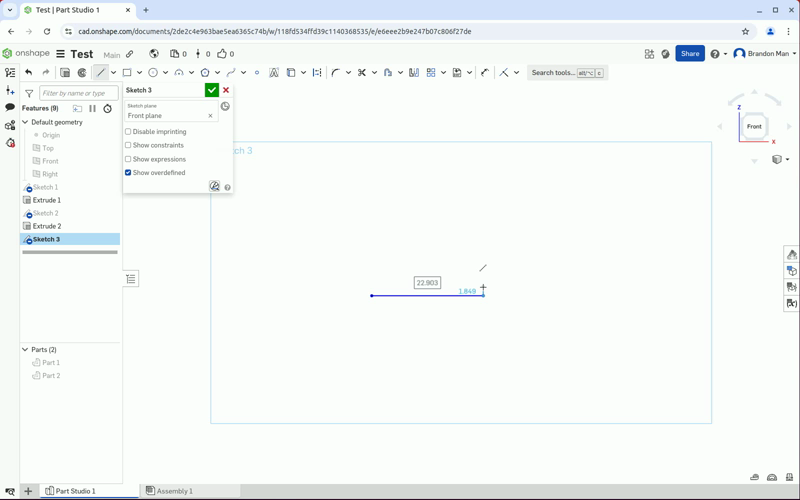
key_up(shift)
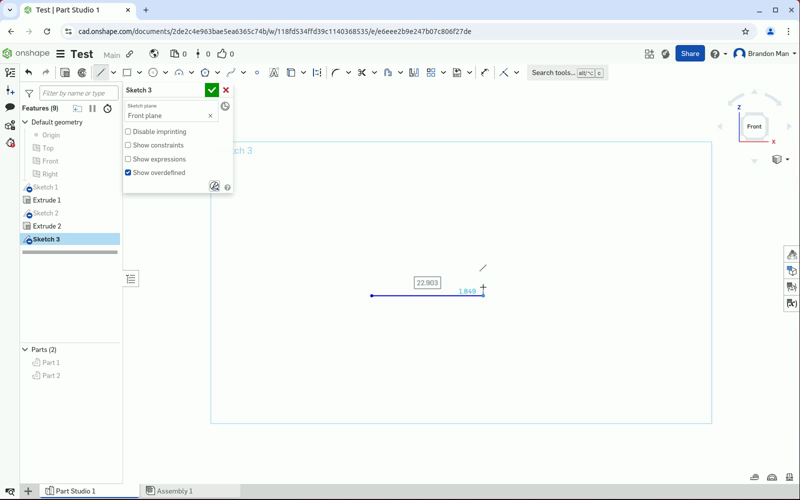
key_down(shift)
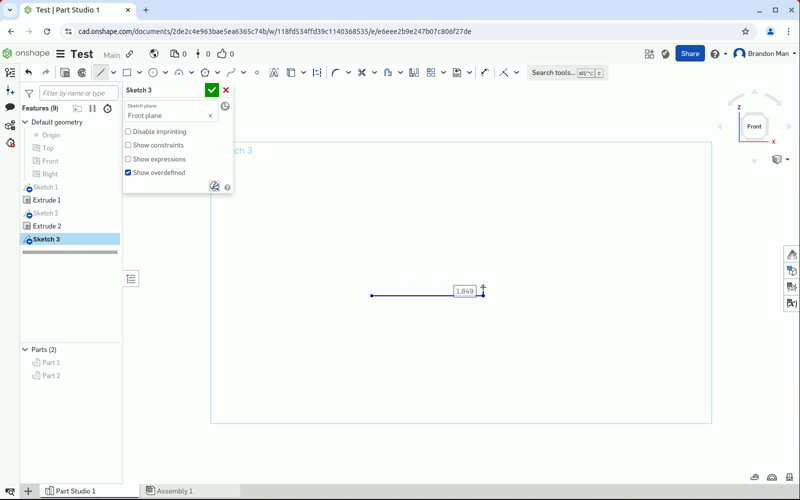
mouse_move(513, 286)
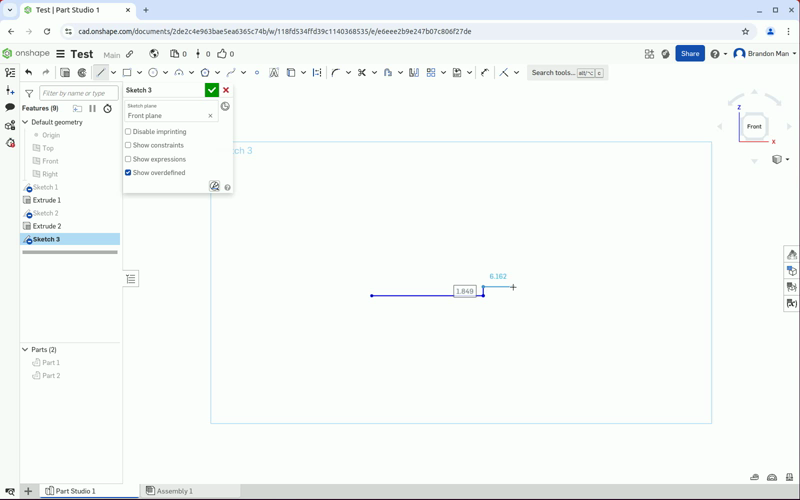
mouse_move(439, 286)
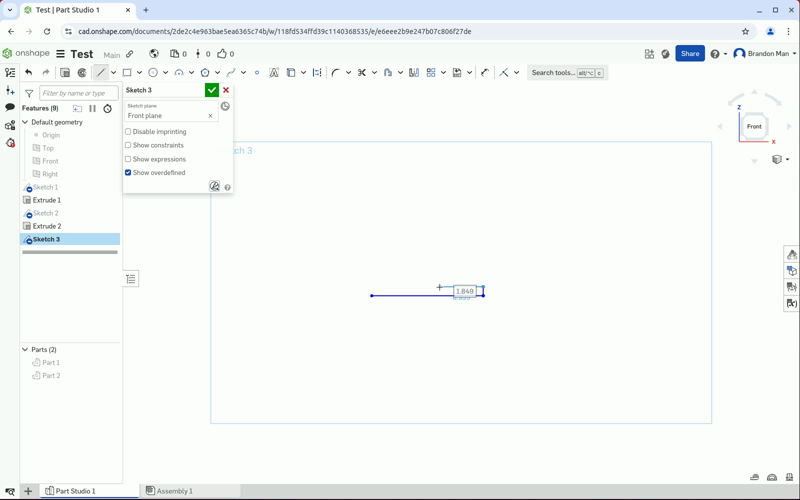
click(439, 286)
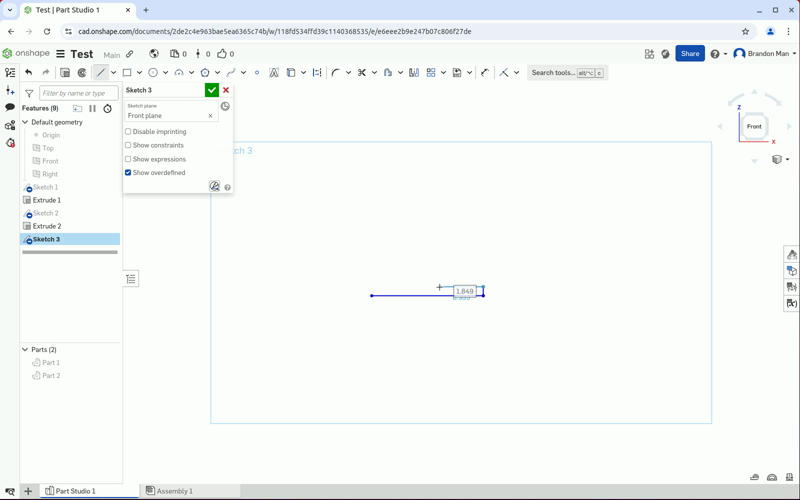
key_up(shift)
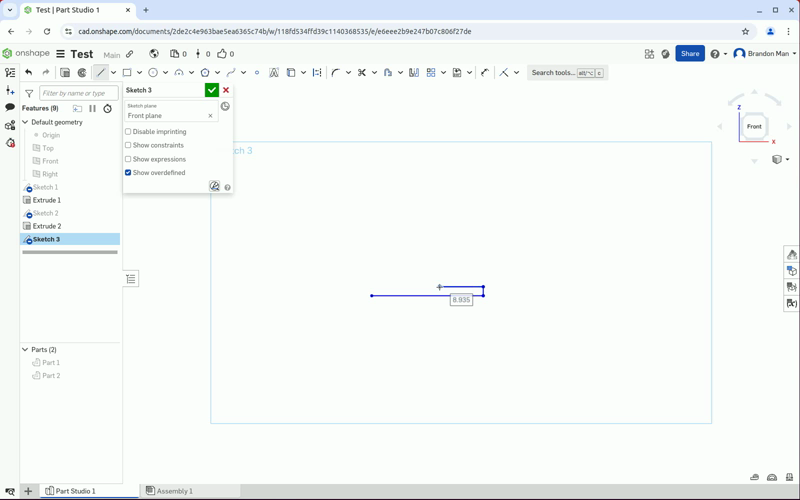
key_down(shift)
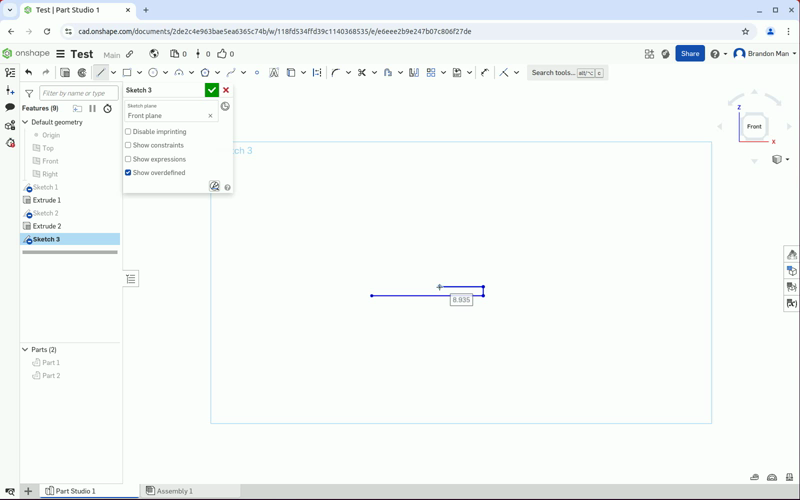
mouse_move(375, 286)
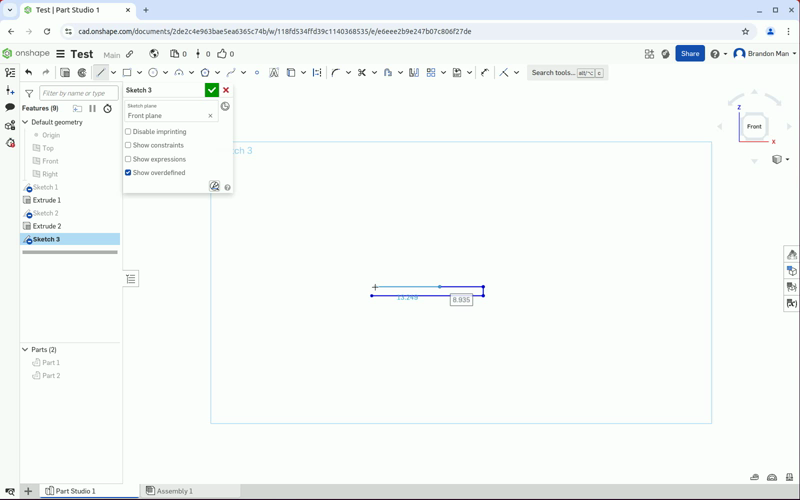
click(375, 286)
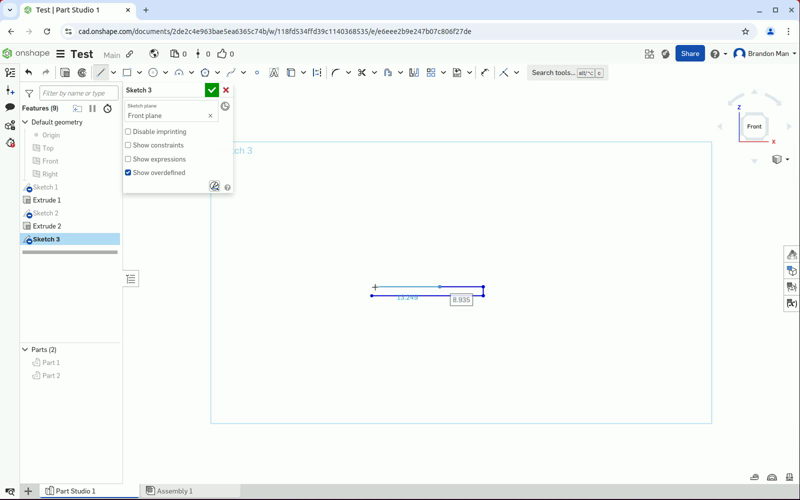
key_up(shift)
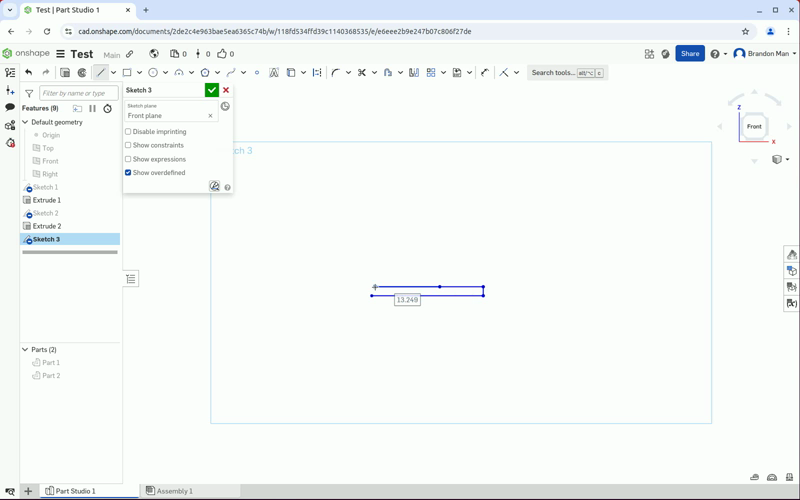
key(esc)
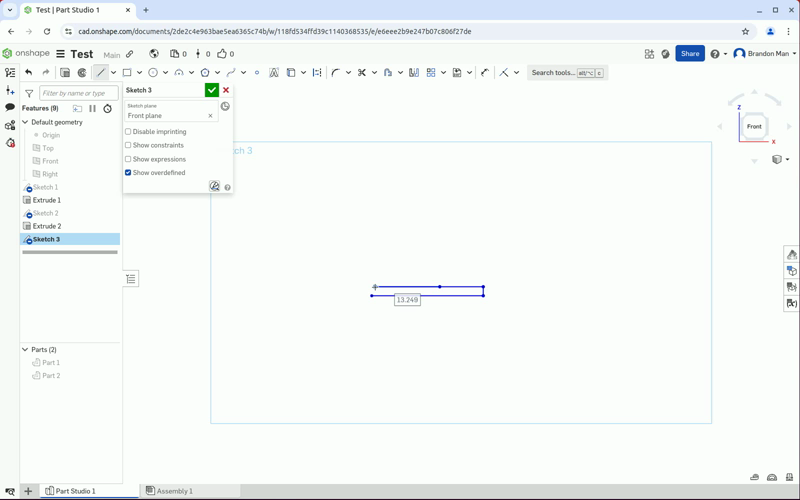
key(a)
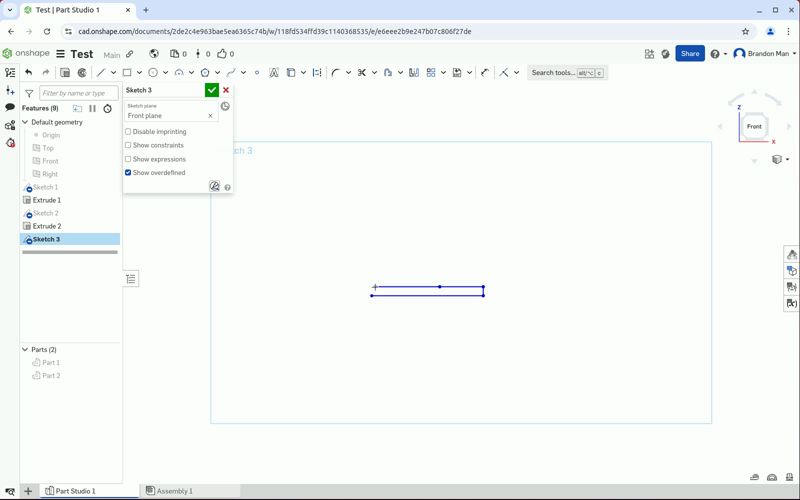
mouse_move(375, 286)
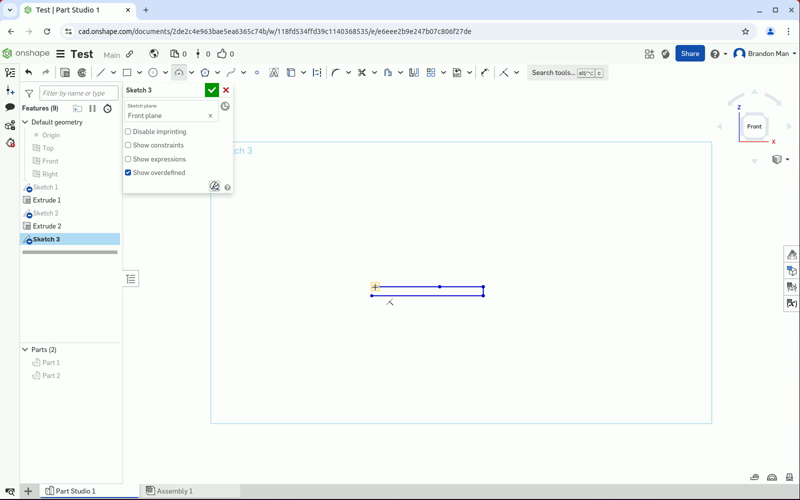
click(375, 286)
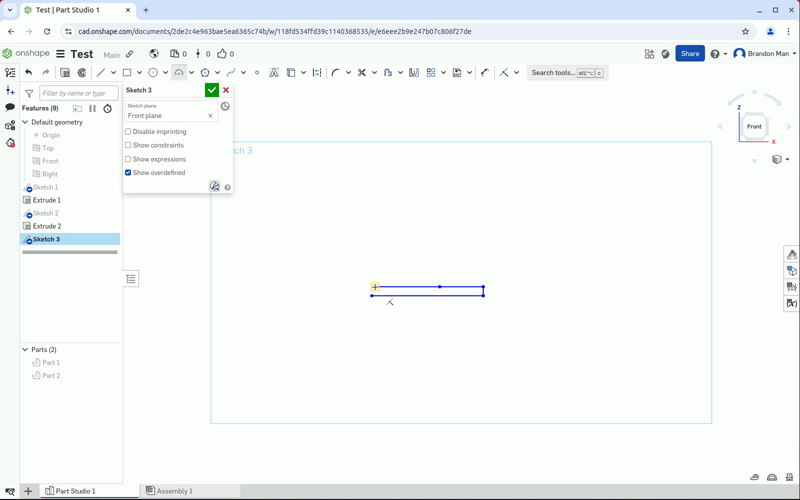
mouse_move(371, 295)
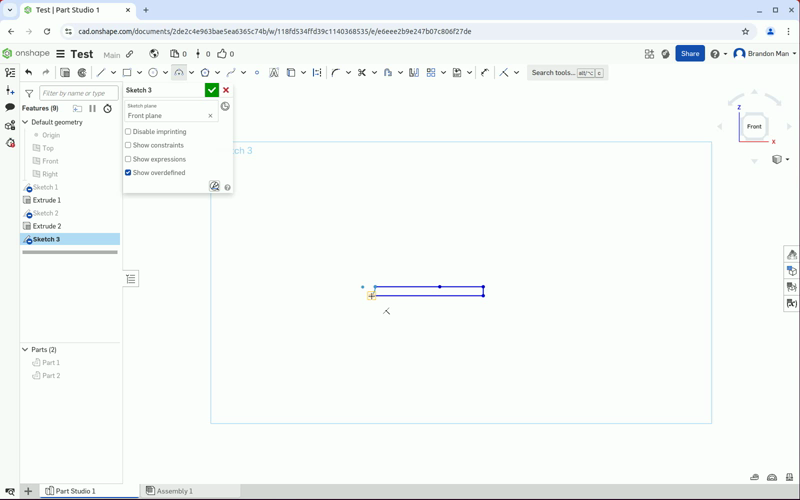
click(371, 295)
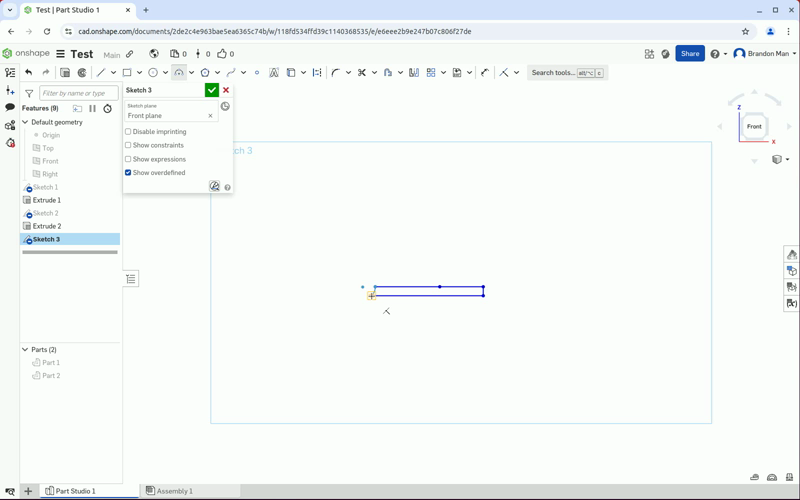
key_down(shift)
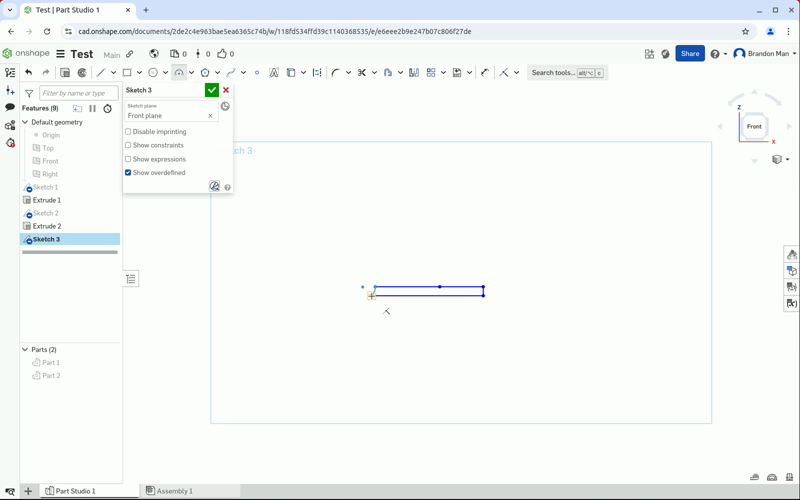
mouse_move(374, 291)
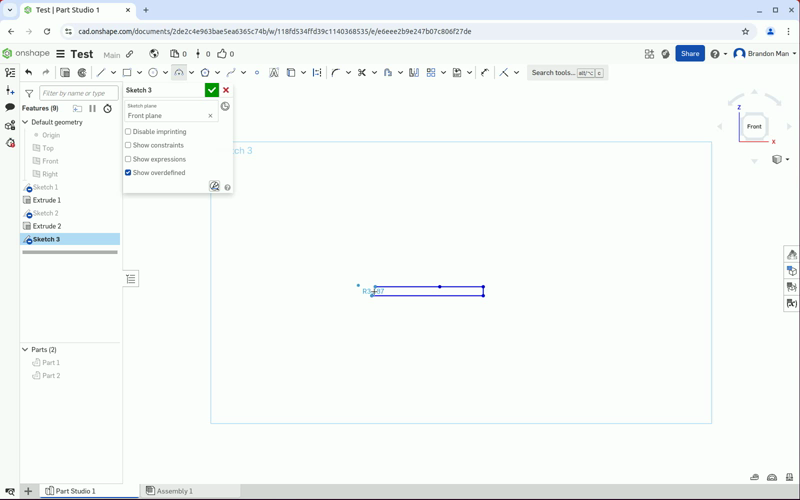
click(374, 291)
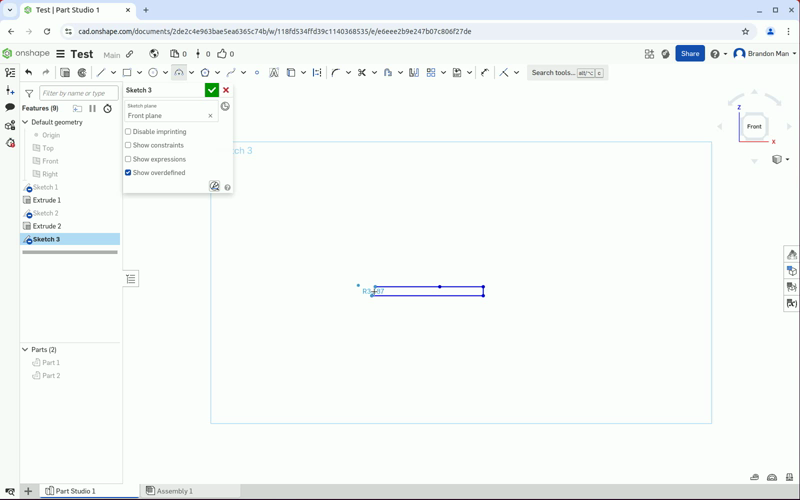
key_up(shift)
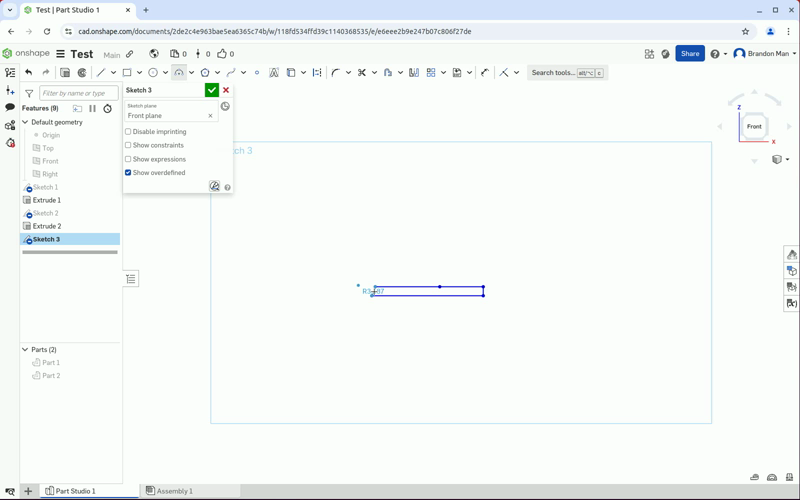
key(esc)
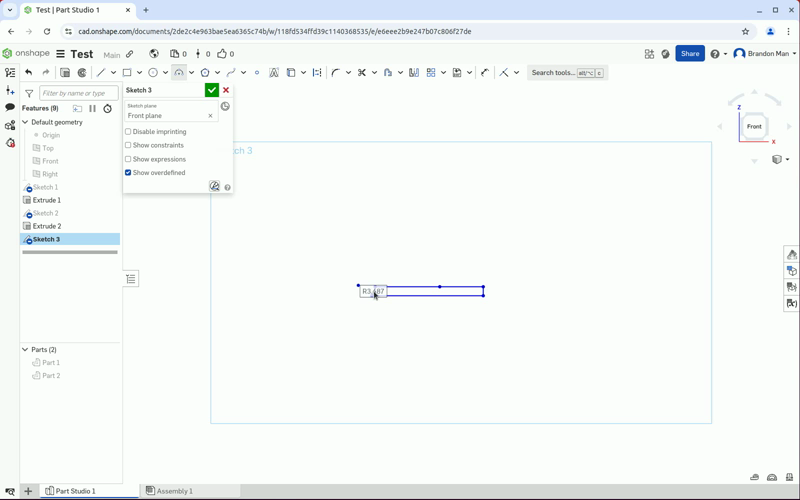
mouse_move(408, 293)
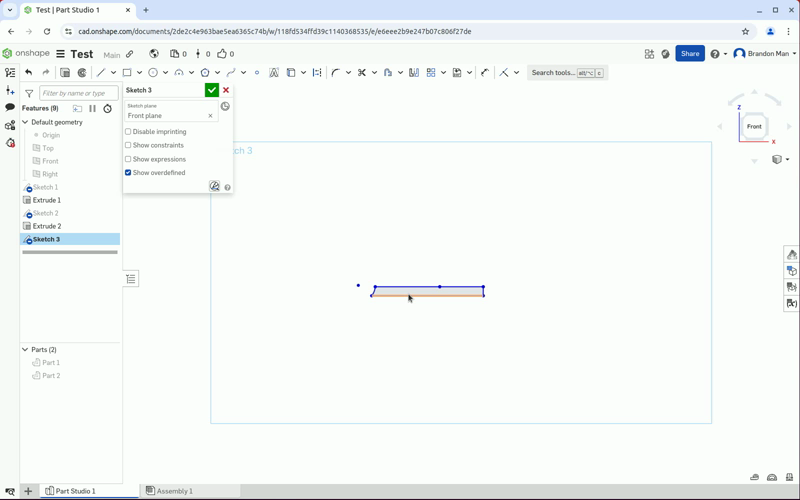
scroll(6)
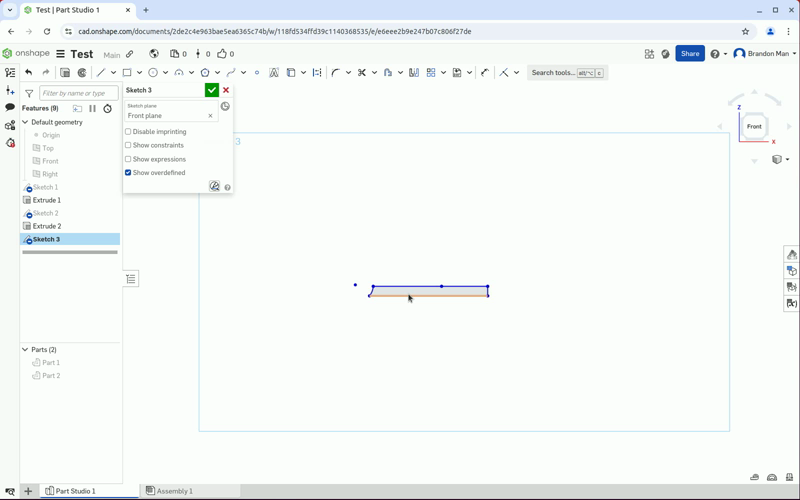
scroll(6)
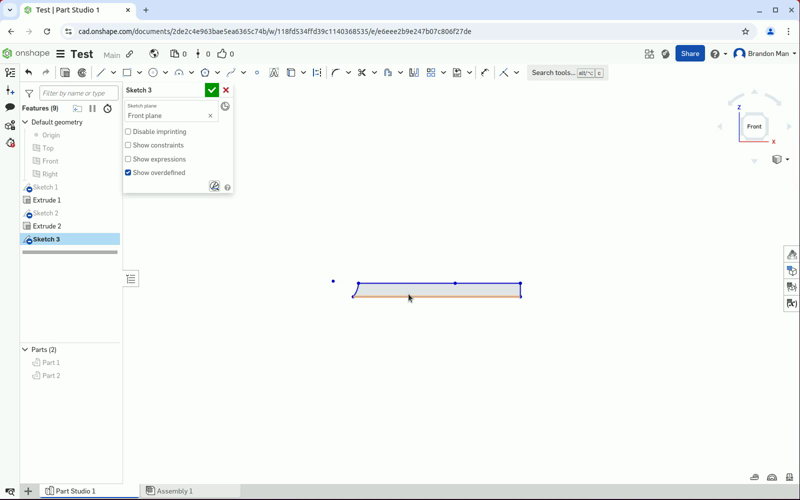
scroll(6)
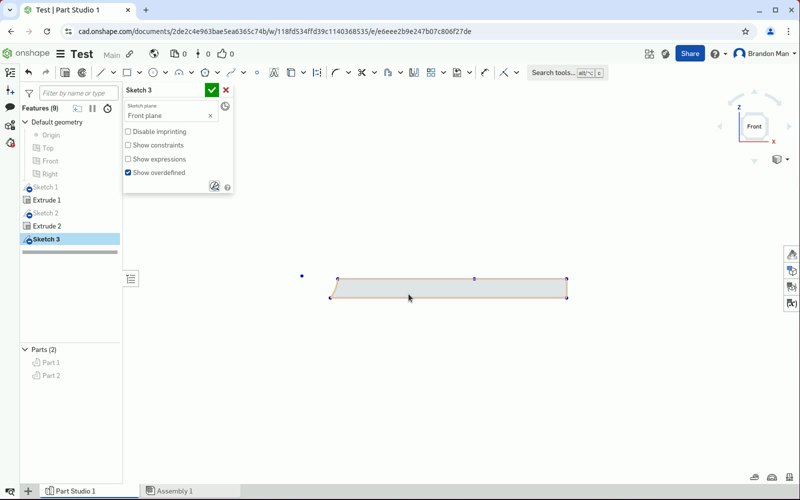
scroll(6)
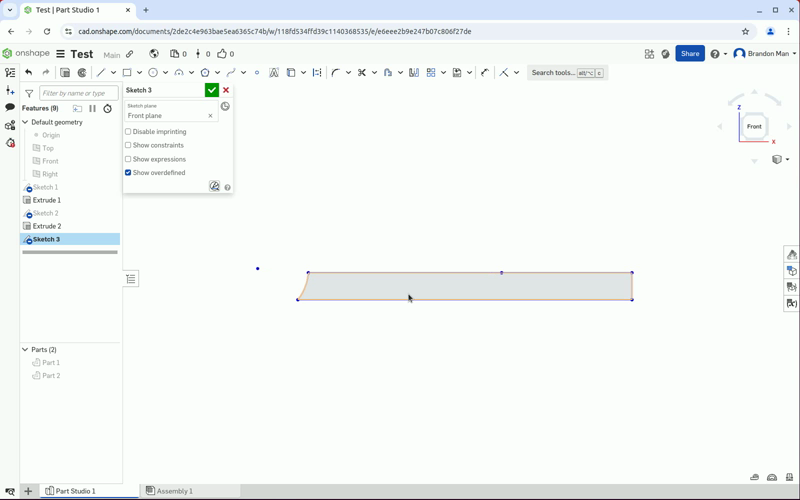
scroll(6)
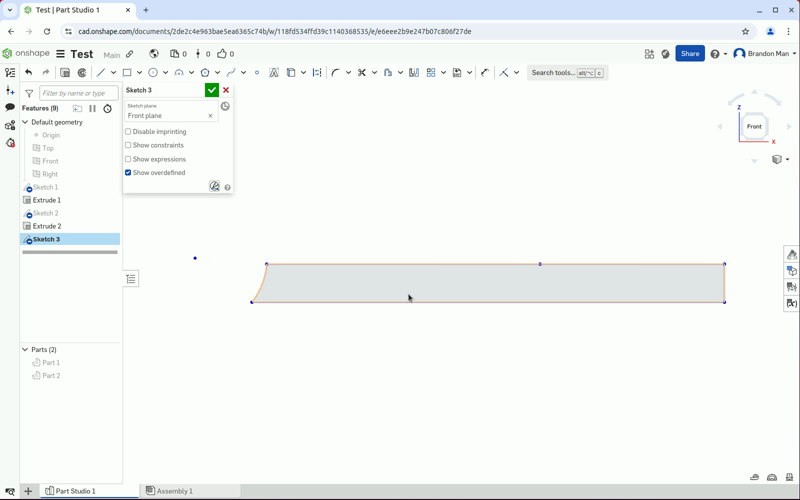
scroll(6)
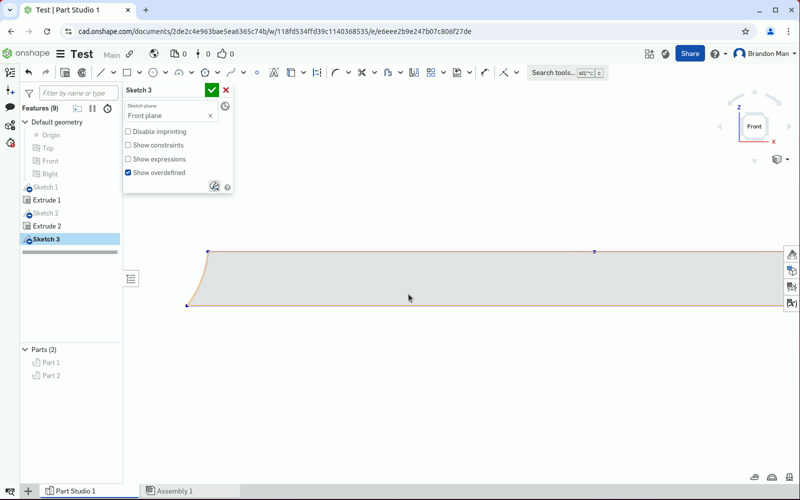
scroll(6)
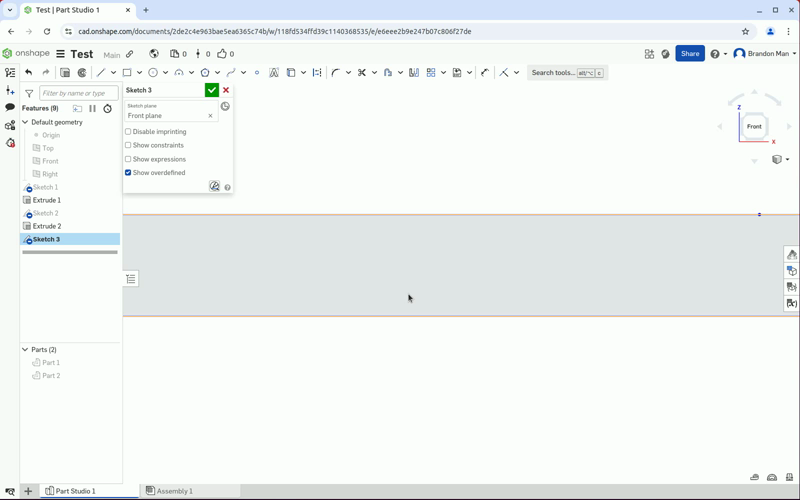
click(408, 293)
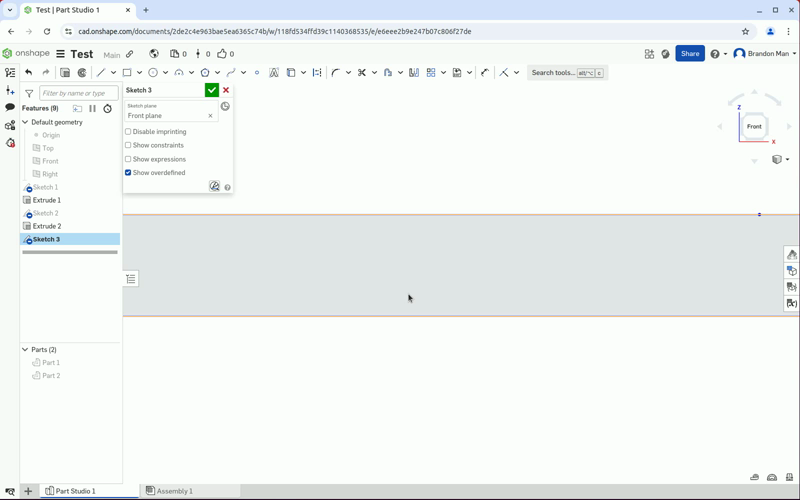
scroll(-6)
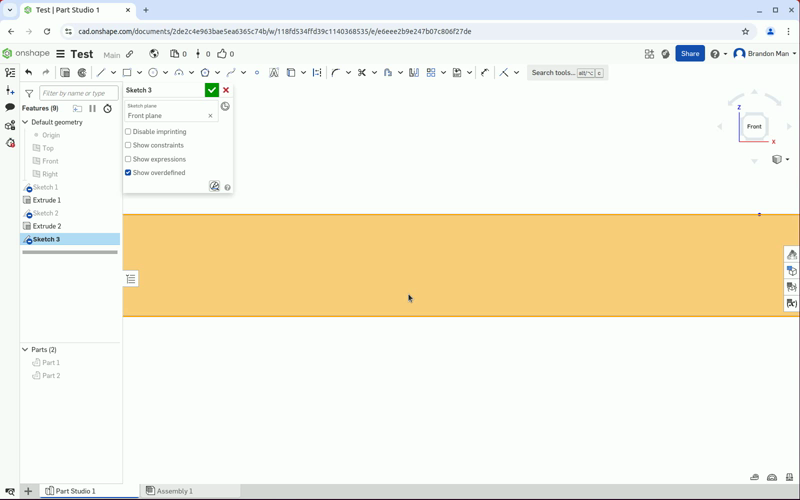
scroll(-6)
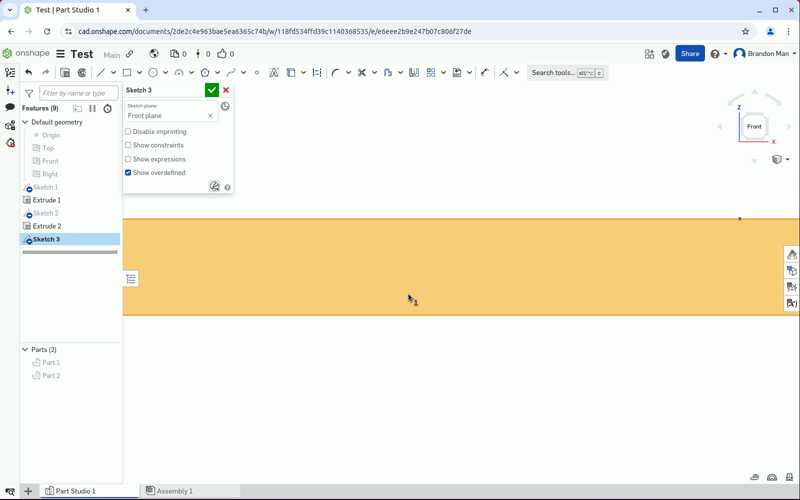
scroll(-6)
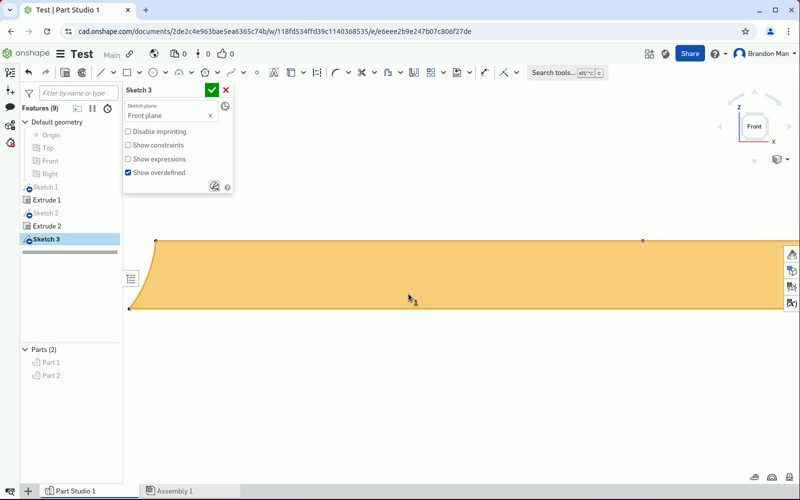
scroll(-6)
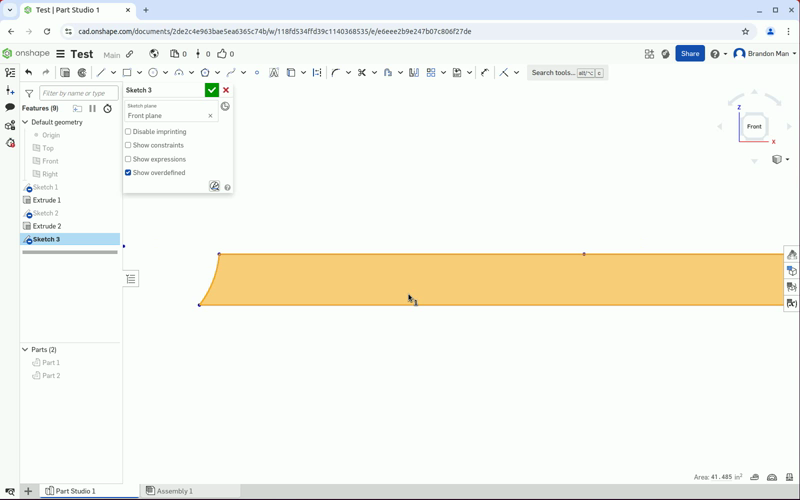
scroll(-6)
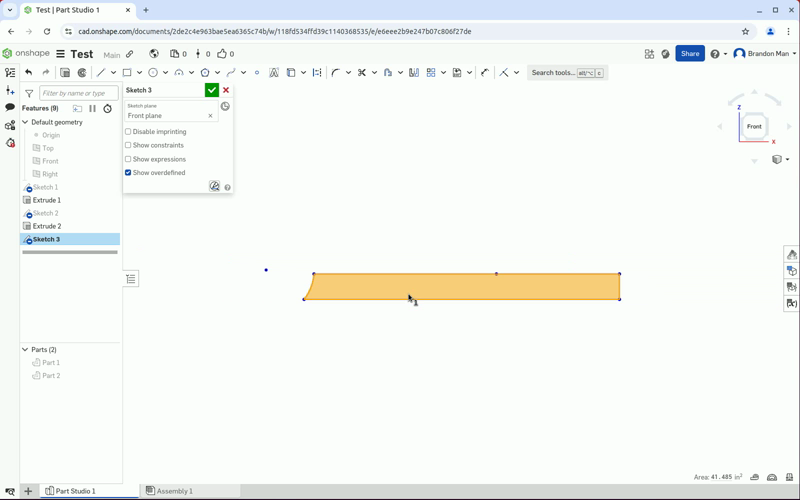
scroll(-6)
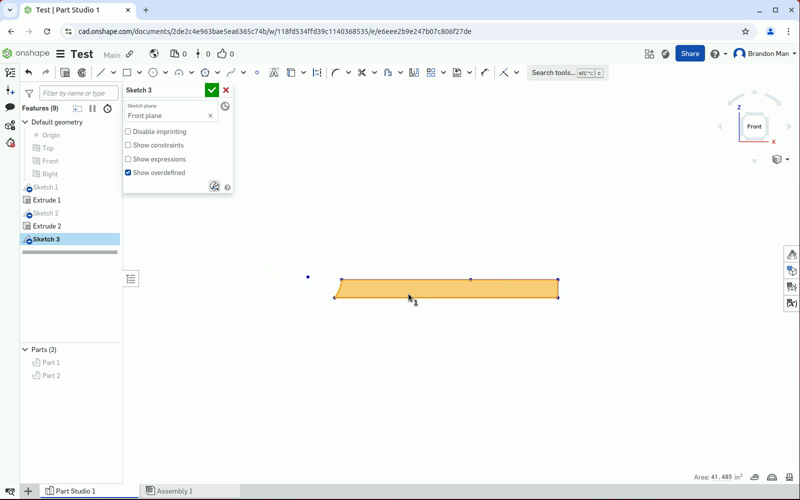
scroll(-6)
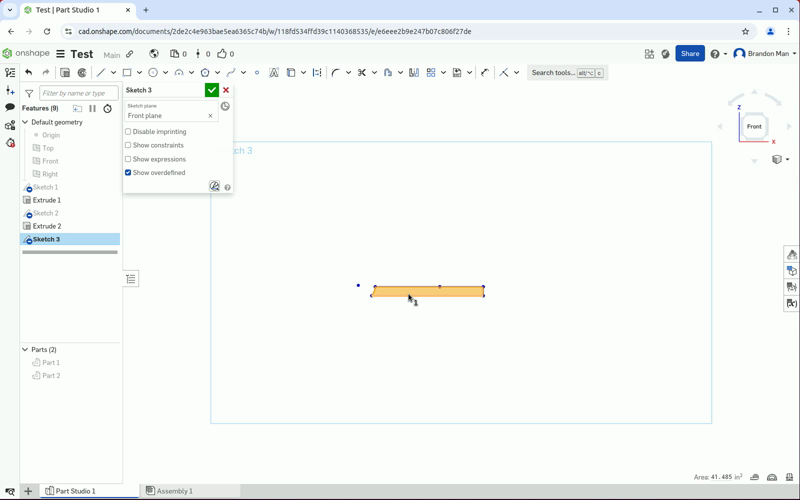
mouse_move(73, 352)
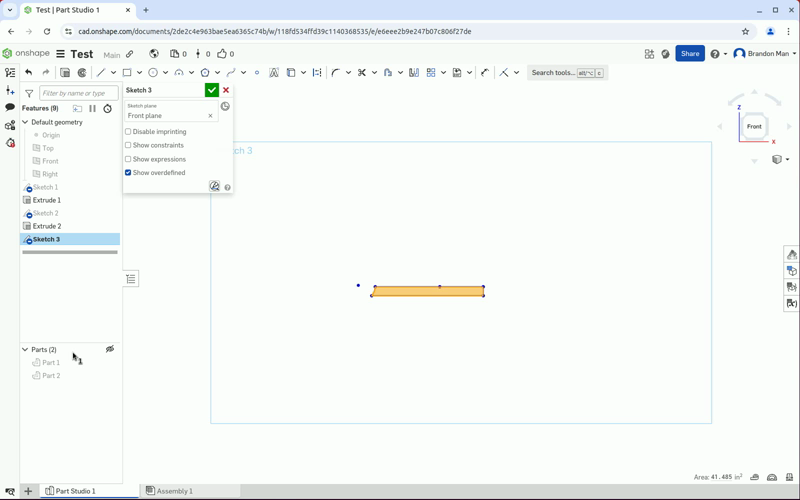
key(shift+y)
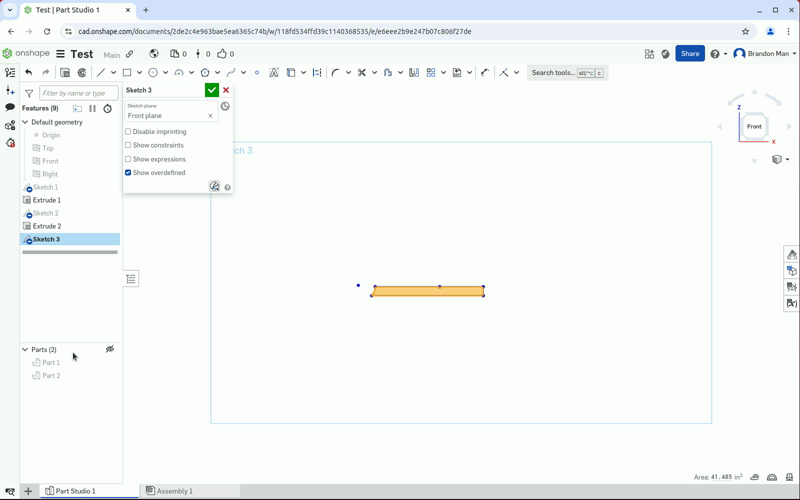
key(shift+e)
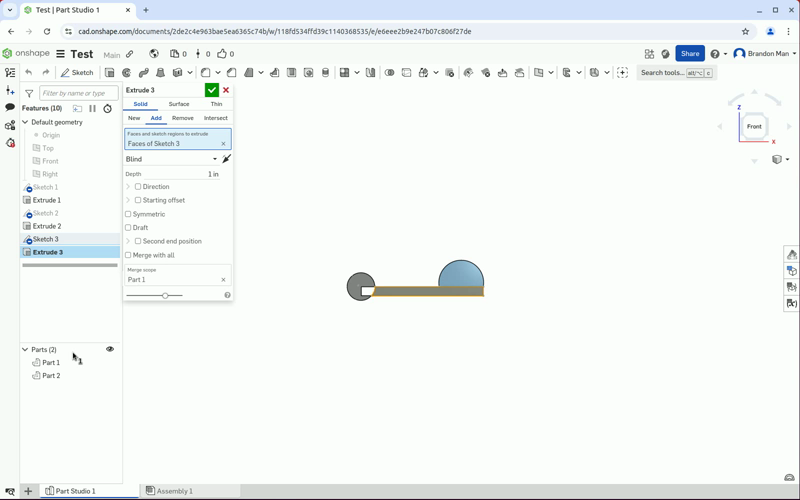
mouse_move(143, 106)
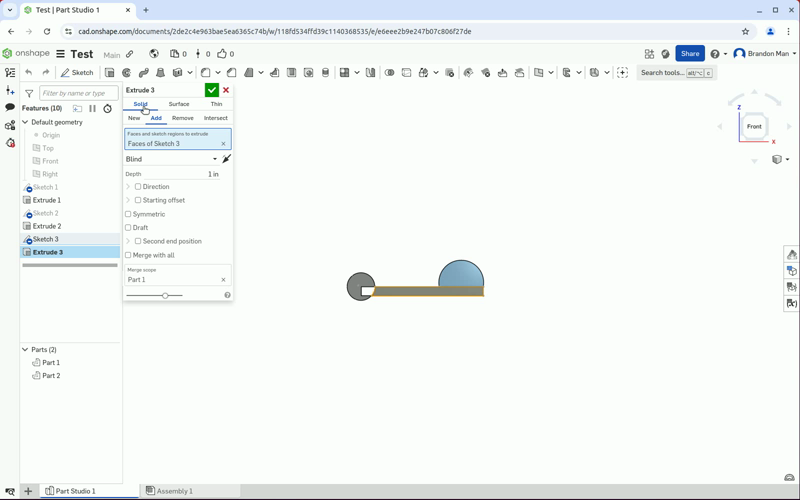
click(143, 106)
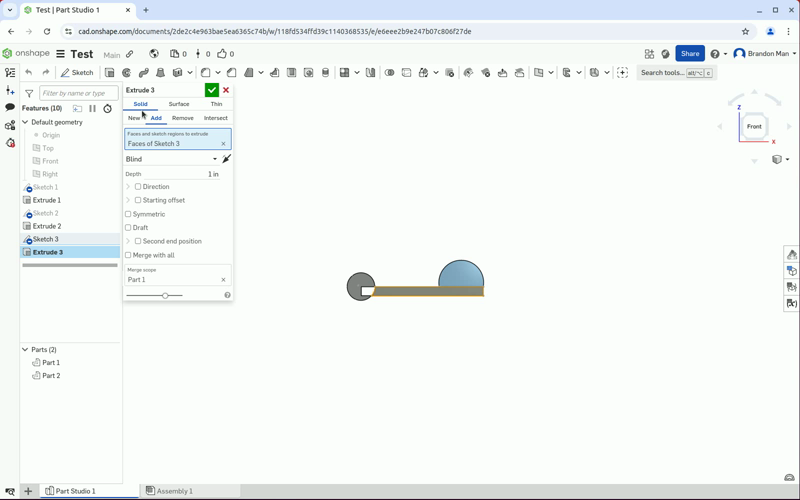
mouse_move(137, 120)
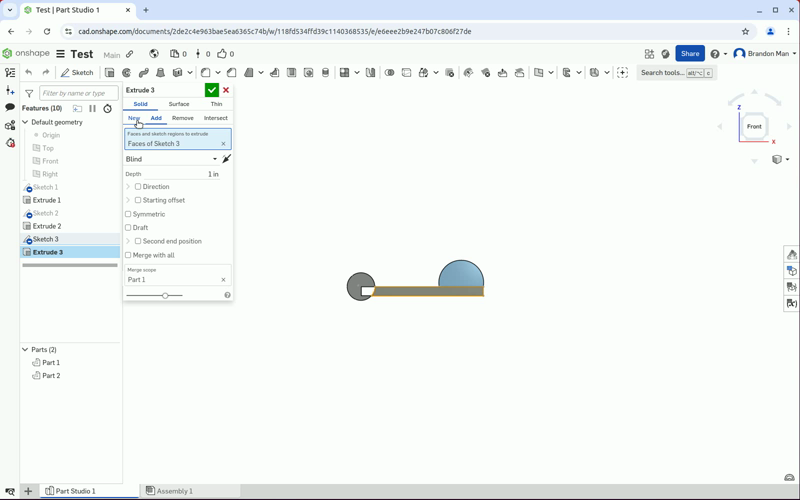
click(137, 120)
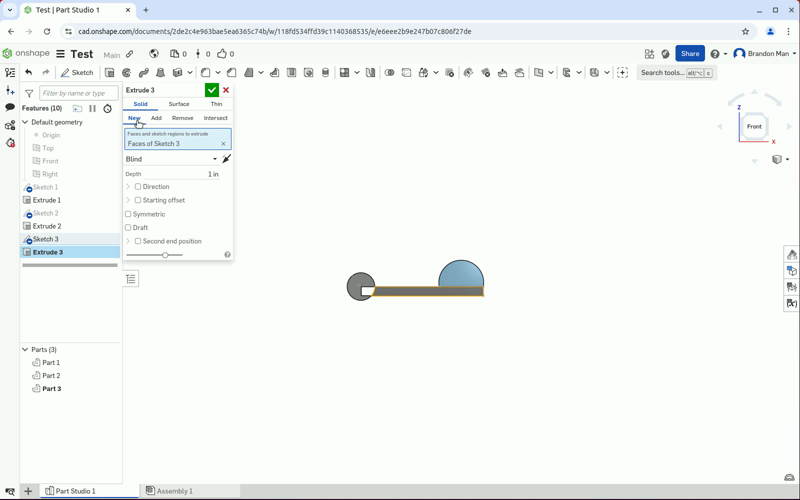
key(tab, 4)
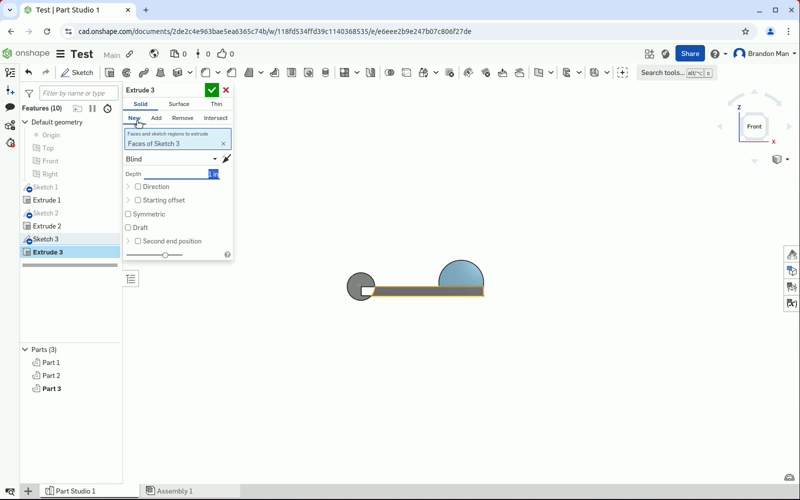
text(13.48)
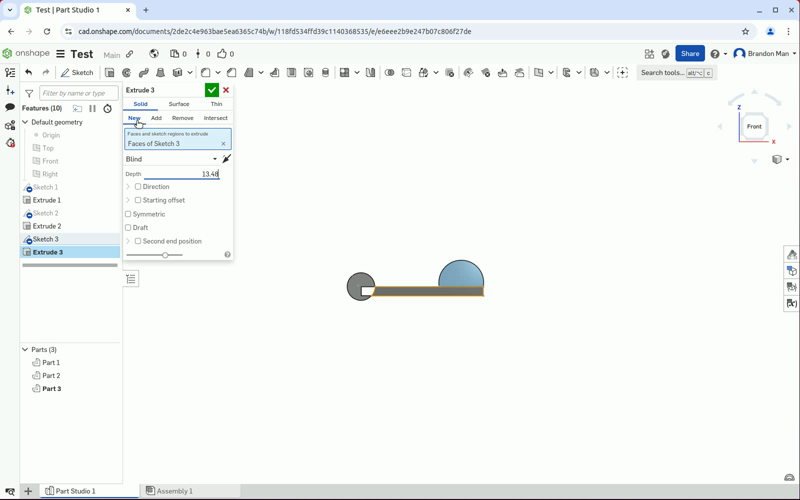
key(enter)
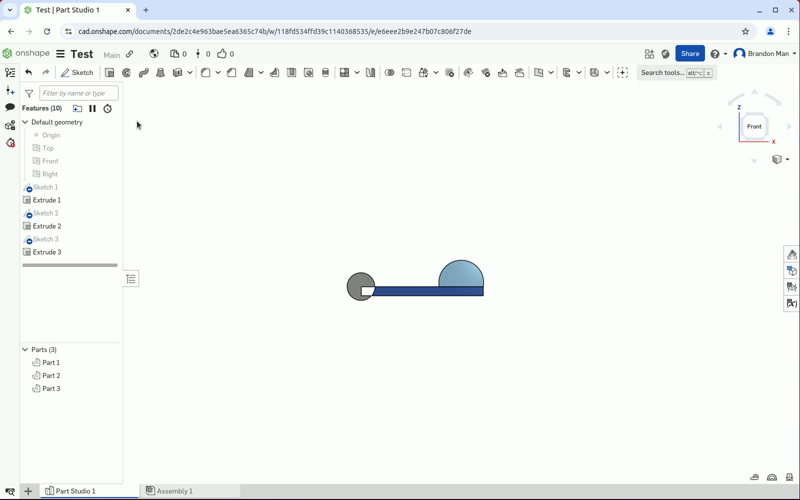
key(shift+h)
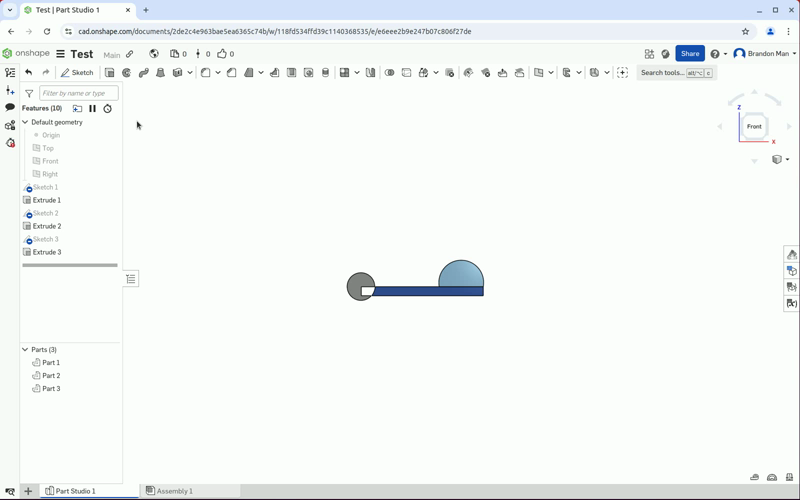
key(shift+h)
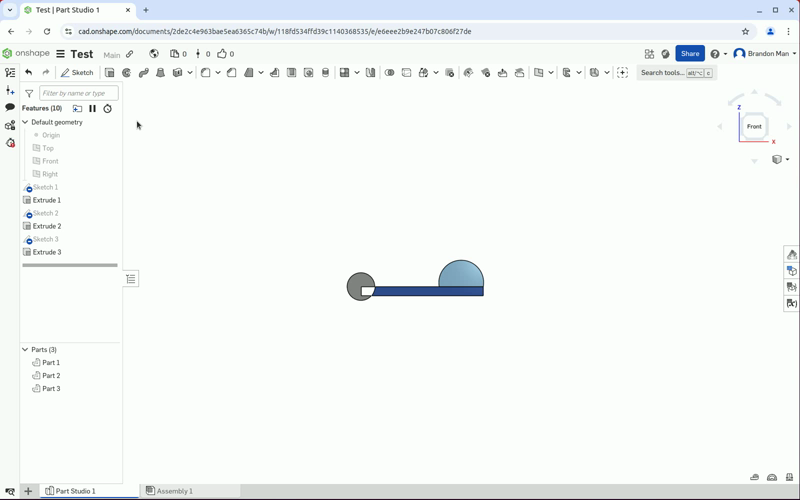
mouse_move(73, 189)
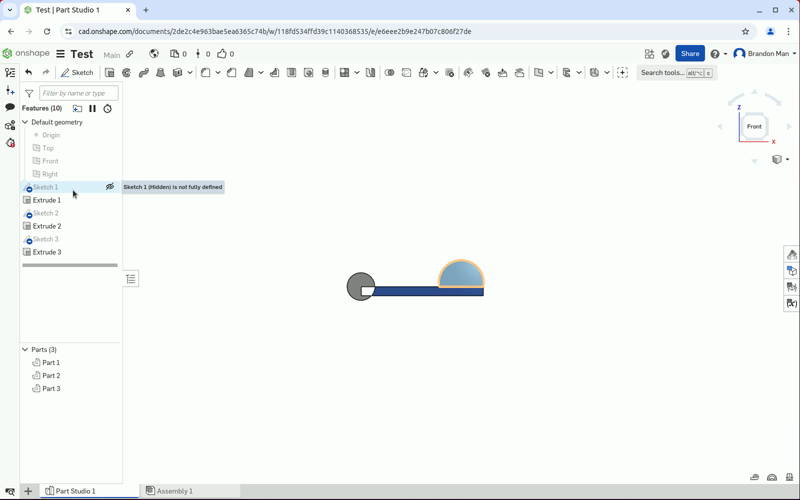
click(73, 189)
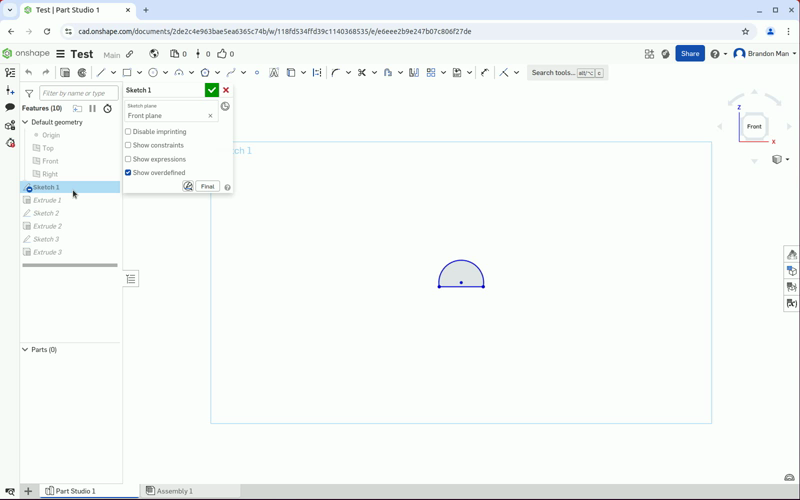
mouse_move(229, 92)
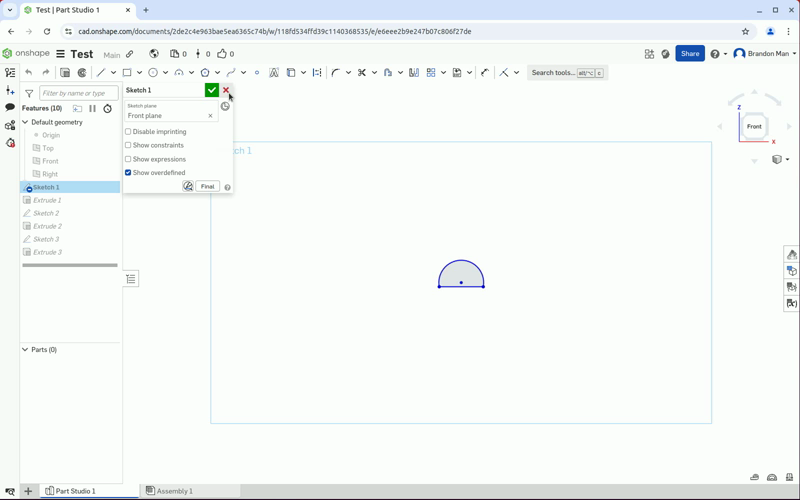
click(229, 92)
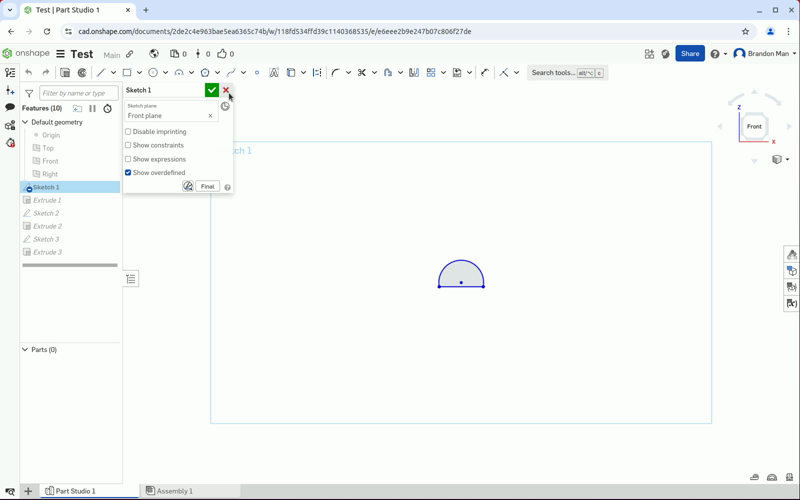
key(shift+s)
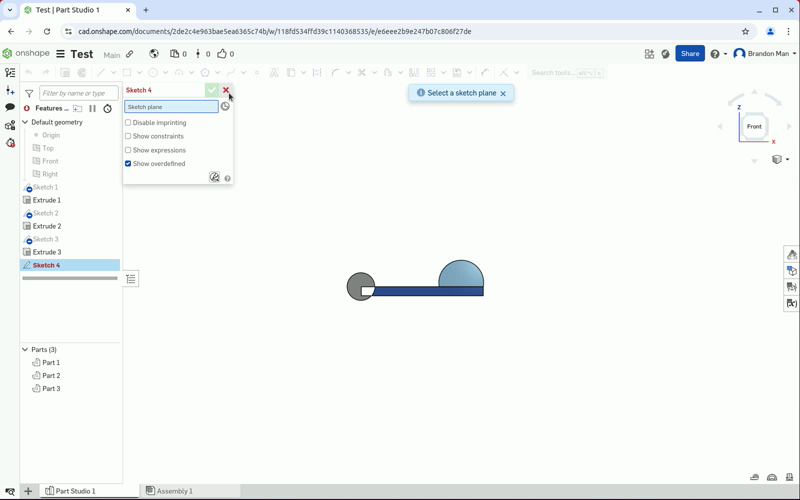
mouse_move(73, 163)
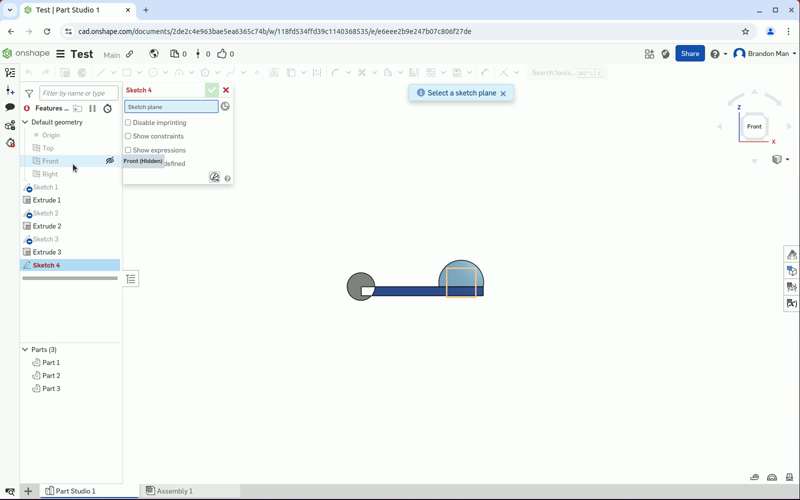
click(73, 163)
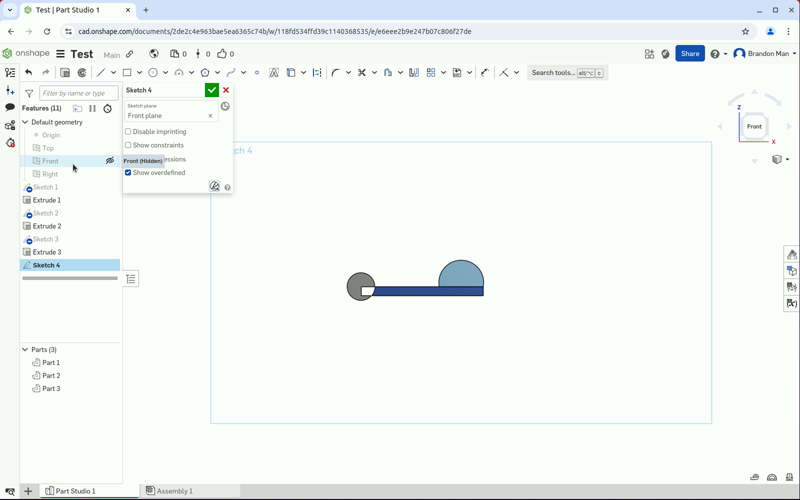
mouse_move(73, 352)
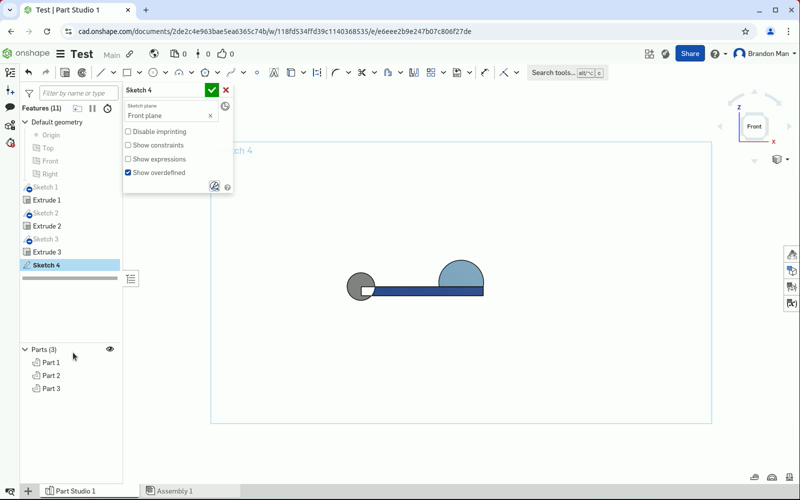
key(y)
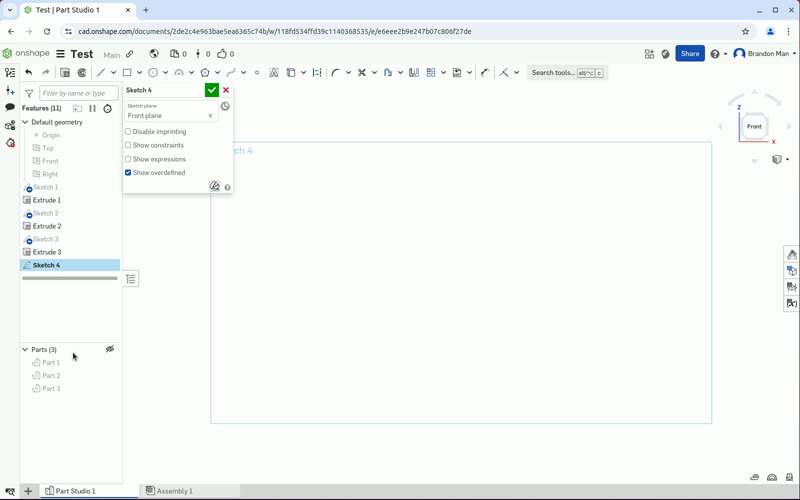
key(l)
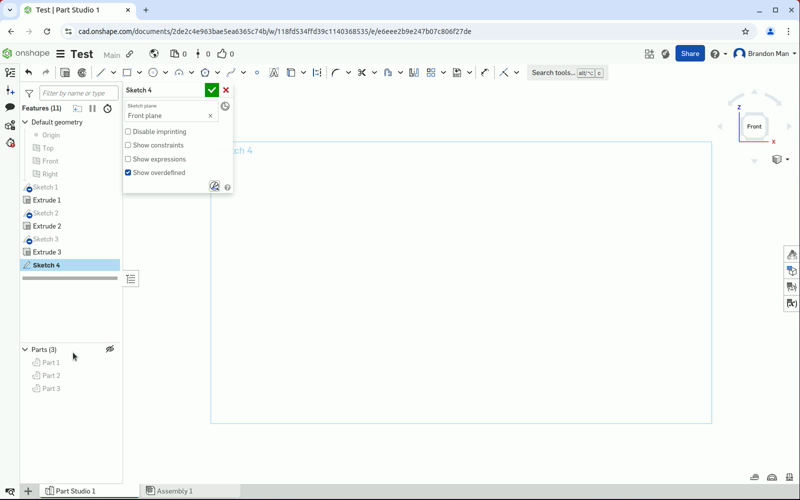
key_down(shift)
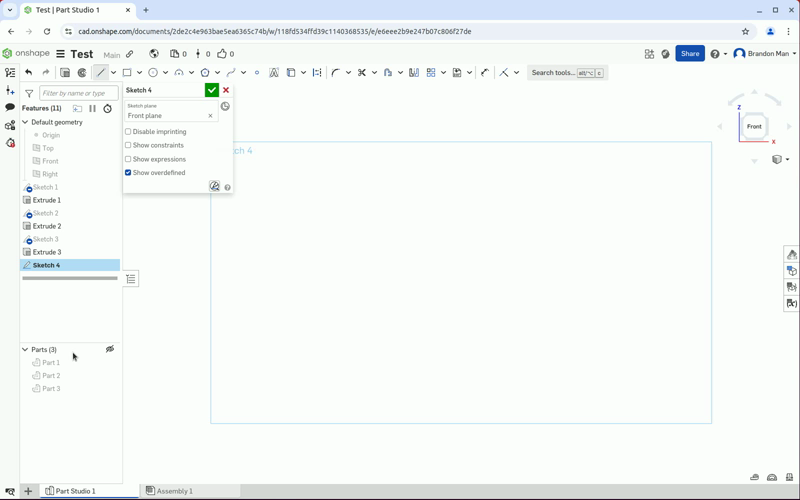
mouse_move(361, 295)
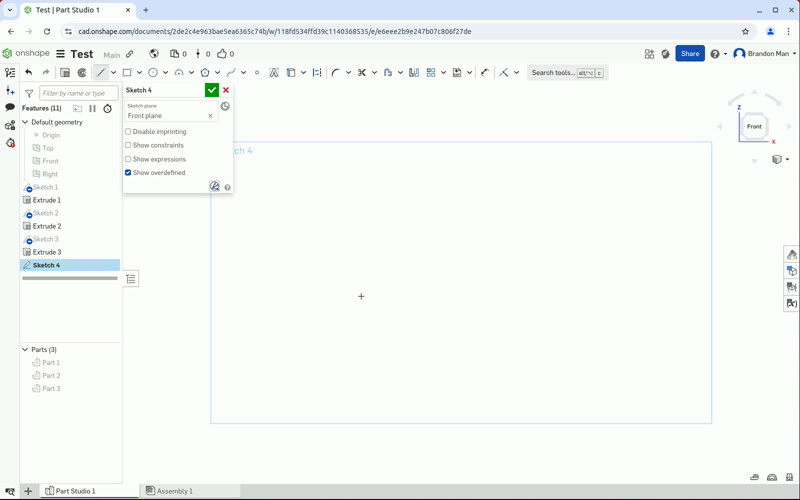
click(361, 295)
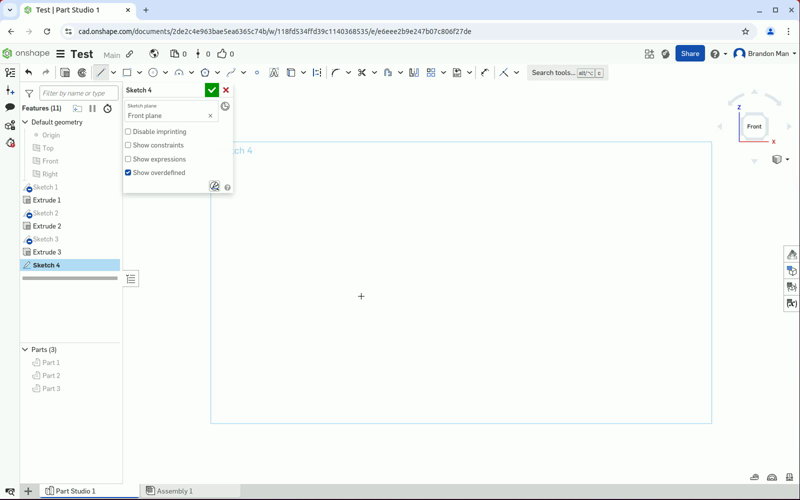
key_up(shift)
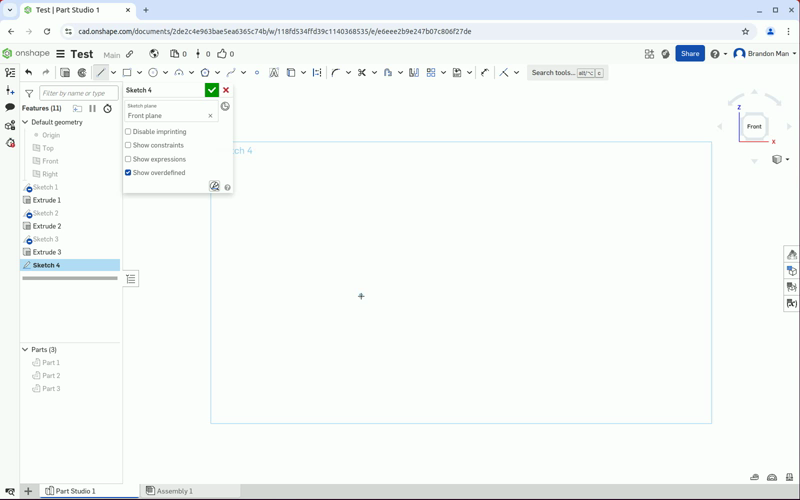
key_down(shift)
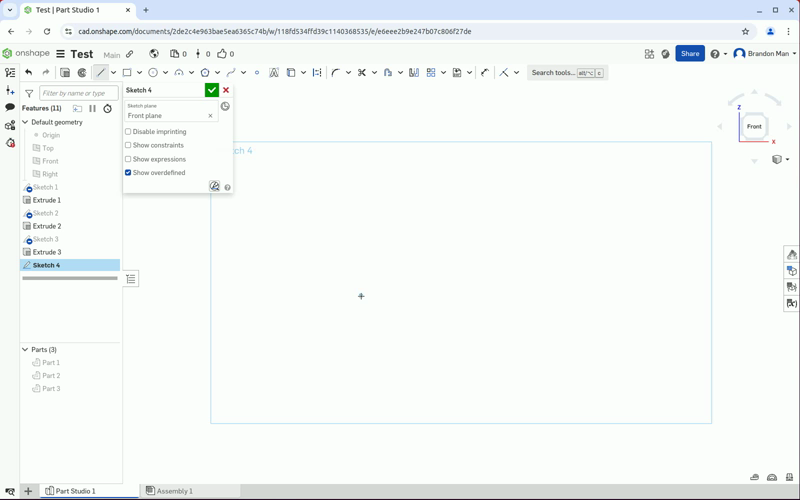
mouse_move(391, 295)
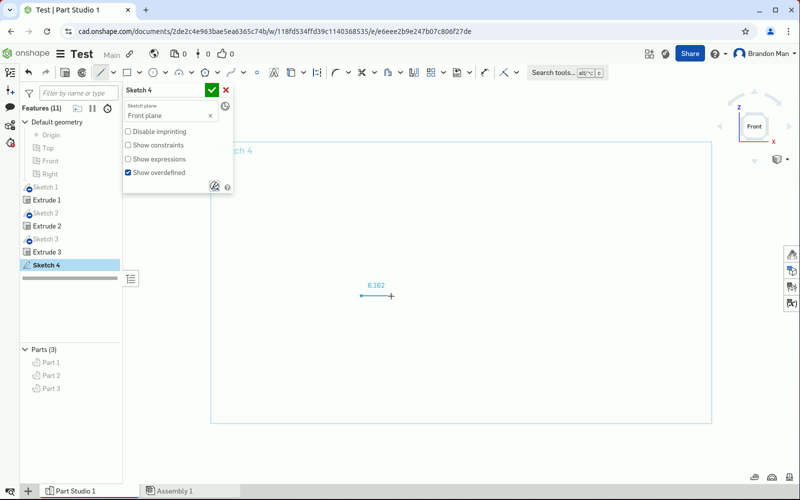
mouse_move(371, 295)
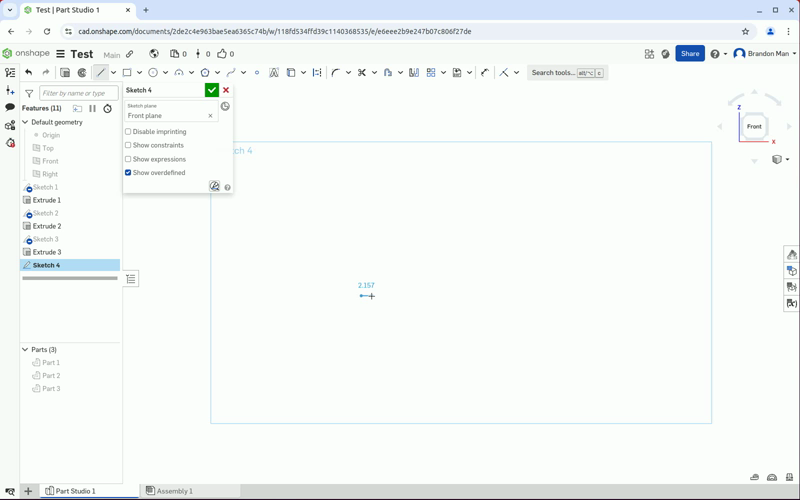
click(371, 295)
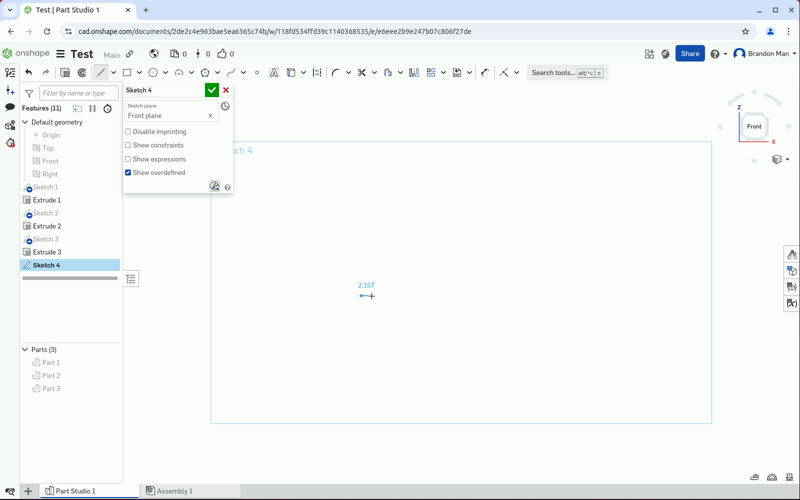
key_up(shift)
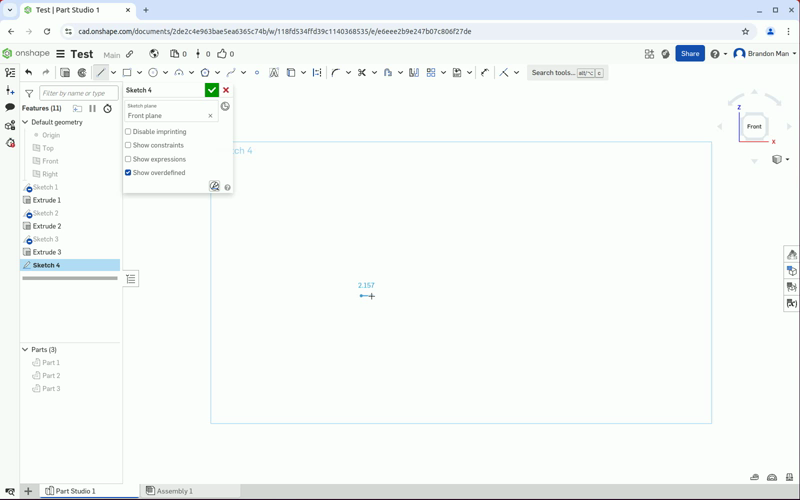
key(esc)
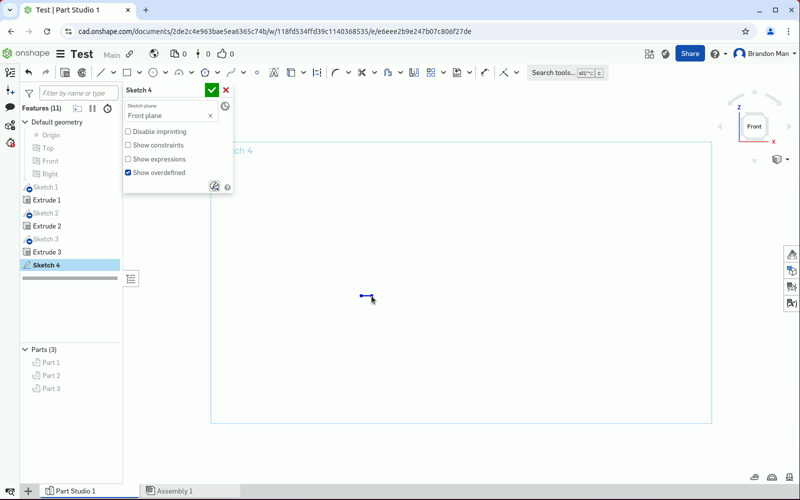
key(a)
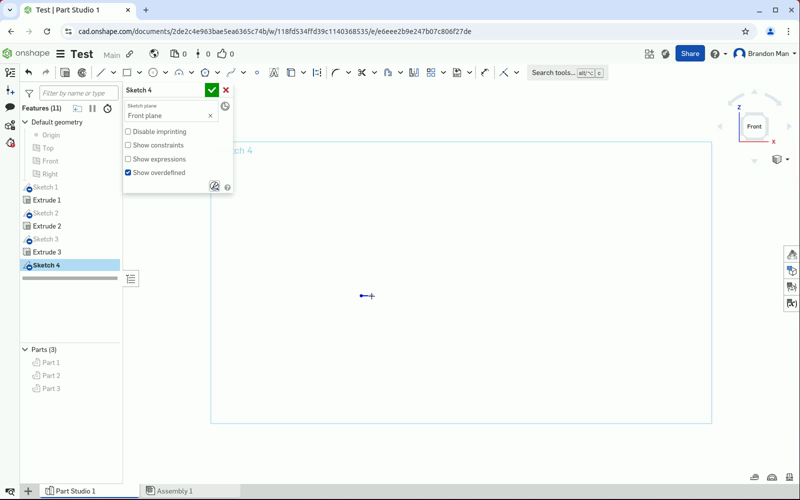
mouse_move(371, 295)
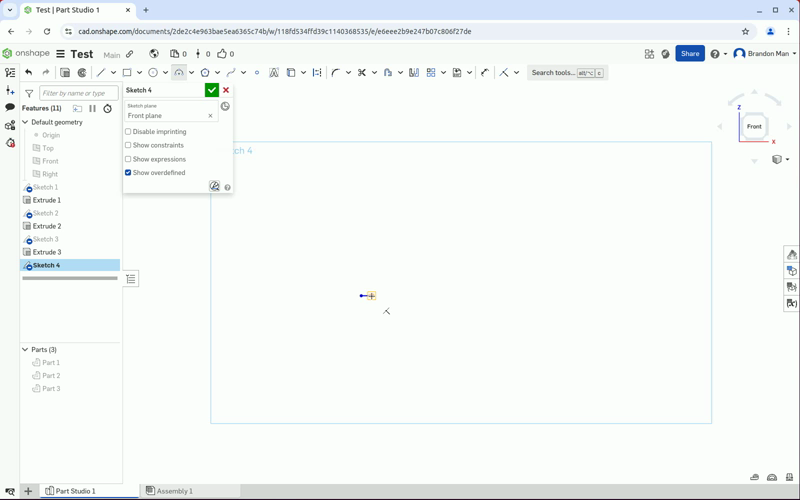
click(371, 295)
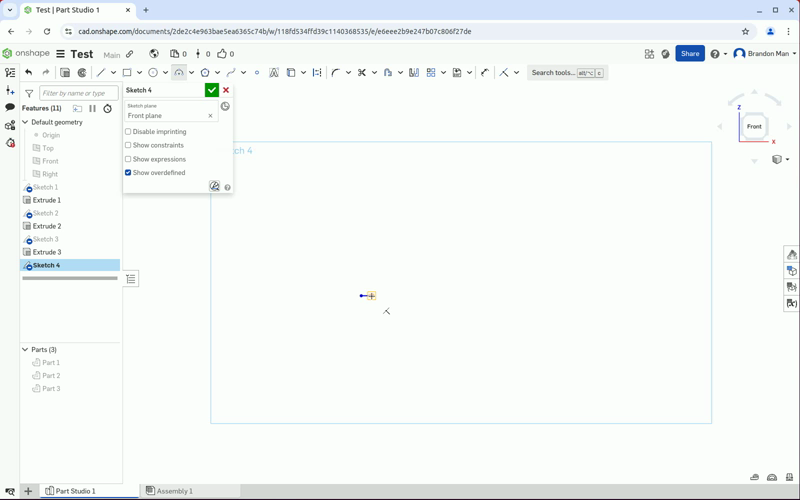
key_down(shift)
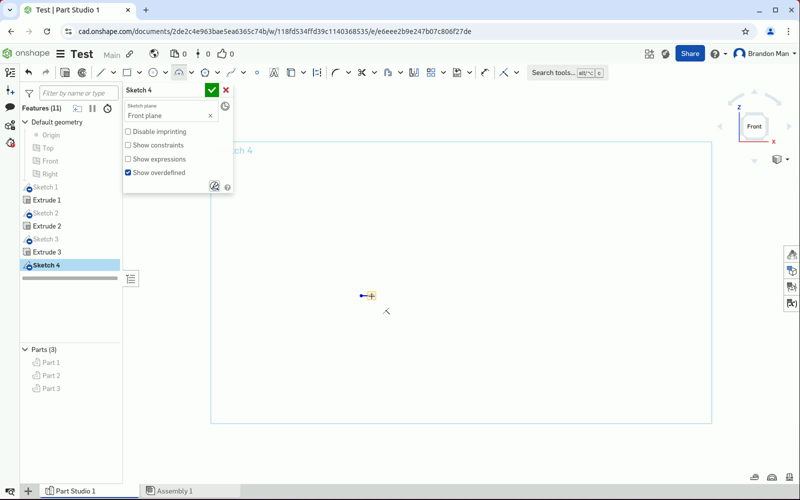
mouse_move(374, 286)
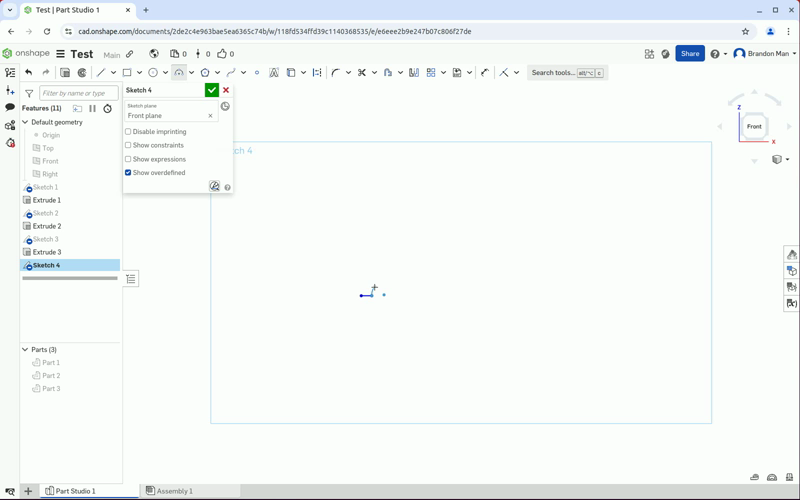
click(374, 286)
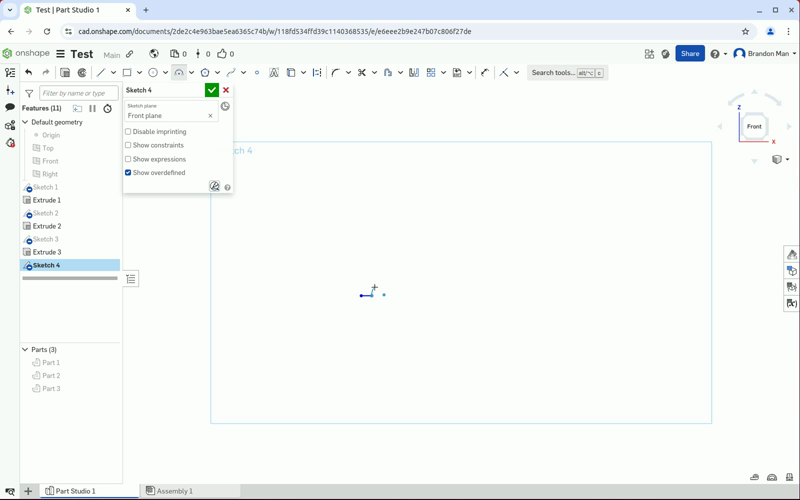
mouse_move(374, 291)
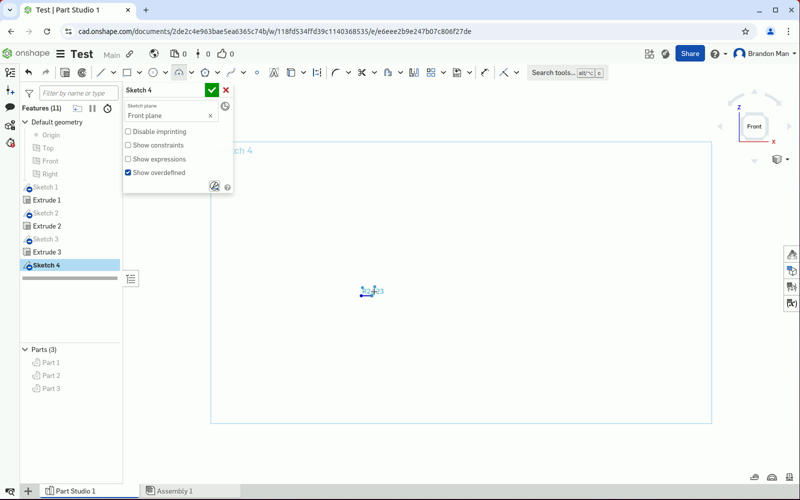
click(374, 291)
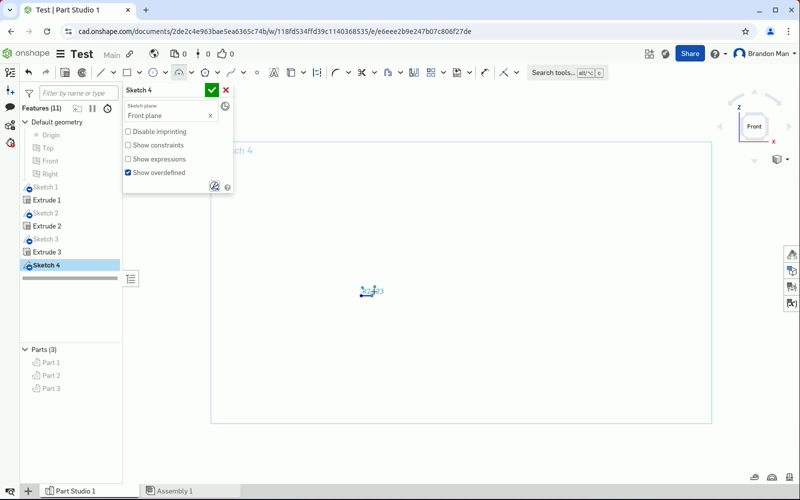
key_up(shift)
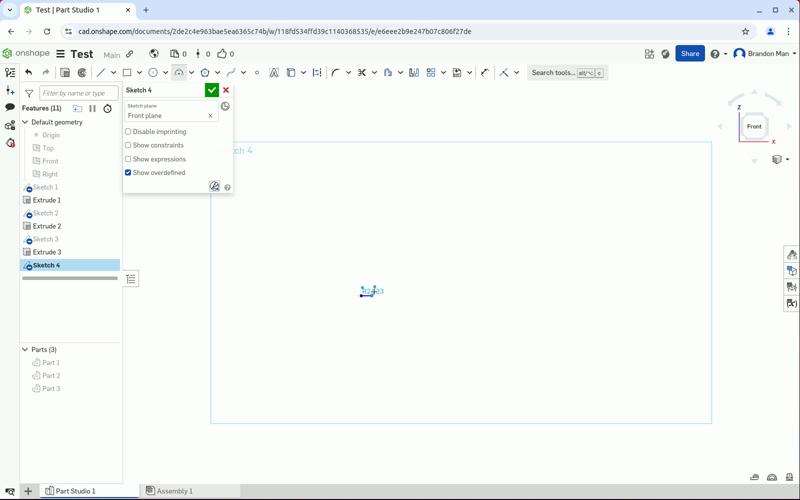
key(esc)
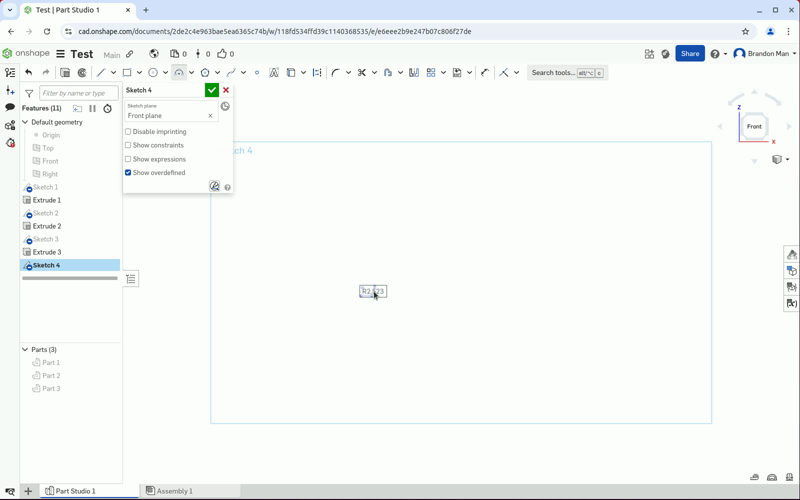
key(l)
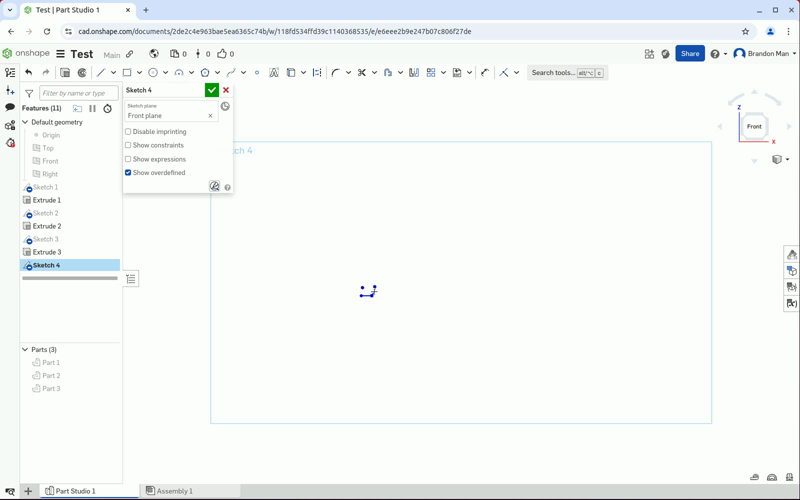
mouse_move(374, 286)
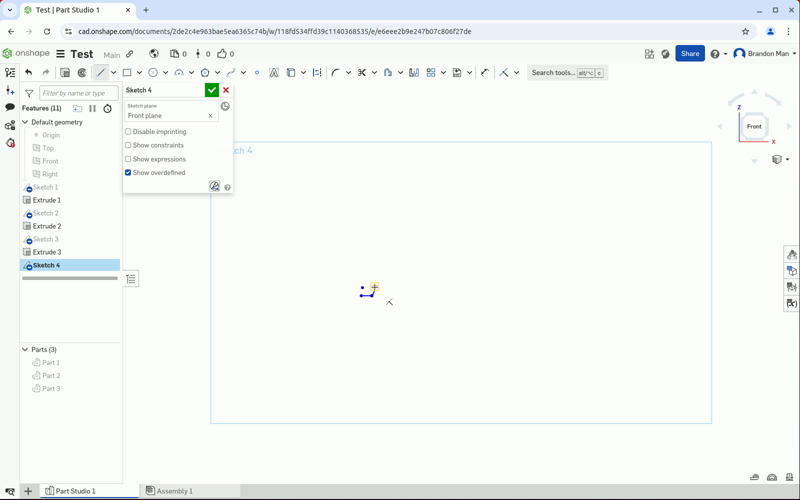
click(374, 286)
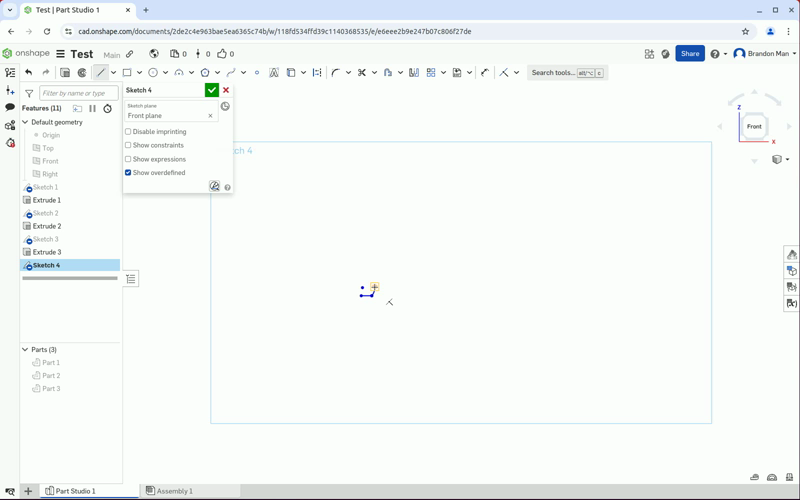
key_down(shift)
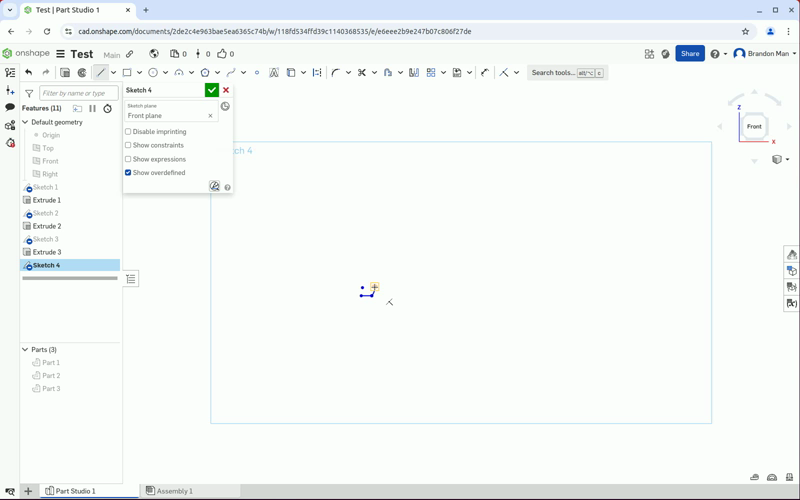
mouse_move(404, 286)
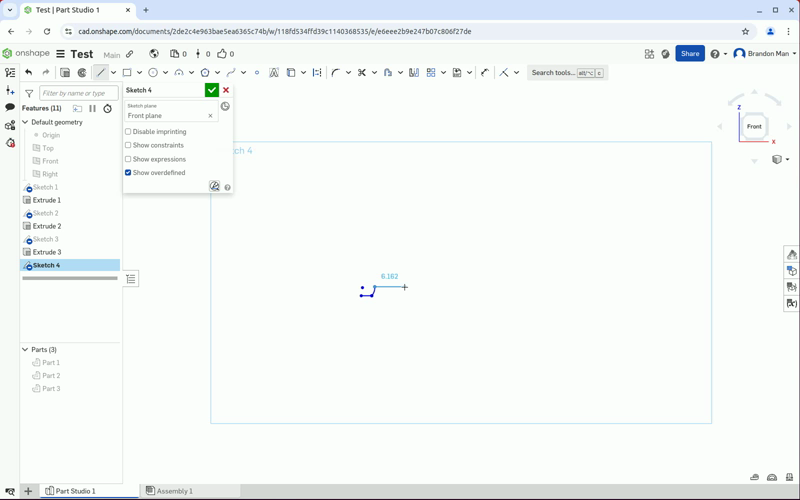
mouse_move(361, 286)
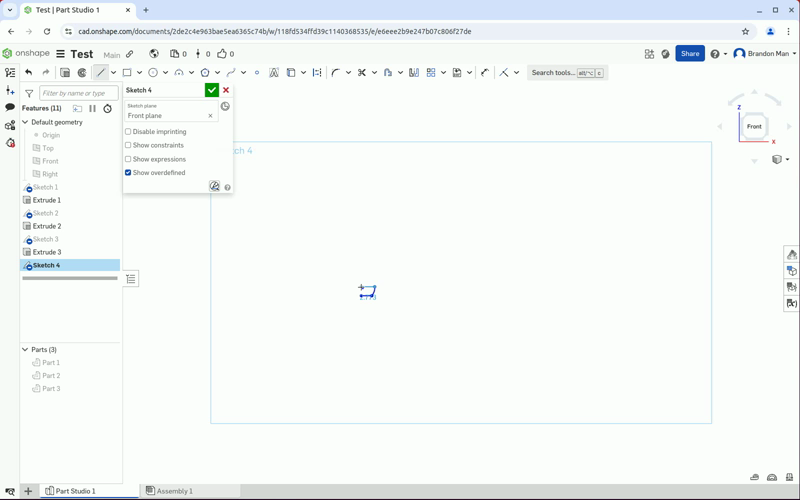
click(361, 286)
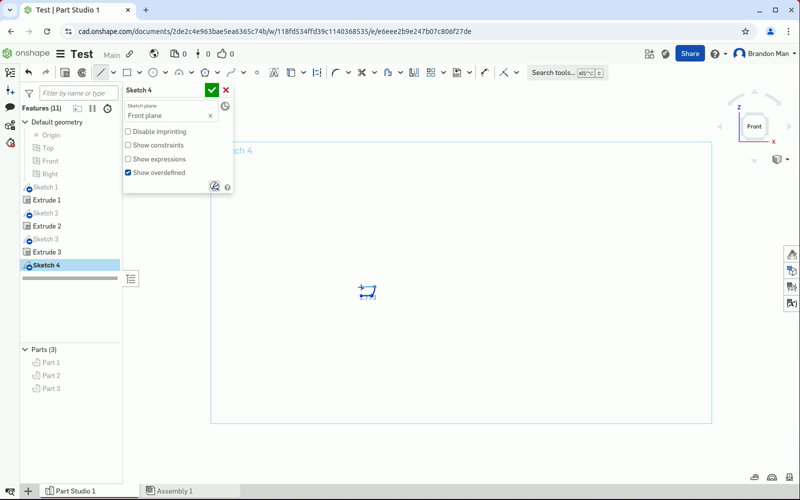
key_up(shift)
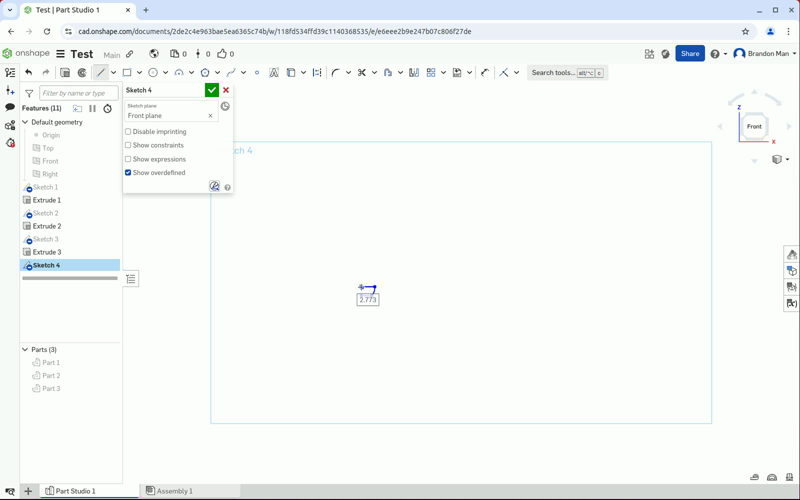
mouse_move(391, 286)
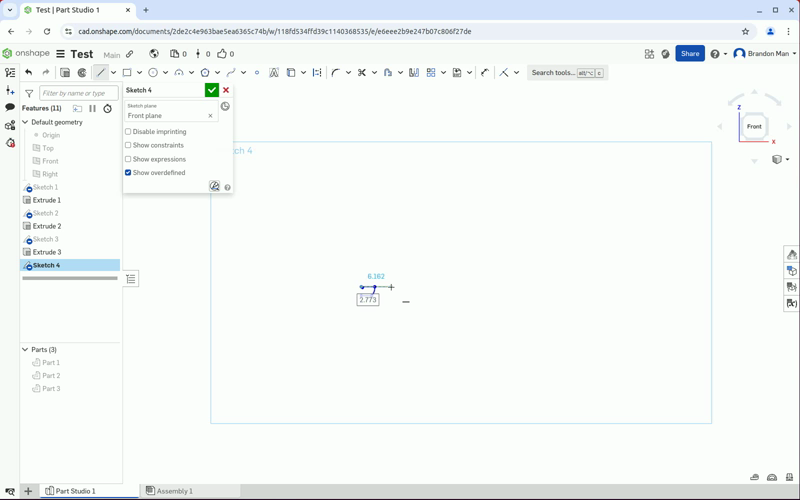
key_down(shift)
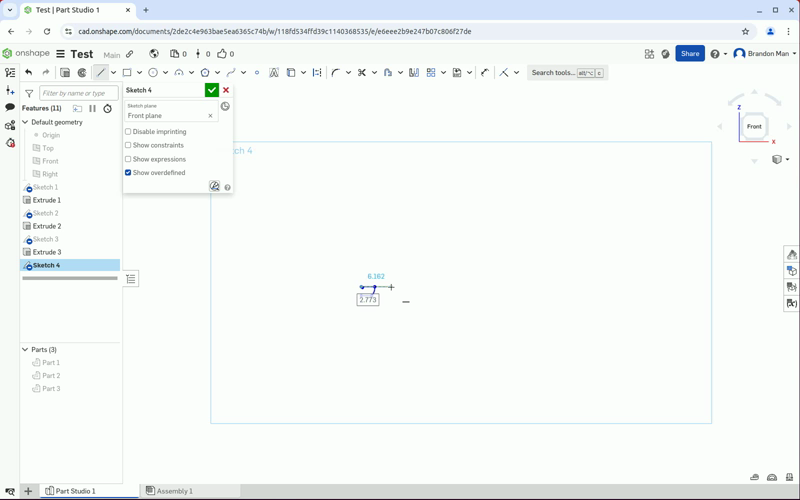
mouse_move(361, 295)
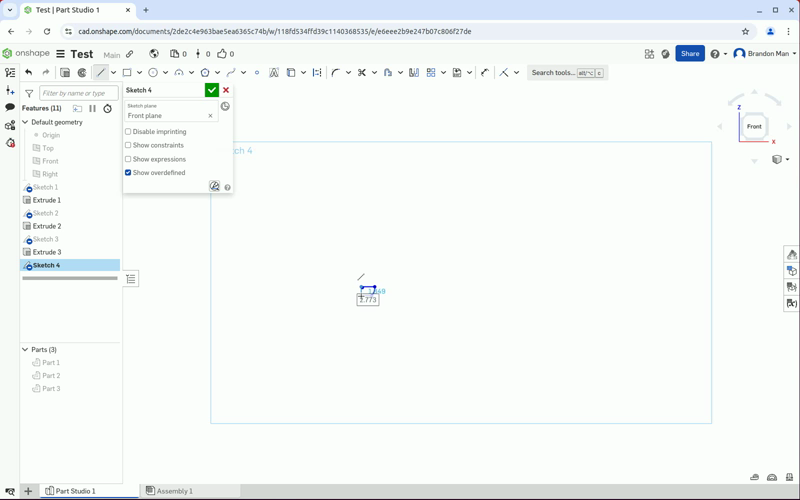
key_up(shift)
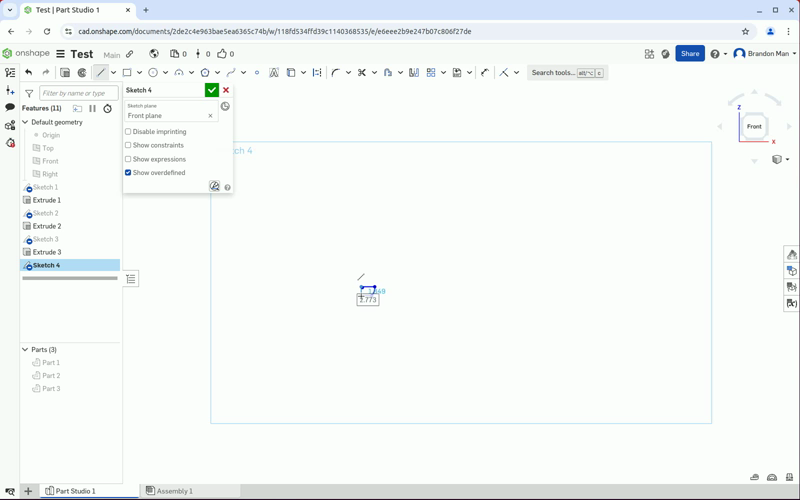
click(361, 295)
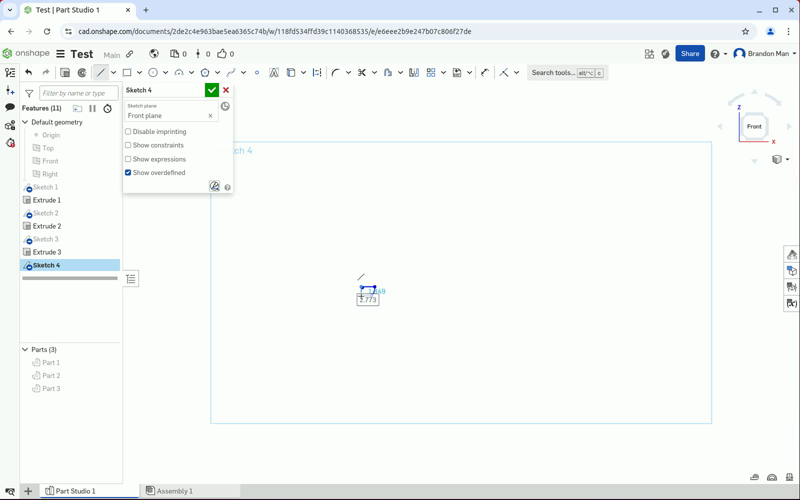
key(esc)
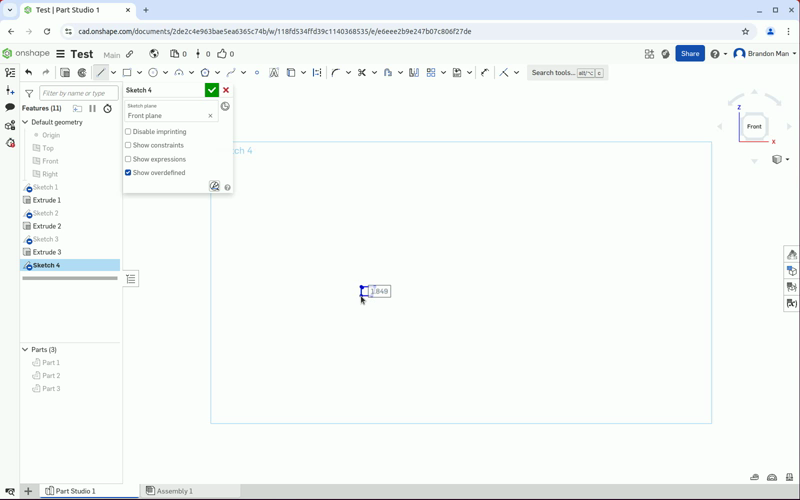
mouse_move(363, 293)
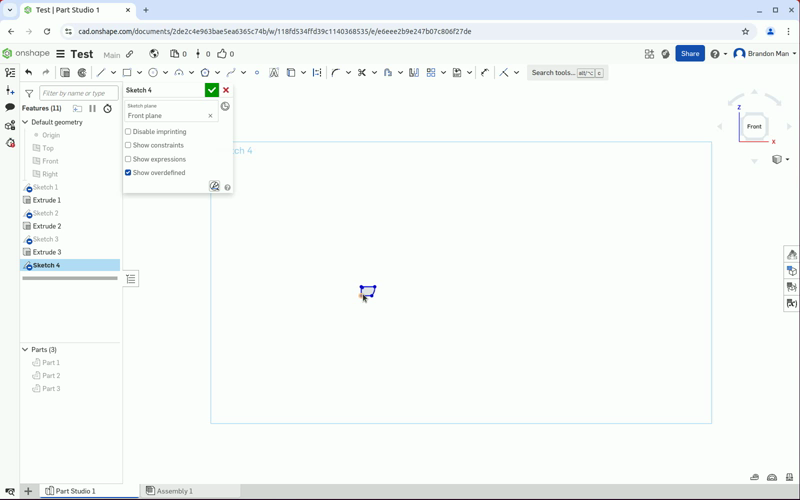
scroll(6)
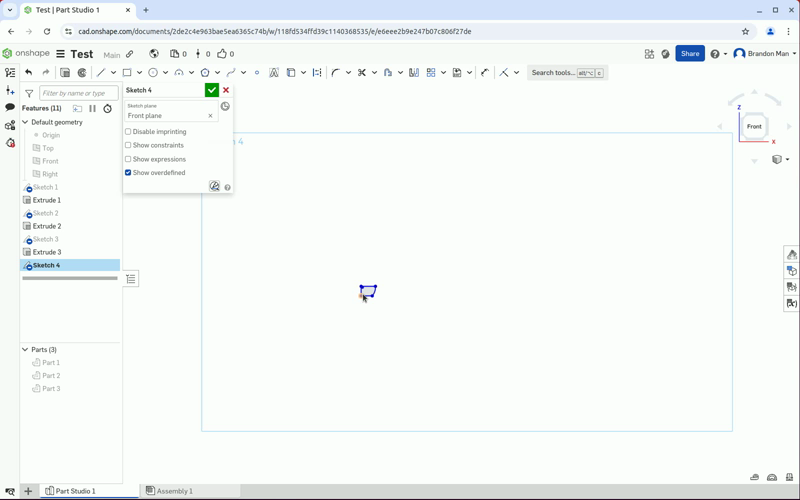
scroll(6)
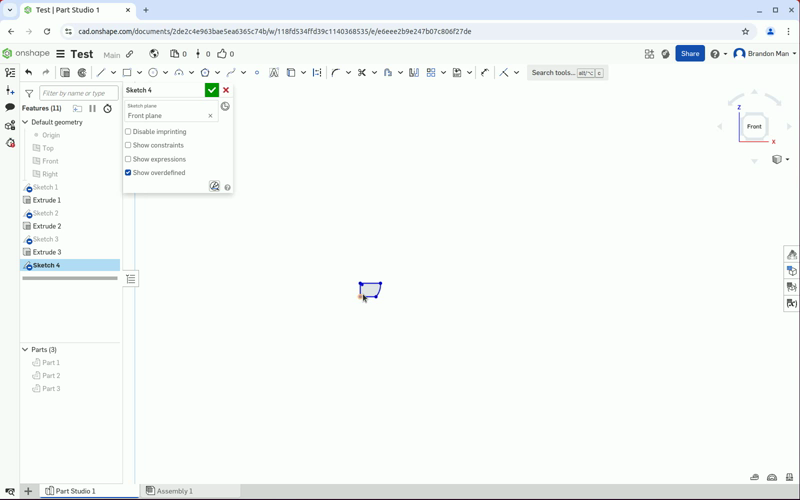
scroll(6)
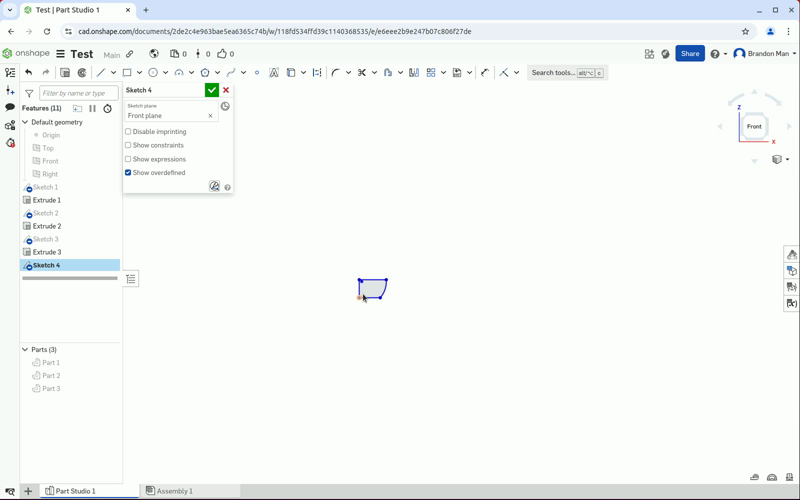
scroll(6)
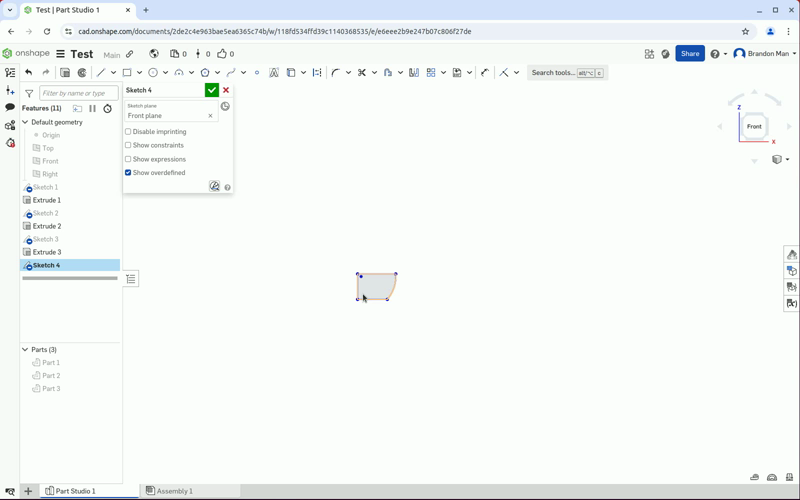
scroll(6)
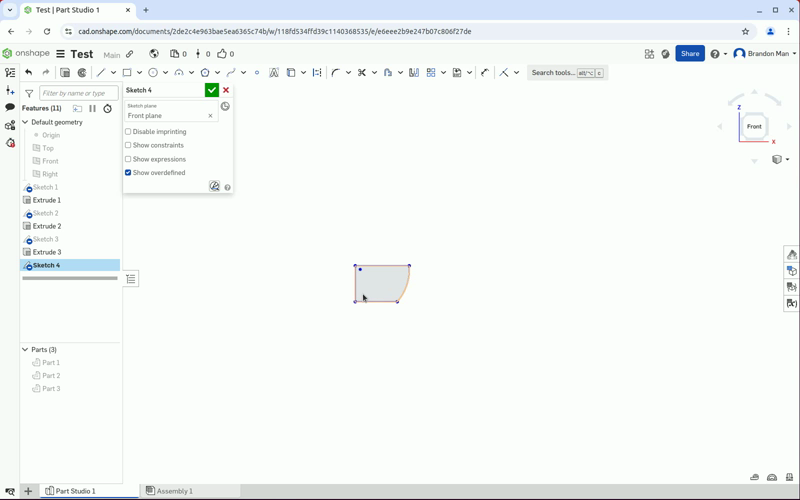
scroll(6)
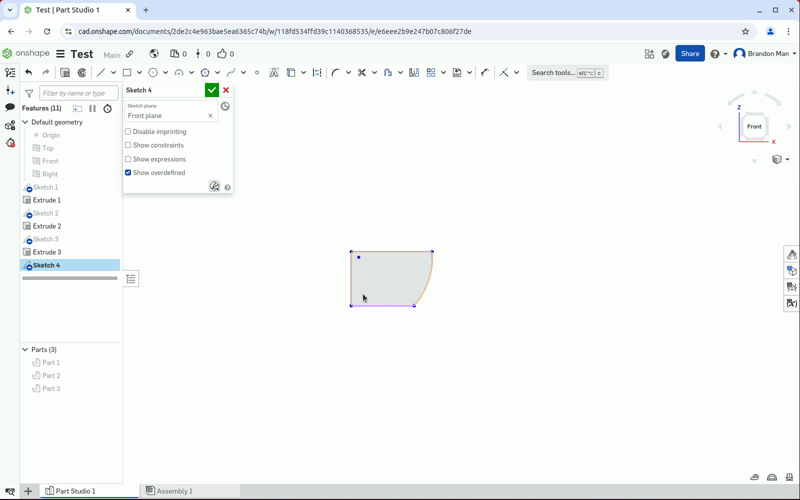
scroll(6)
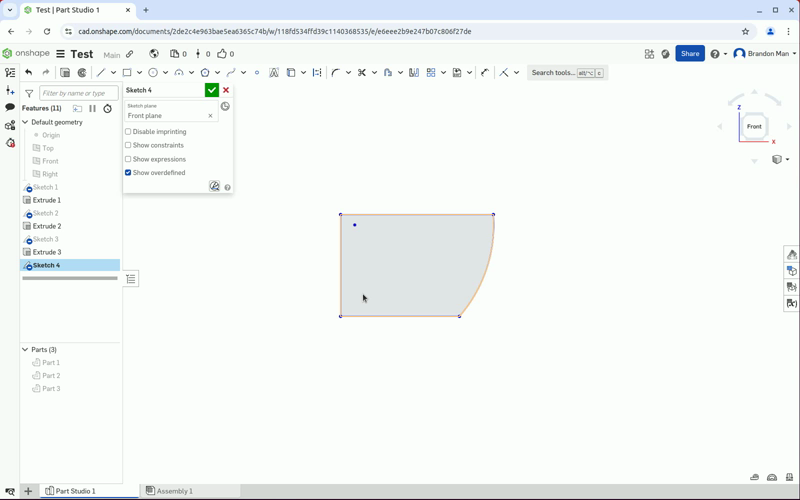
click(363, 293)
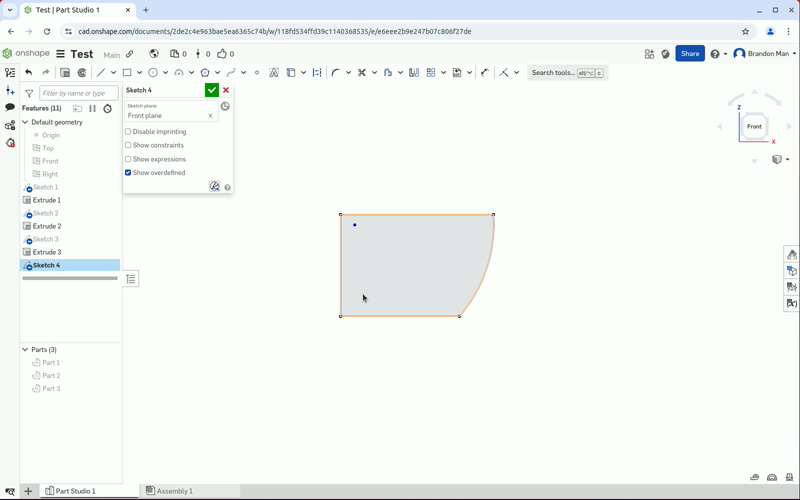
scroll(-6)
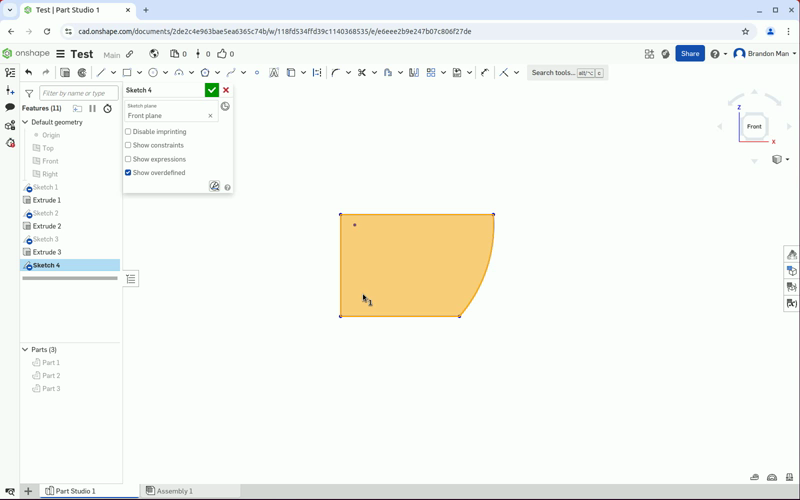
scroll(-6)
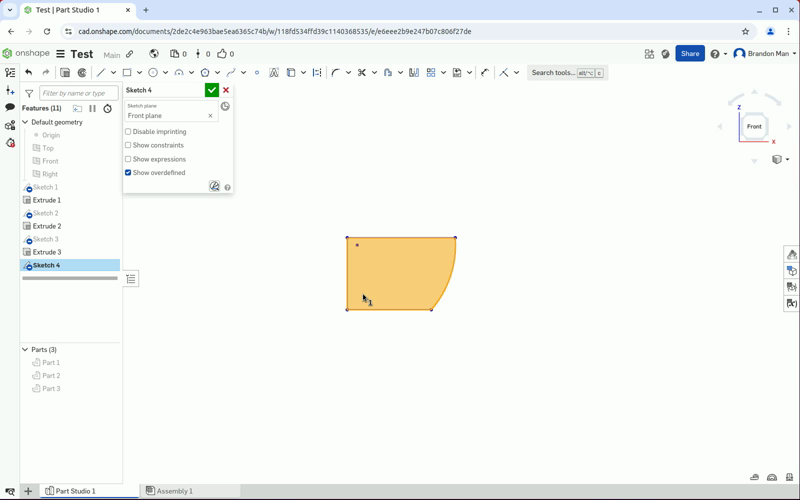
scroll(-6)
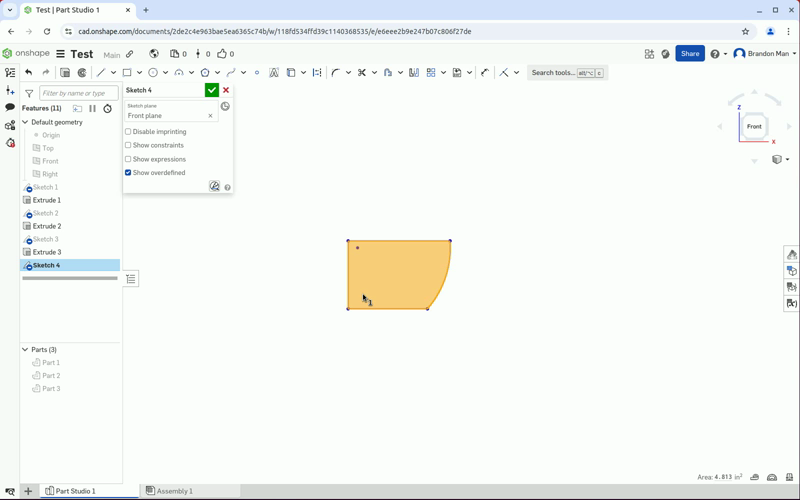
scroll(-6)
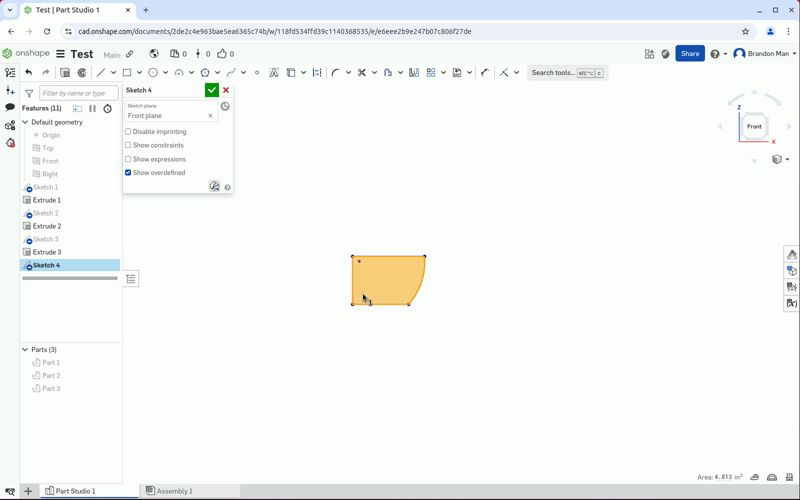
scroll(-6)
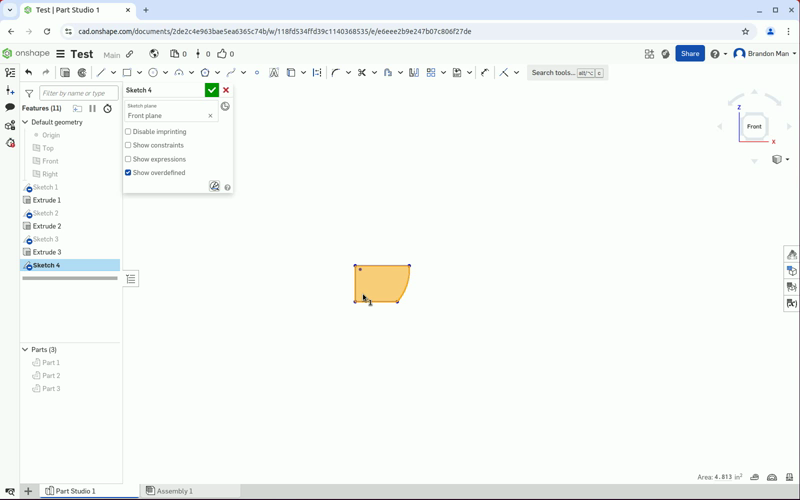
scroll(-6)
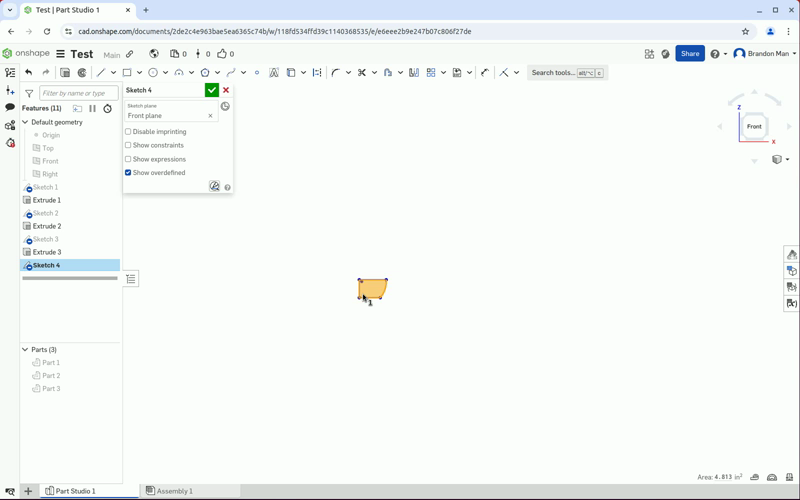
scroll(-6)
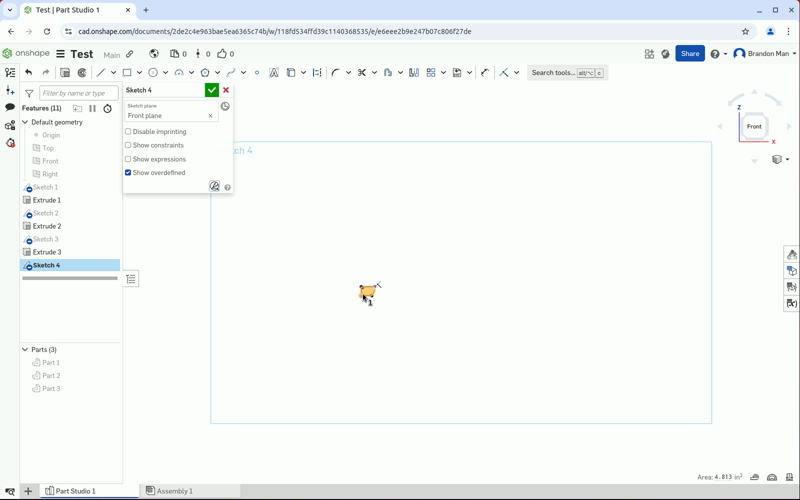
mouse_move(73, 352)
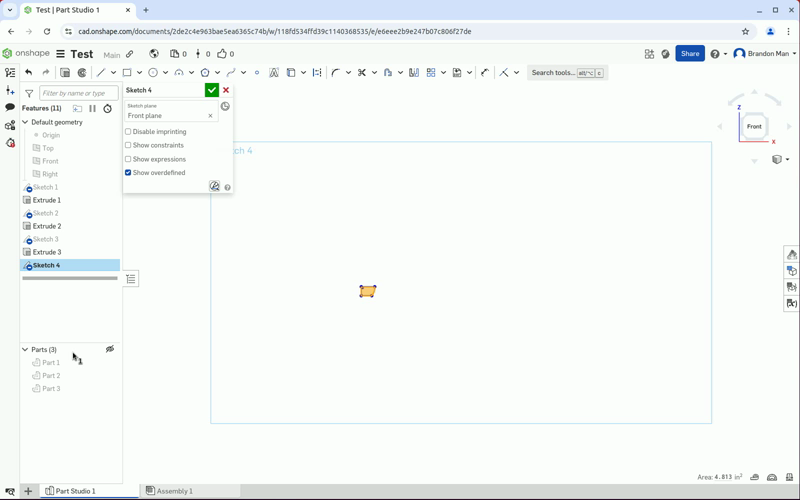
key(shift+y)
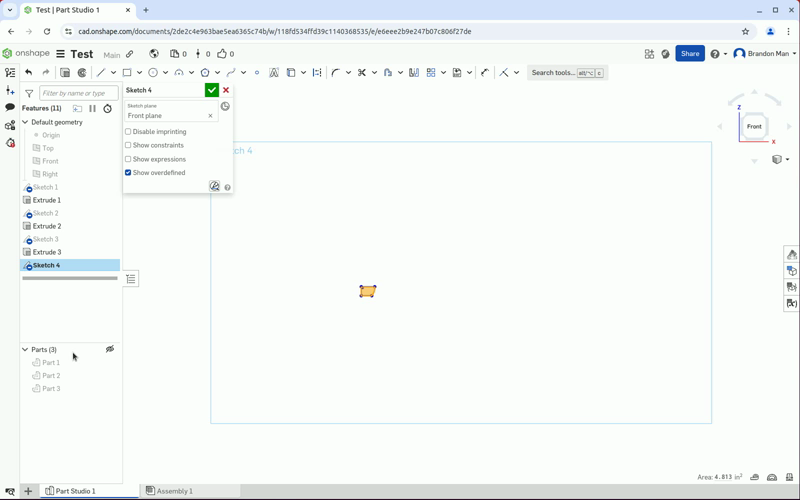
key(shift+e)
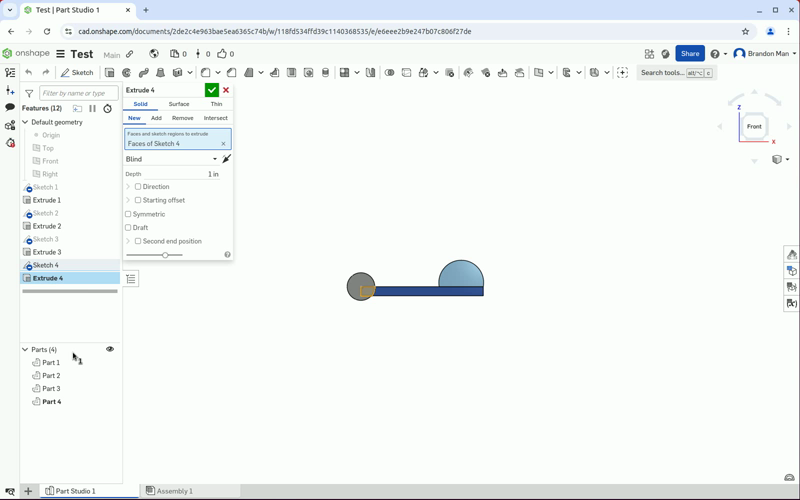
mouse_move(143, 106)
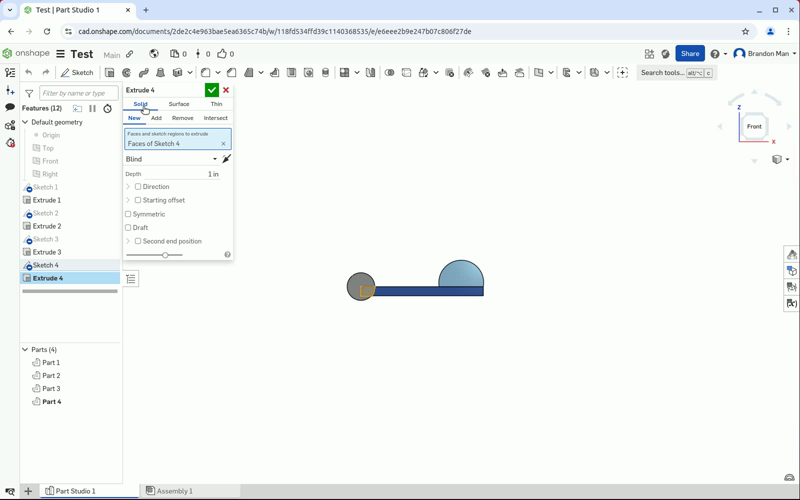
click(143, 106)
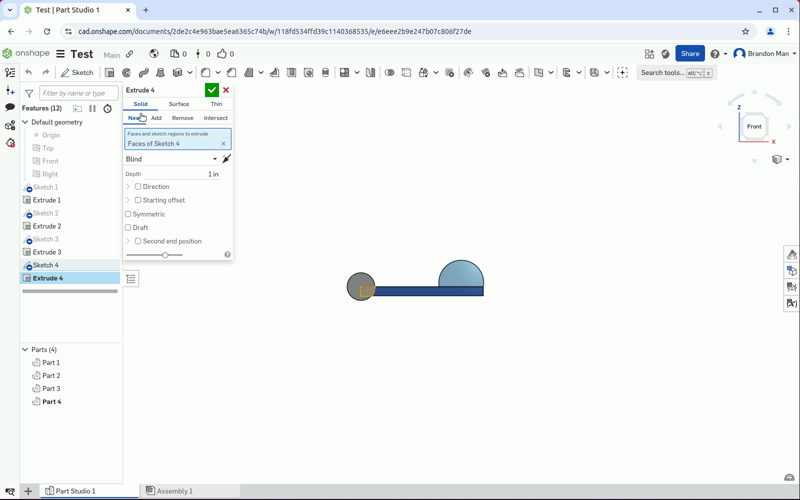
mouse_move(137, 120)
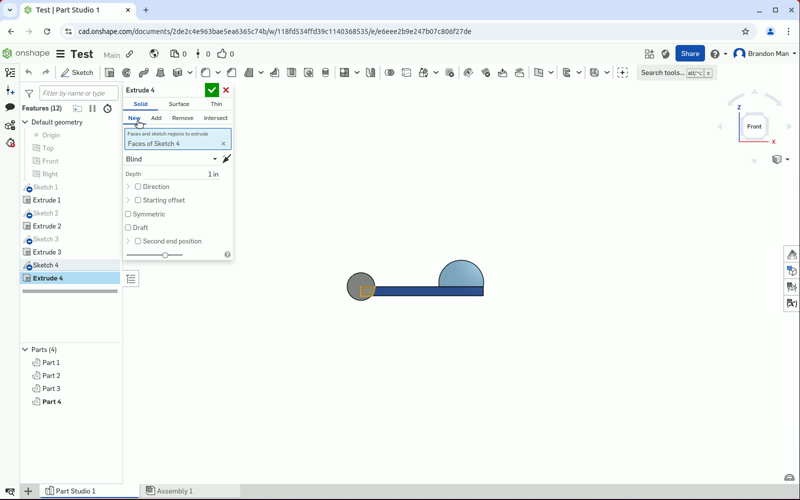
click(137, 120)
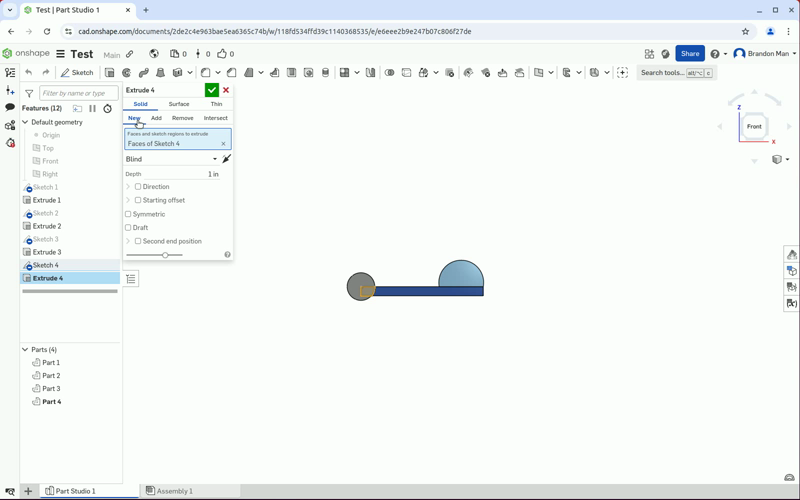
key(tab, 4)
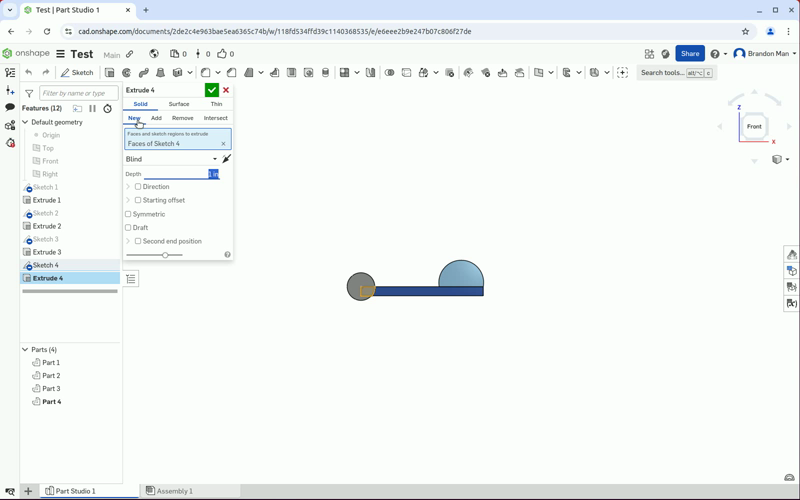
text(13.48)
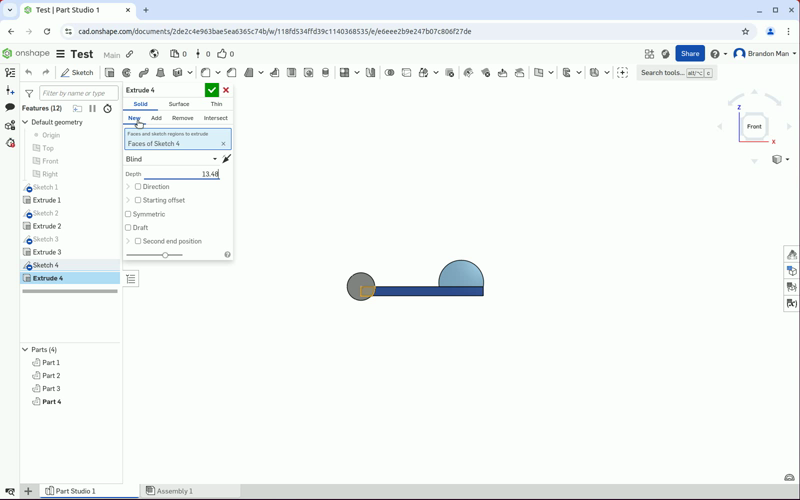
key(enter)
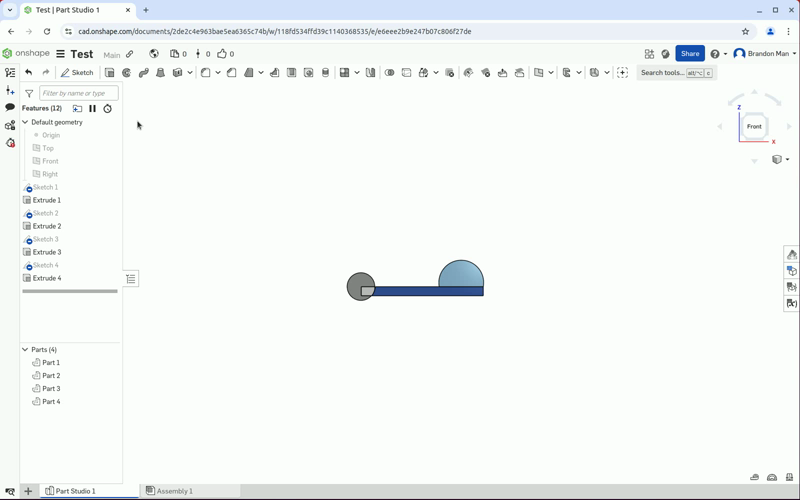
key(shift+h)
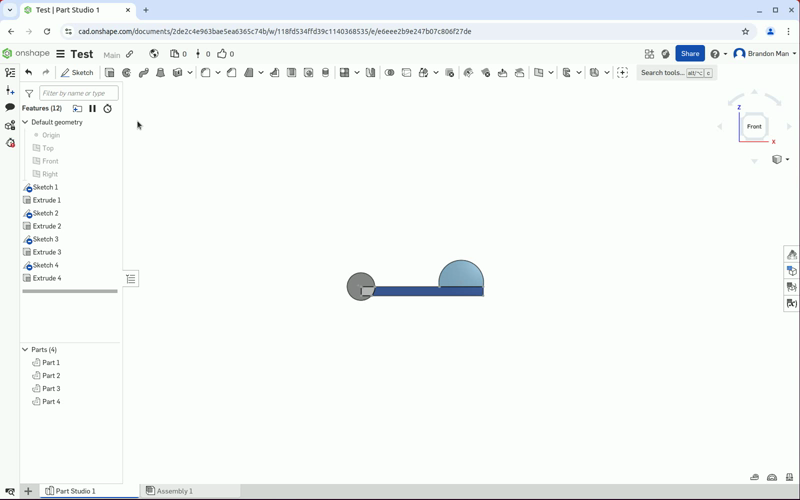
key(shift+h)
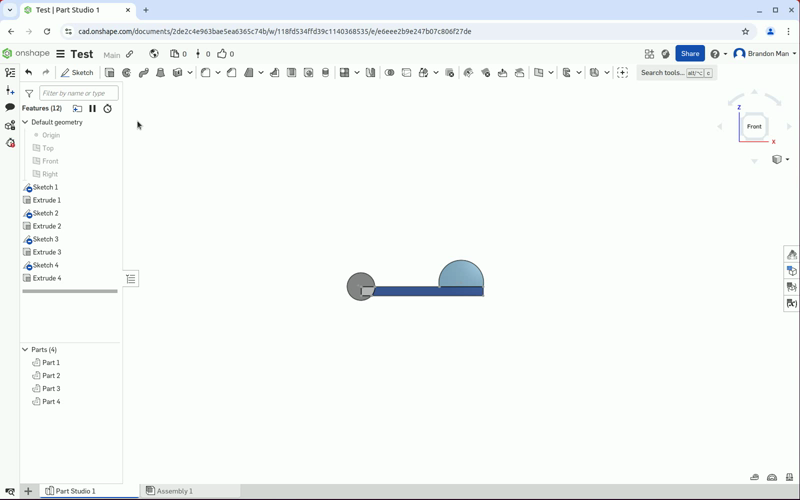
key(shift+7)
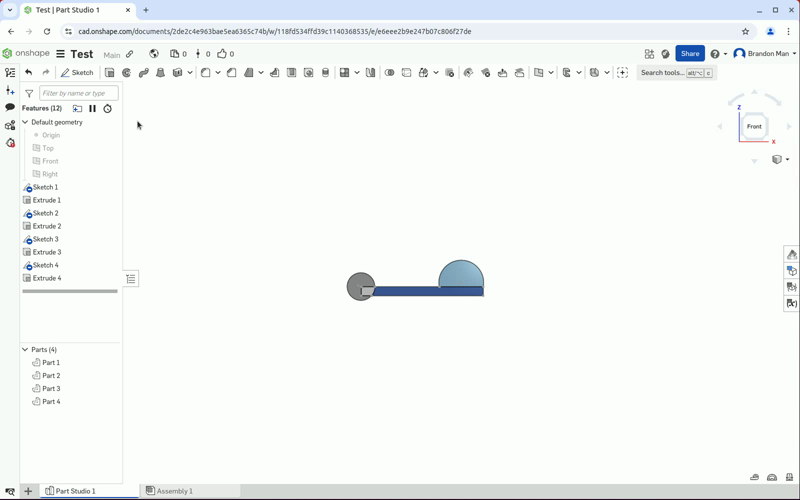
key(left, 2)
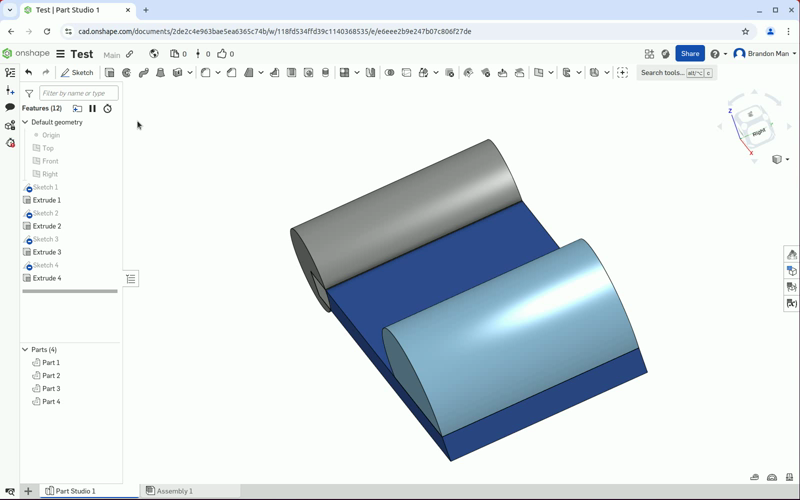
key(down, 2)
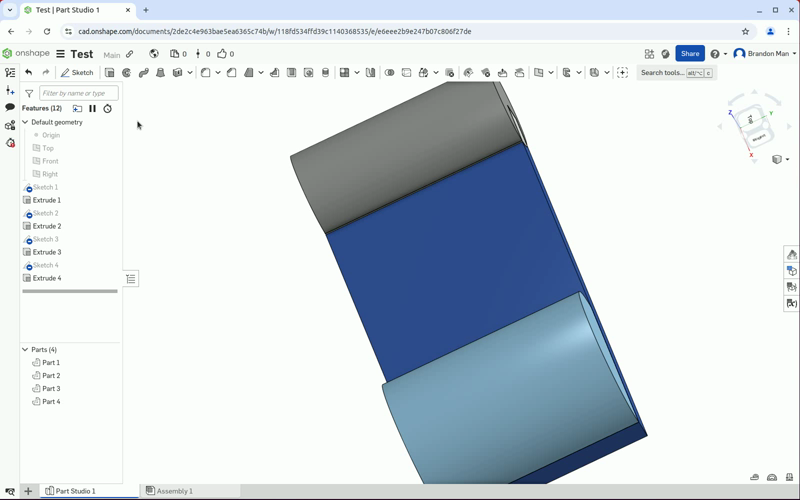
key(up, 2)
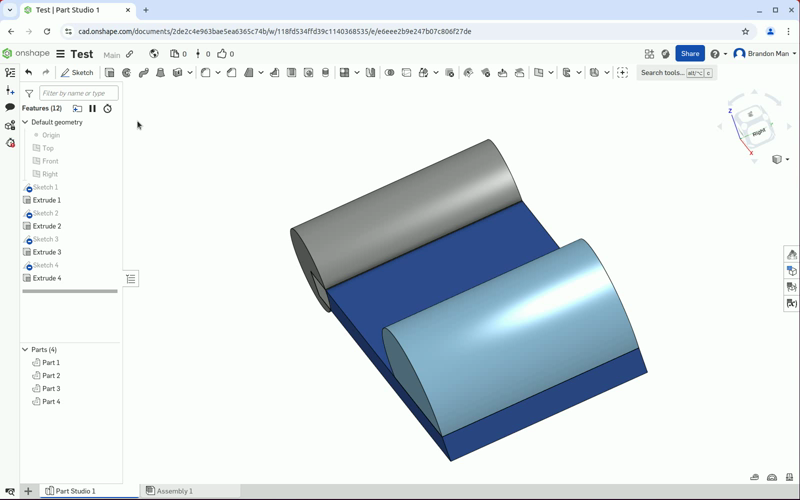
key(right, 2)
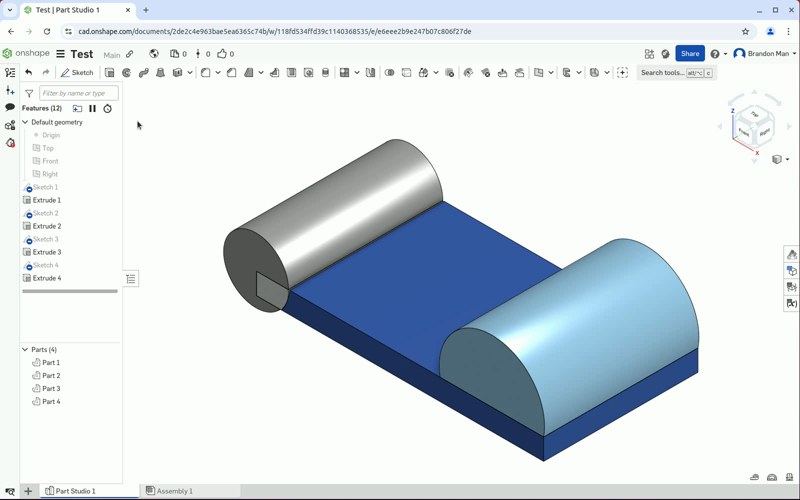
mouse_move(73, 189)
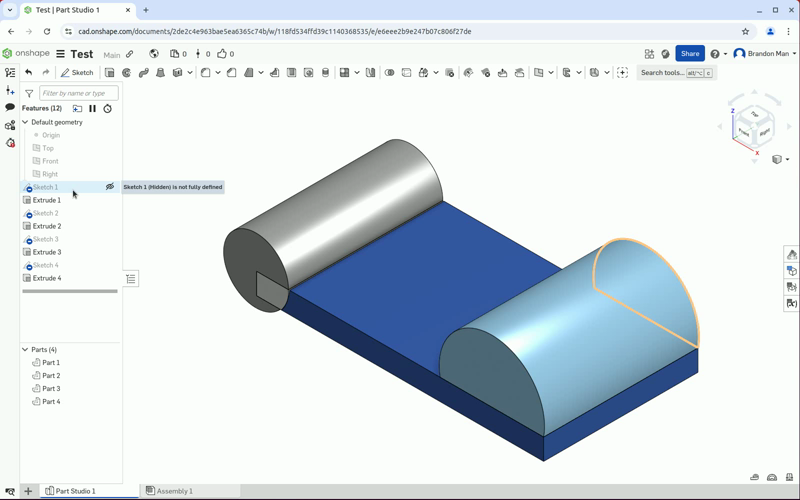
click(73, 189)